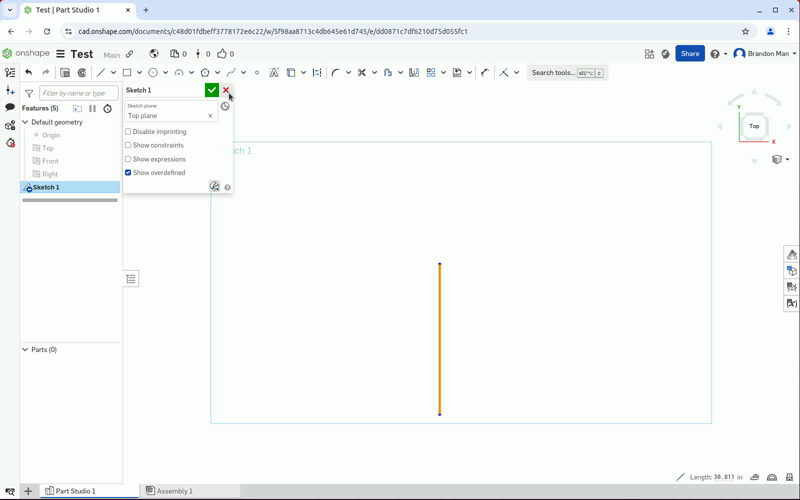
key(shift+h)
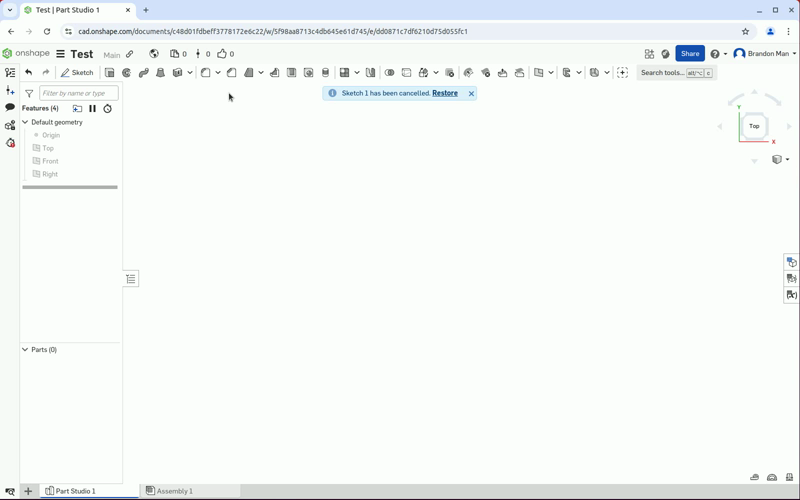
mouse_move(73, 352)
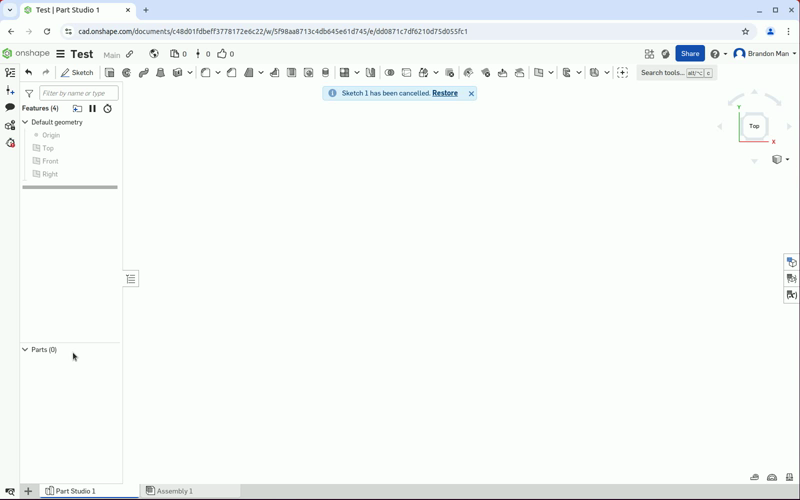
key(y)
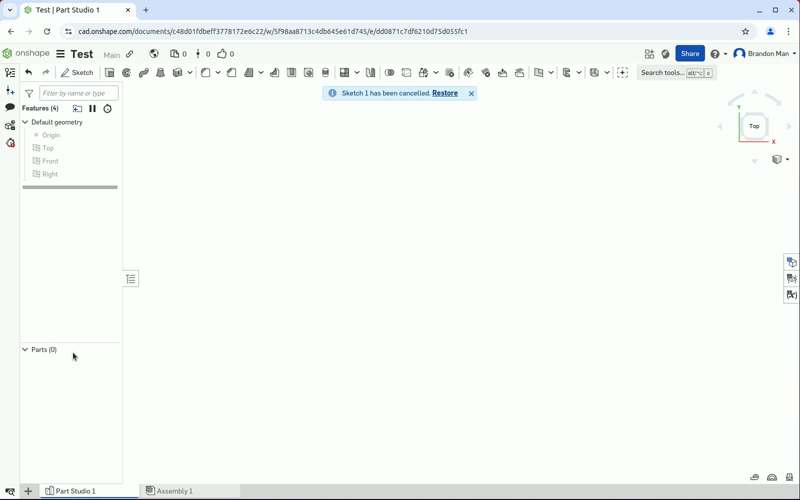
key(shift+p)
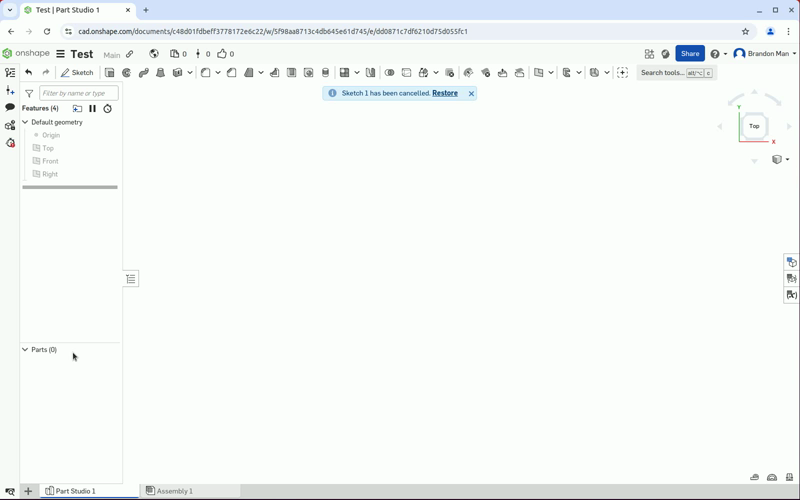
key(space)
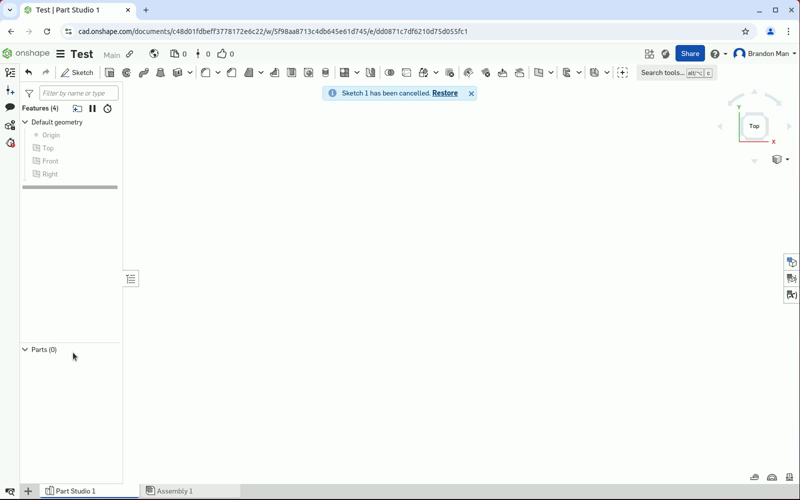
key_down(shift)
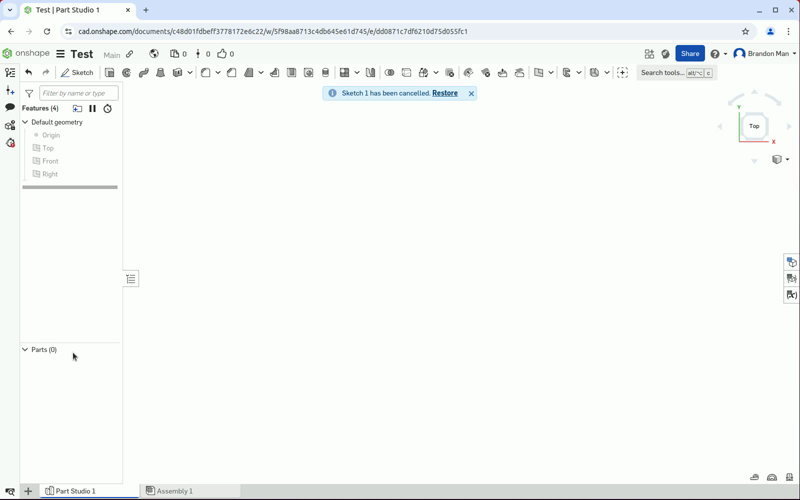
key(up)
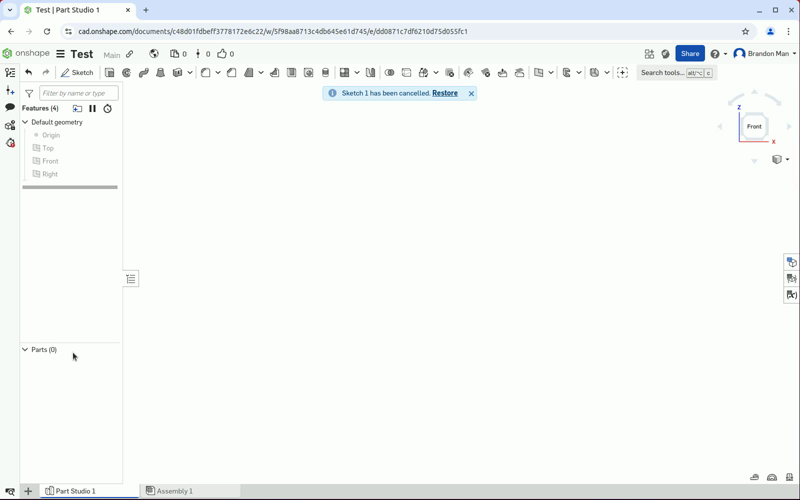
key_up(shift)
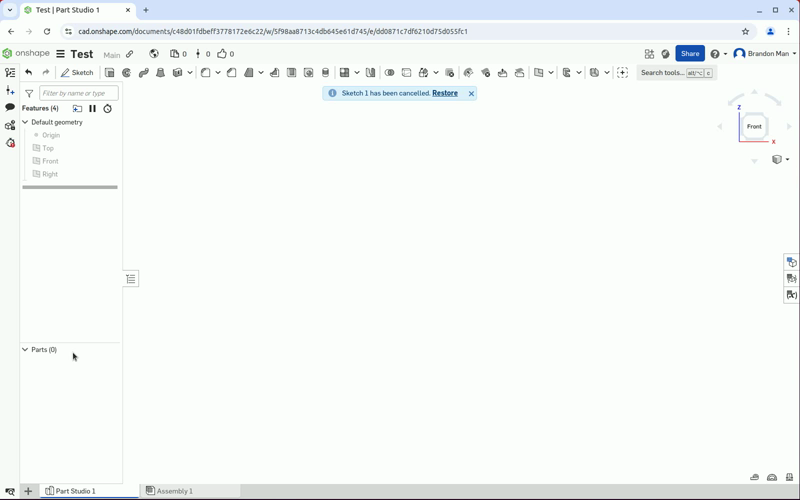
mouse_move(73, 352)
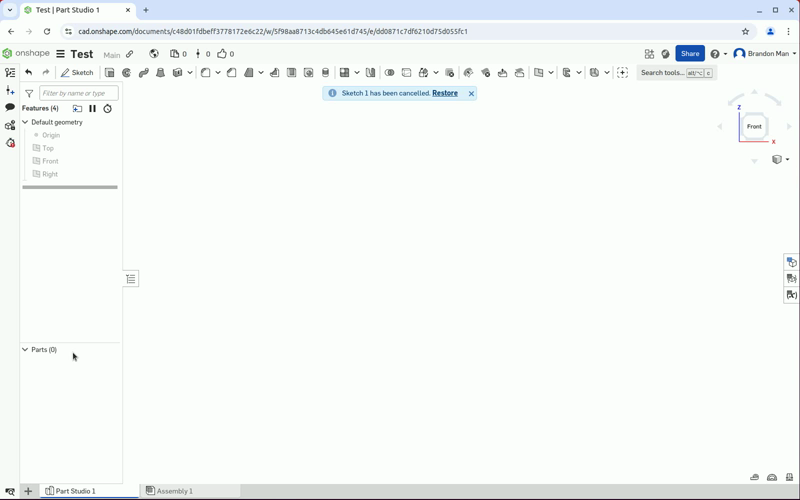
key(shift+y)
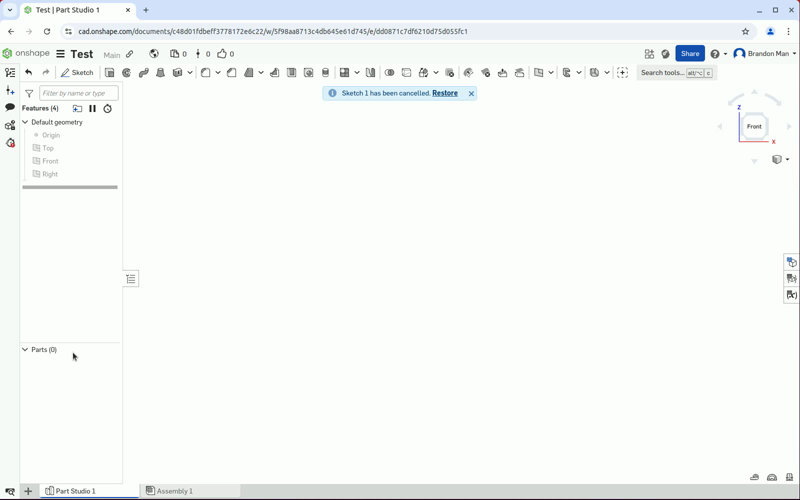
key(shift+s)
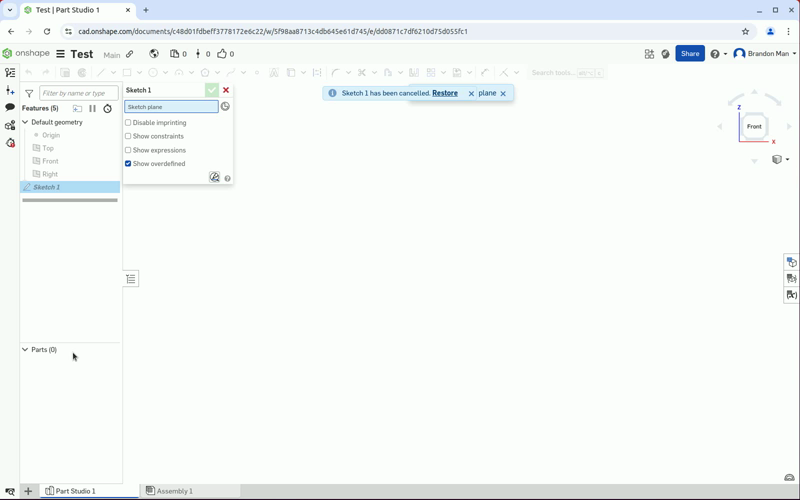
mouse_move(73, 163)
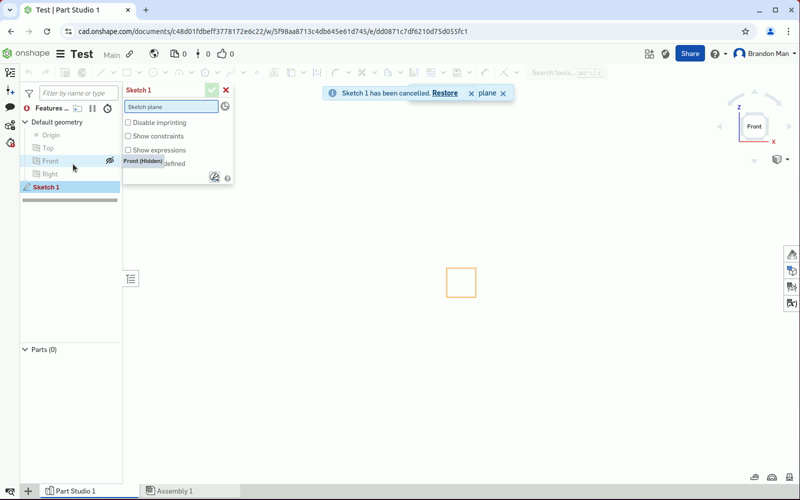
click(73, 163)
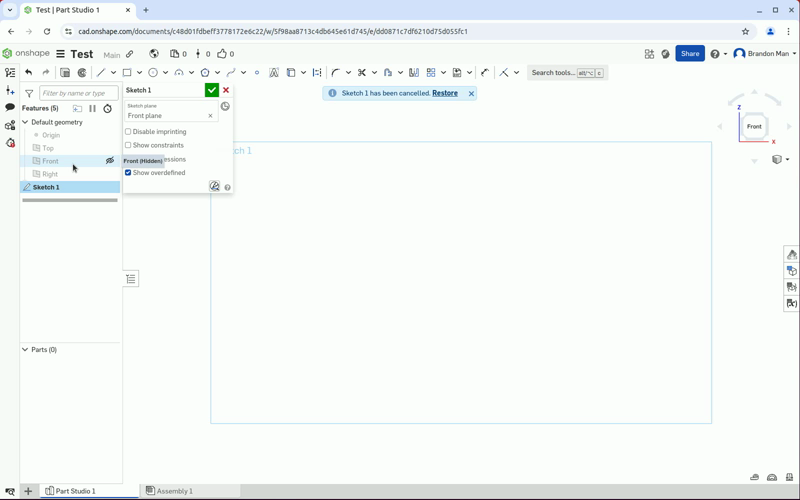
mouse_move(73, 352)
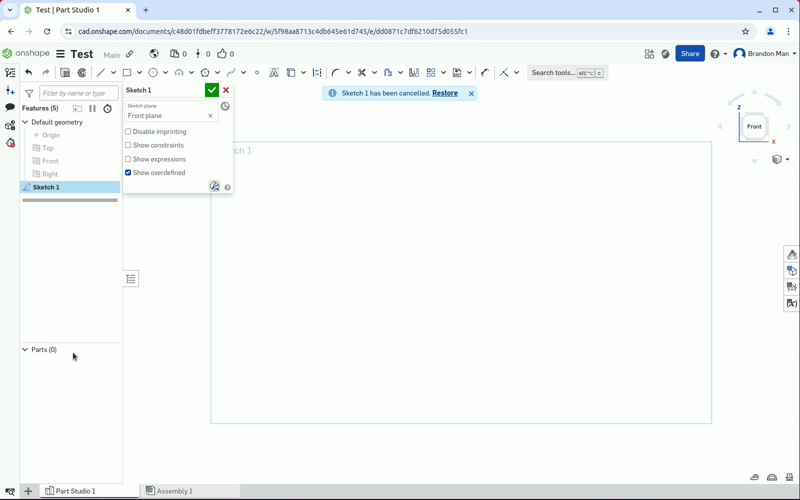
key(y)
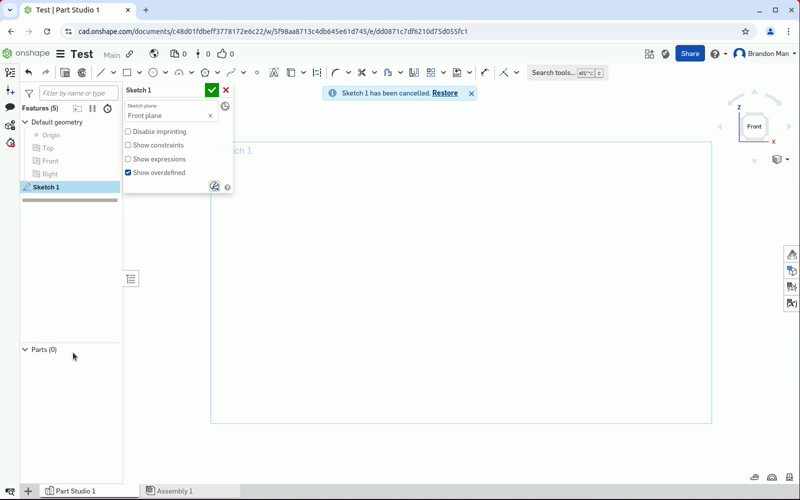
key(l)
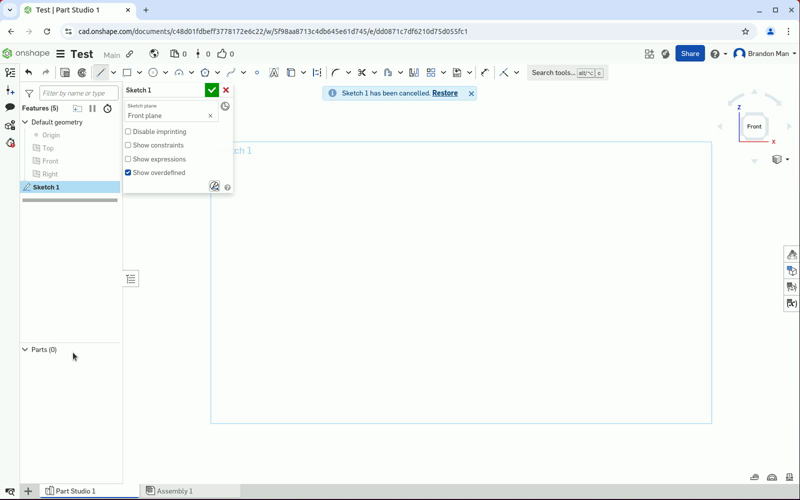
key_down(shift)
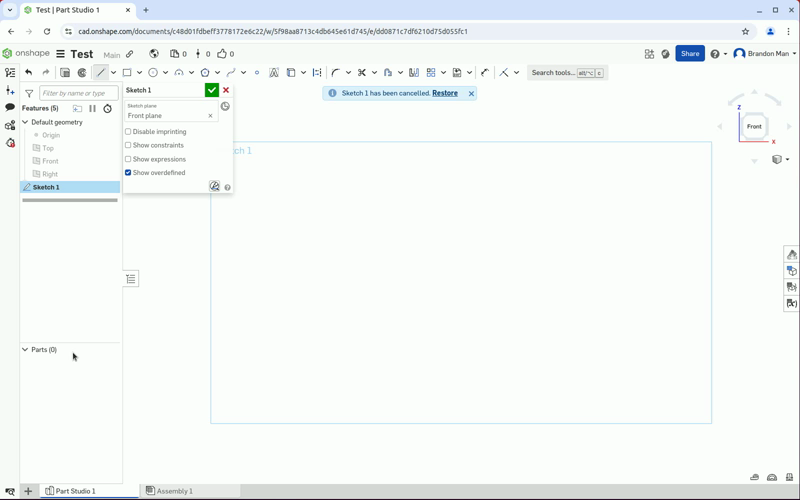
mouse_move(473, 282)
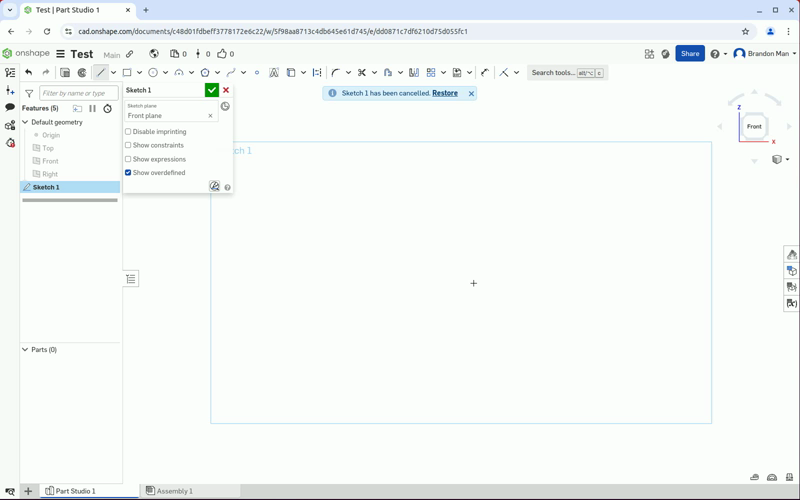
click(473, 282)
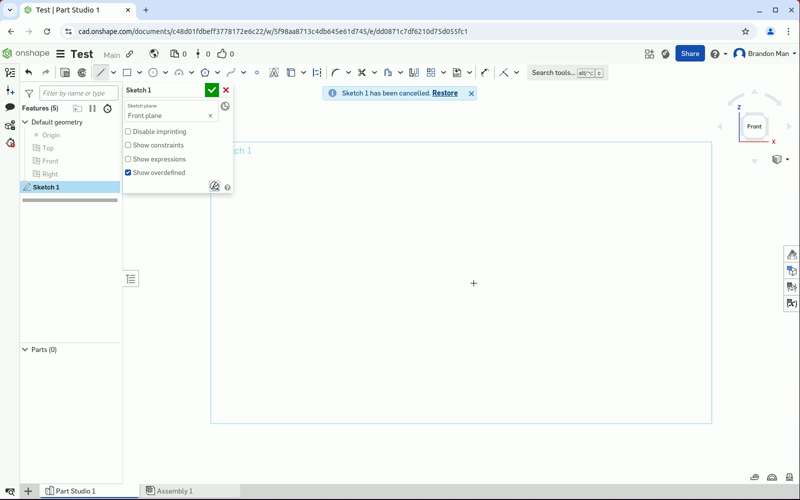
key_up(shift)
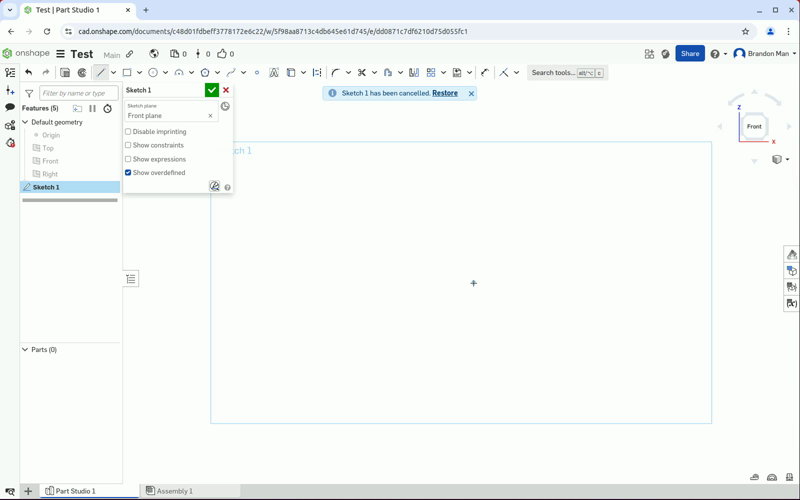
key_down(shift)
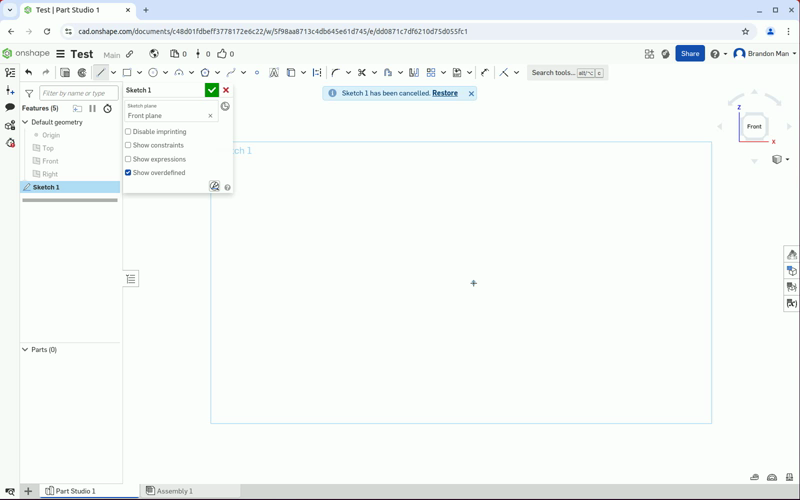
mouse_move(573, 282)
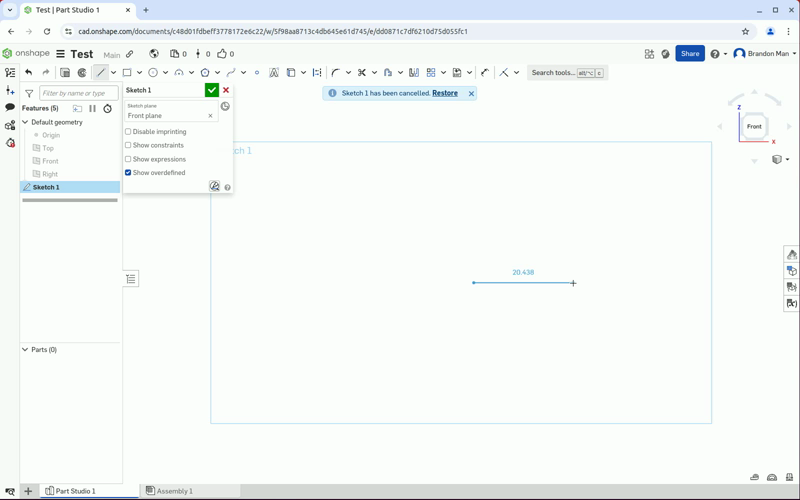
click(573, 282)
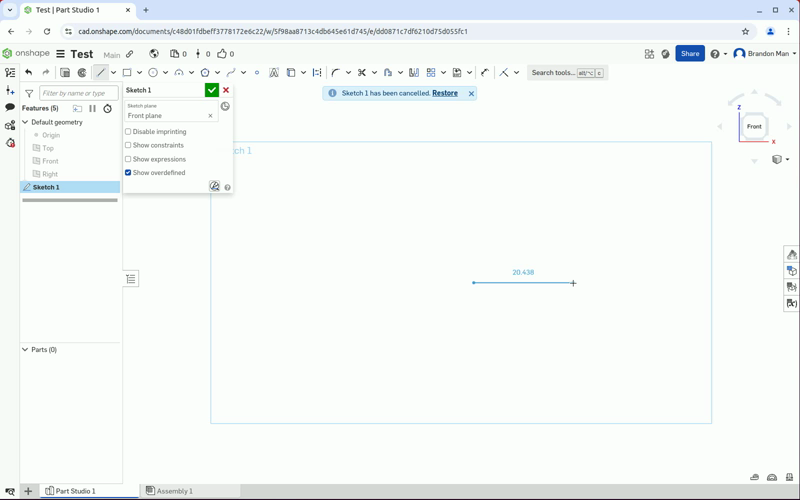
key_up(shift)
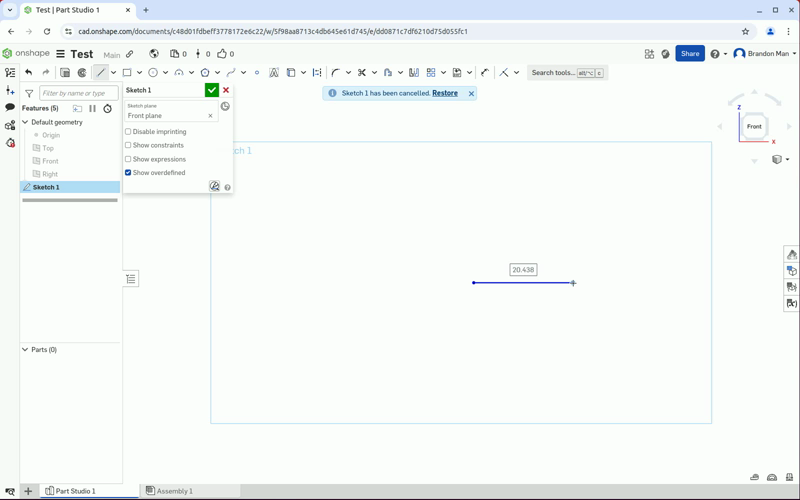
key_down(shift)
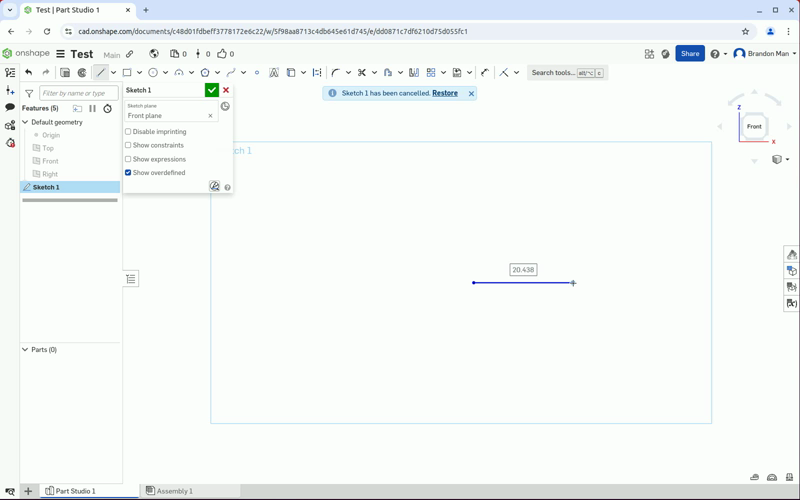
mouse_move(589, 282)
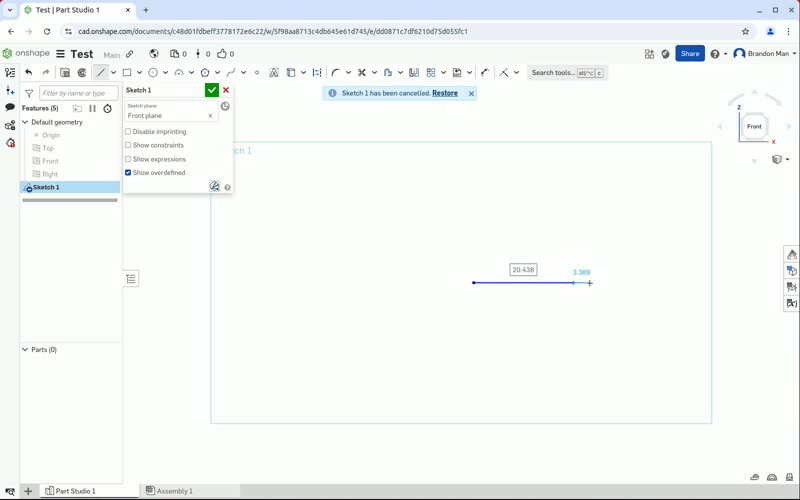
mouse_move(573, 232)
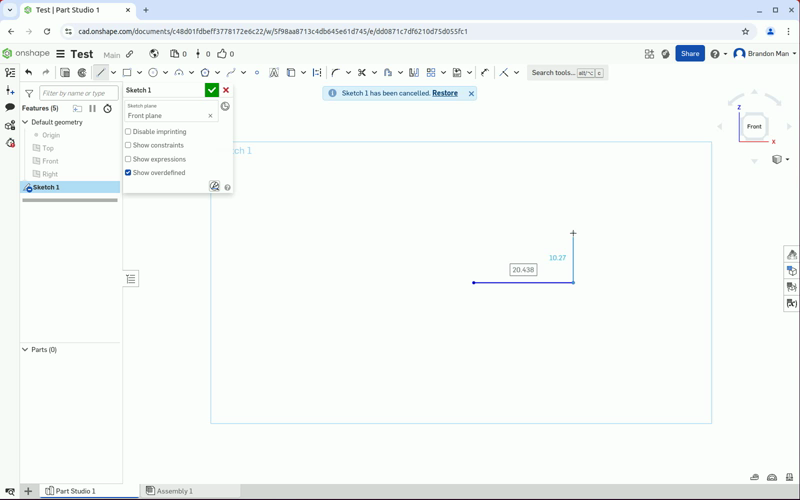
click(573, 232)
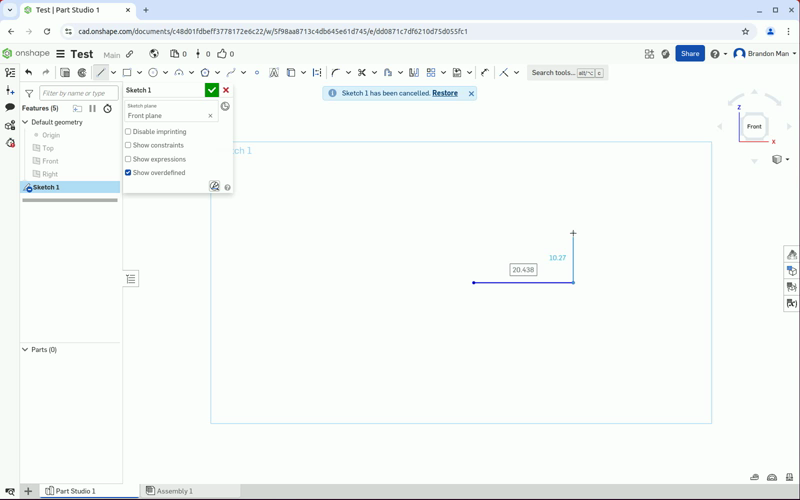
key_up(shift)
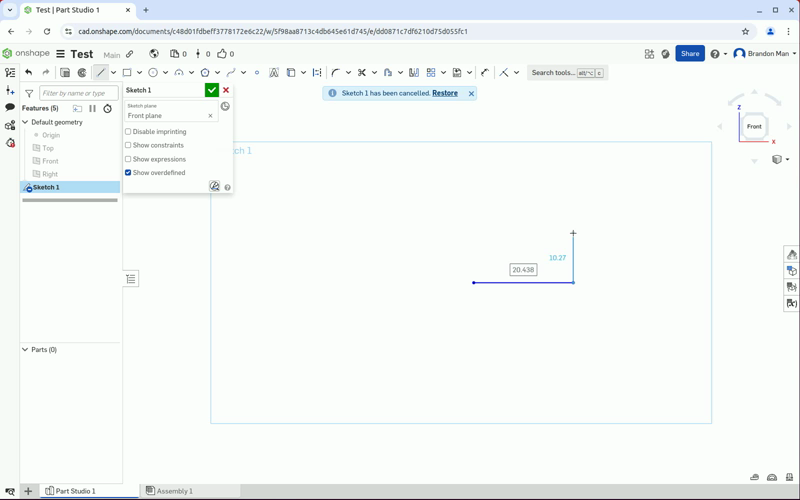
key_down(shift)
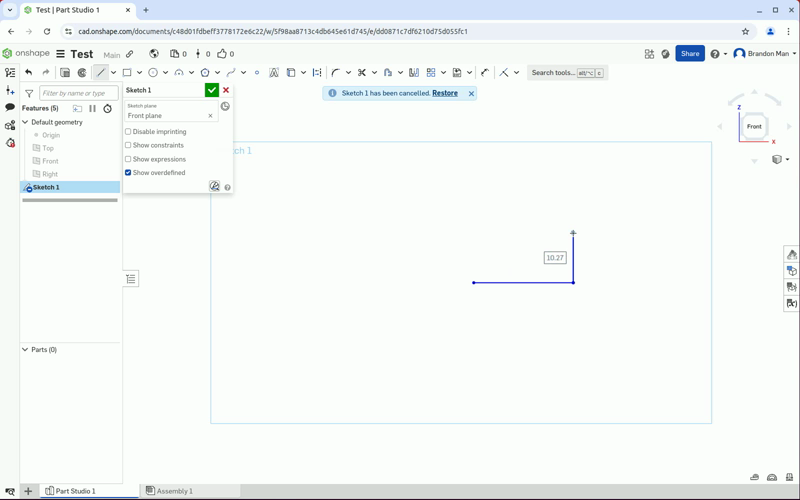
mouse_move(473, 232)
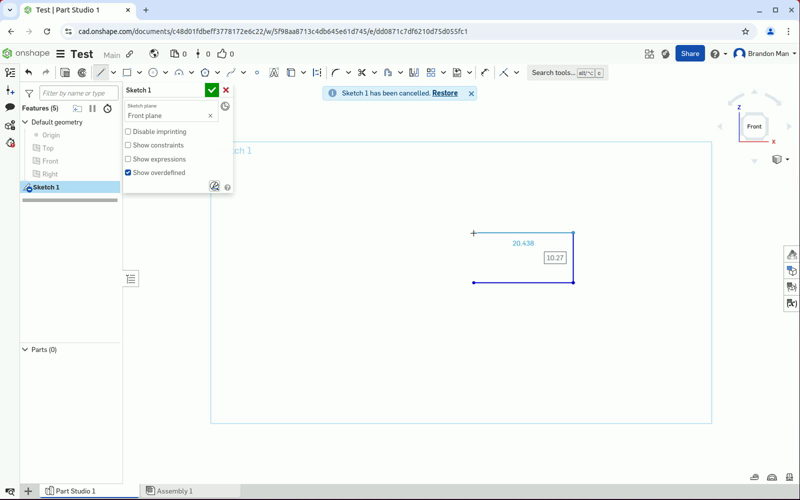
click(473, 232)
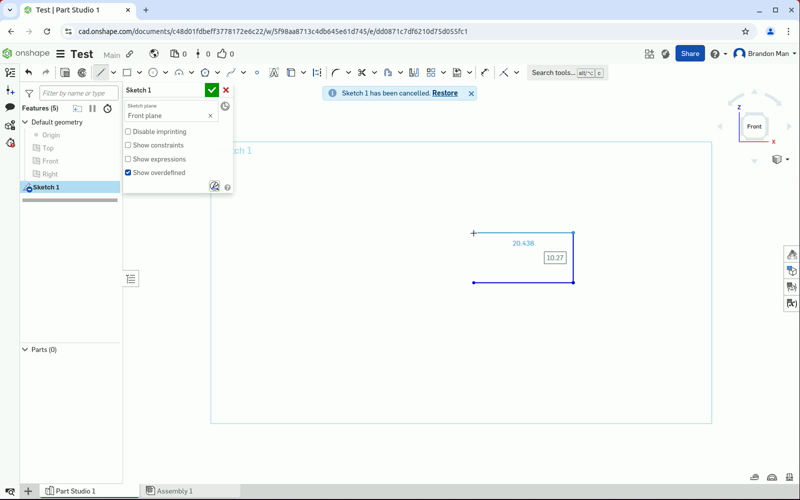
key_up(shift)
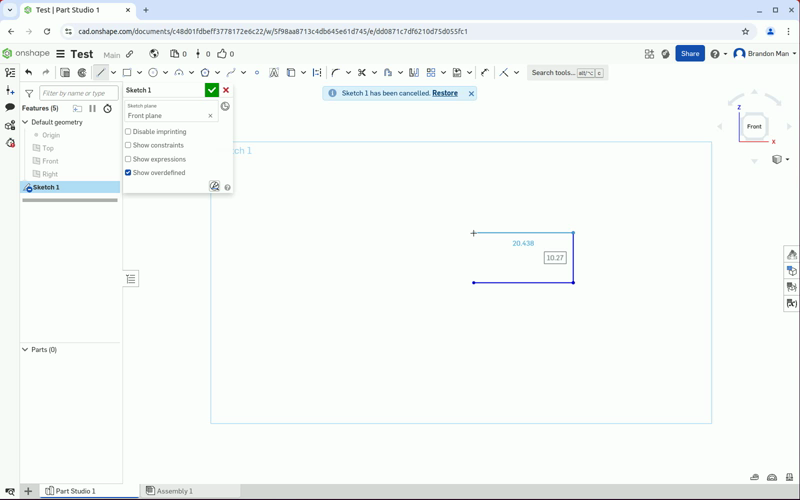
mouse_move(503, 232)
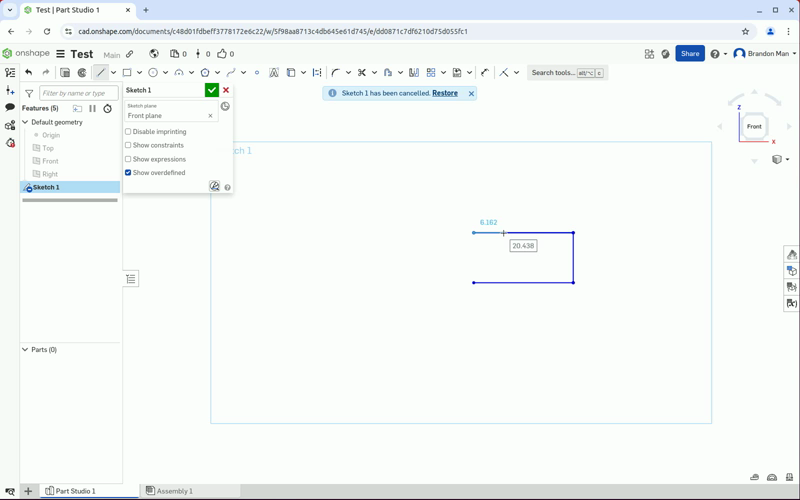
key_down(shift)
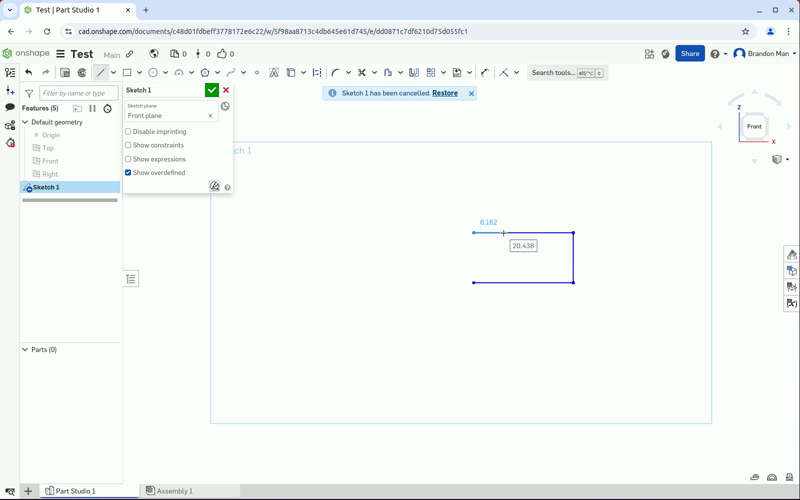
mouse_move(473, 282)
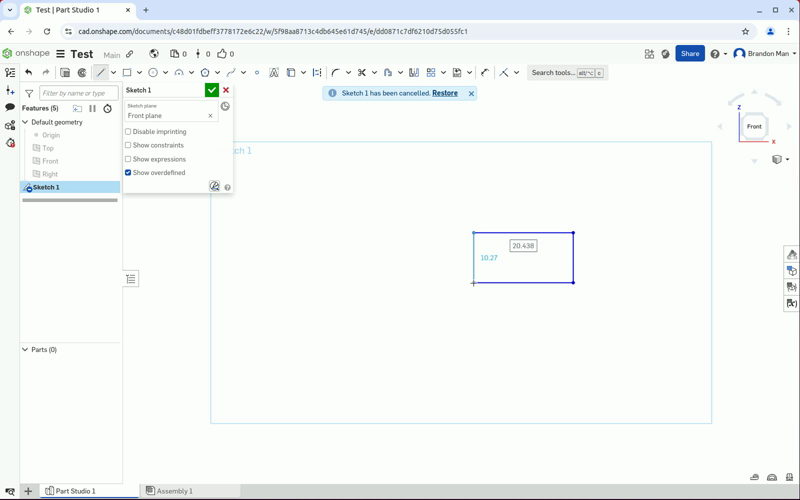
key_up(shift)
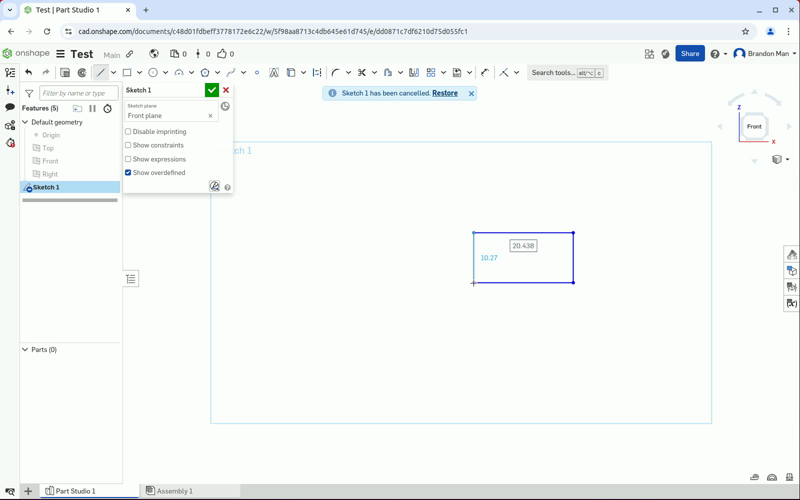
click(473, 282)
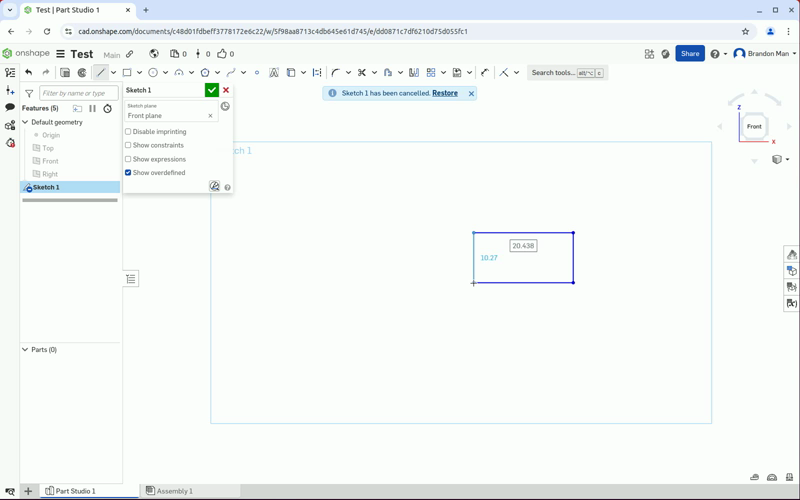
key(esc)
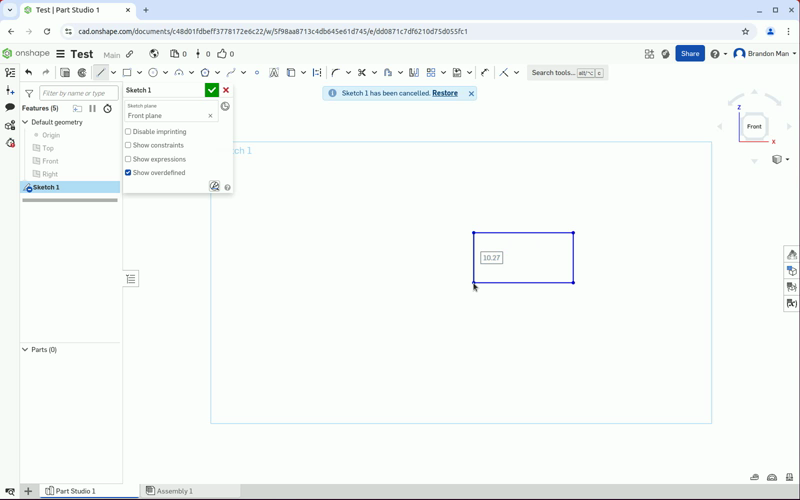
mouse_move(562, 279)
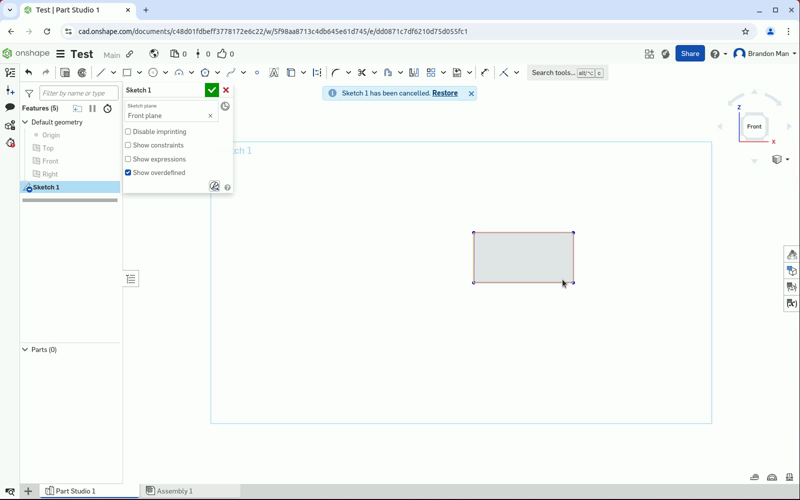
click(562, 279)
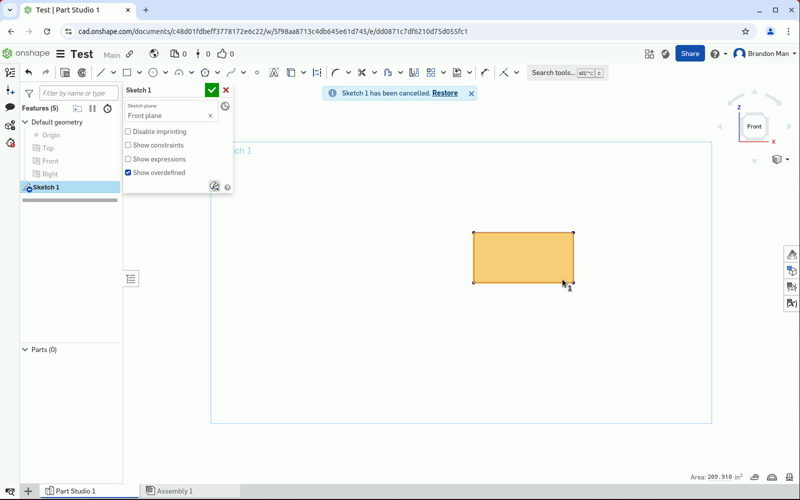
mouse_move(73, 352)
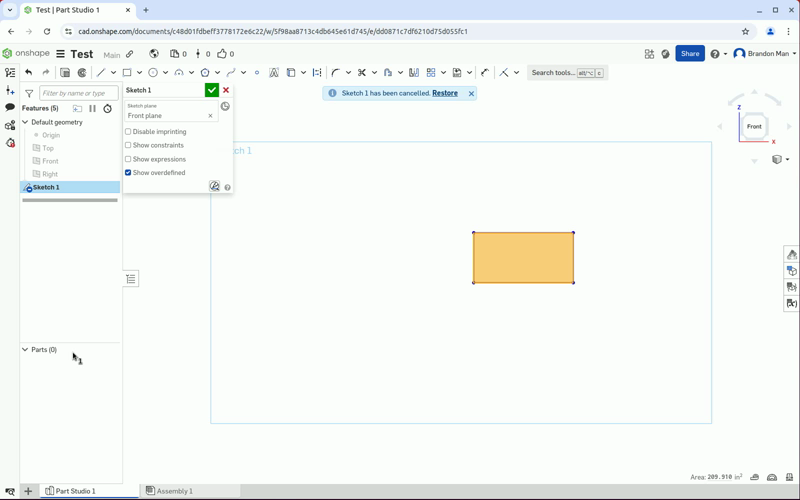
key(shift+y)
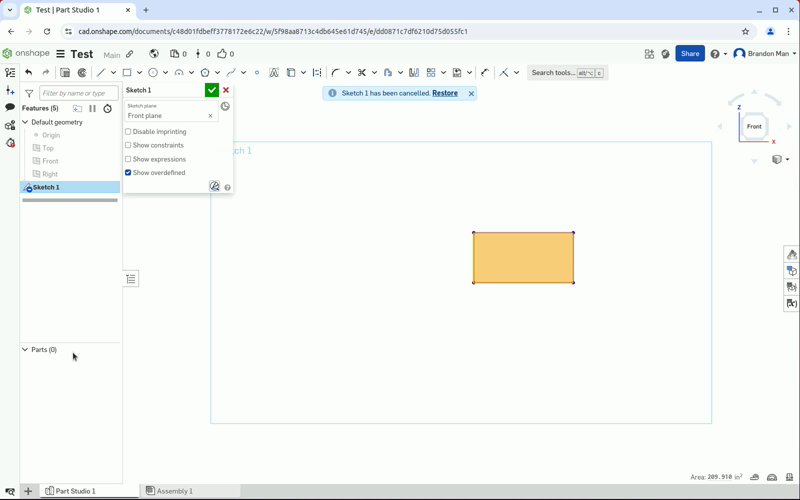
key(shift+e)
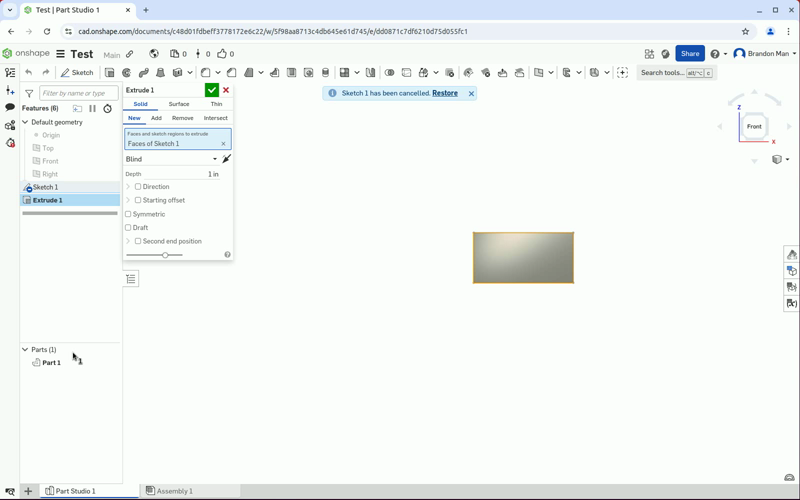
mouse_move(143, 106)
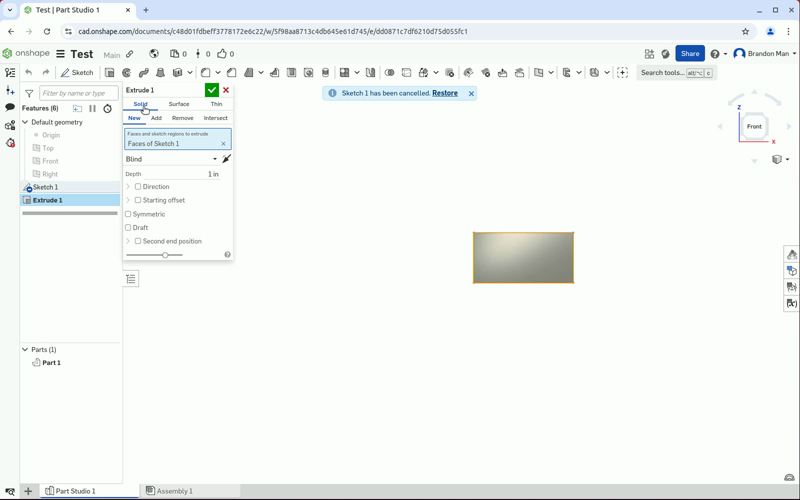
click(143, 106)
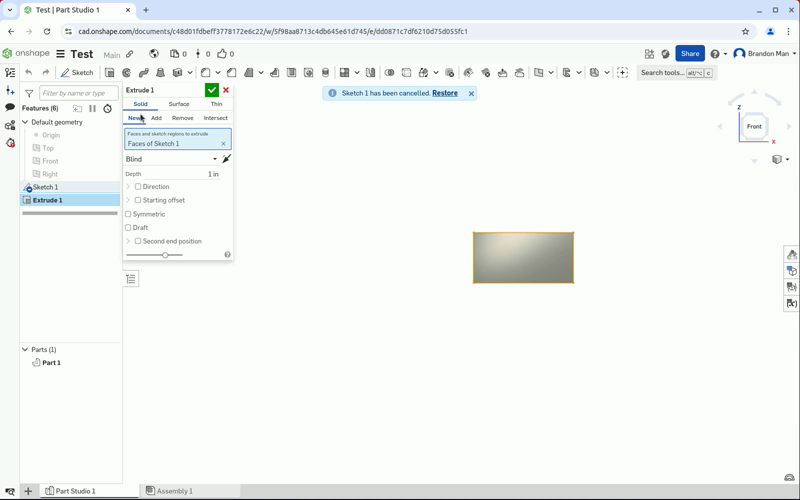
mouse_move(137, 120)
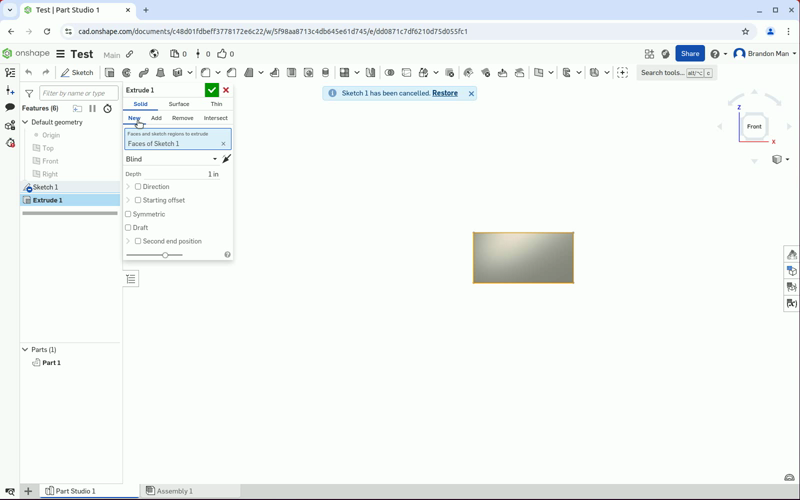
click(137, 120)
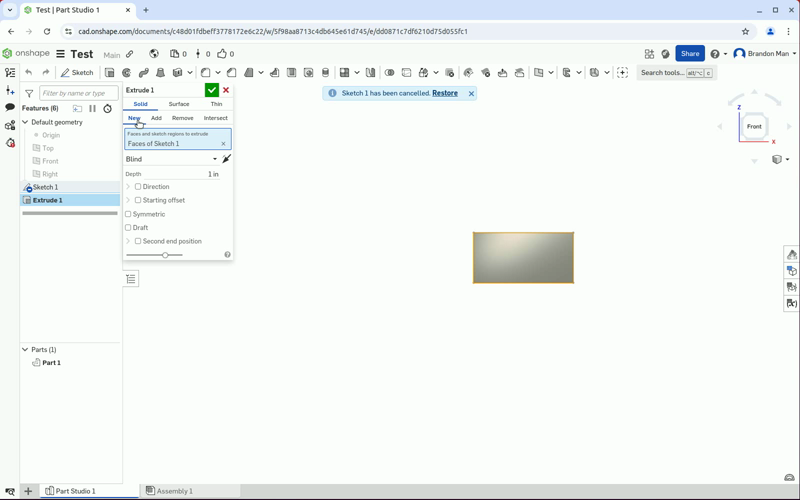
key(tab, 4)
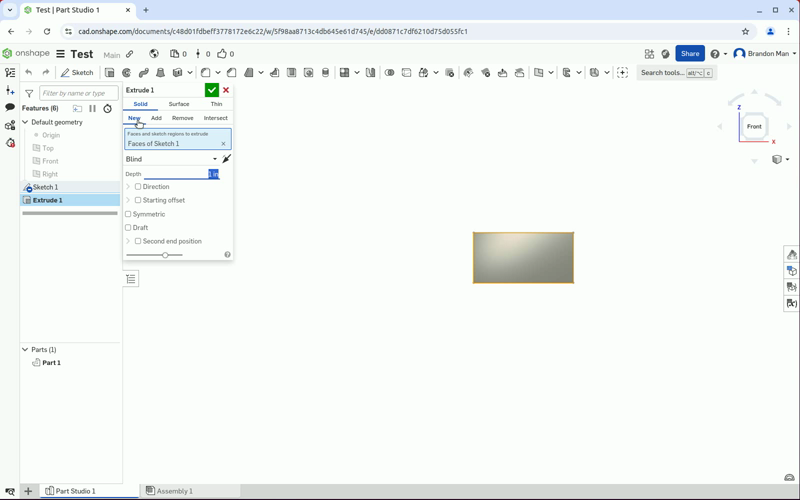
text(13.48)
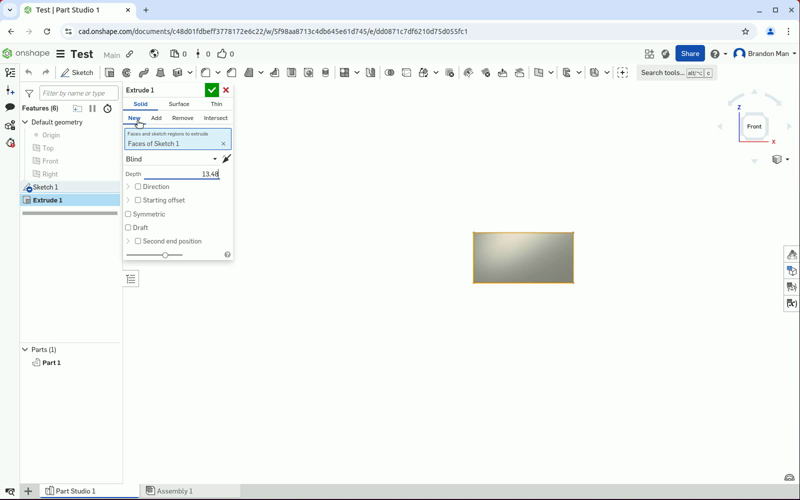
key(enter)
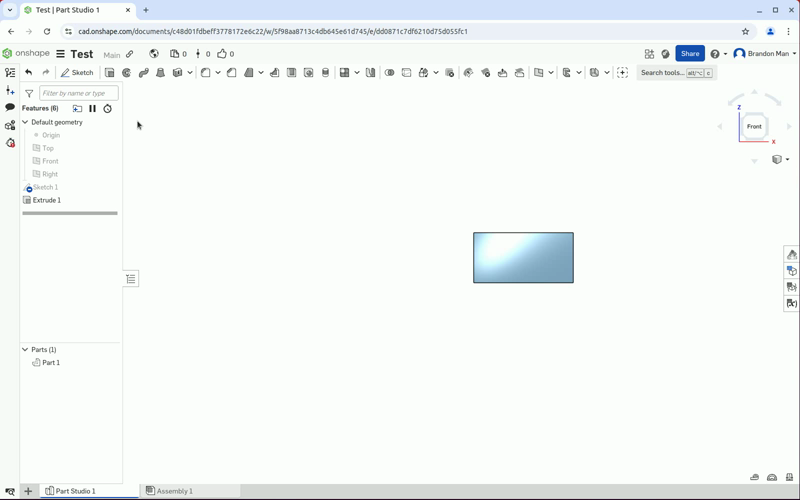
key(shift+h)
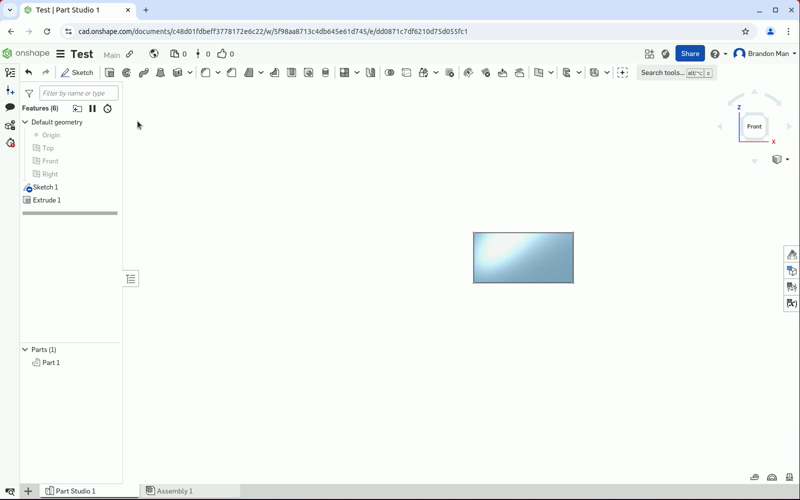
key(shift+h)
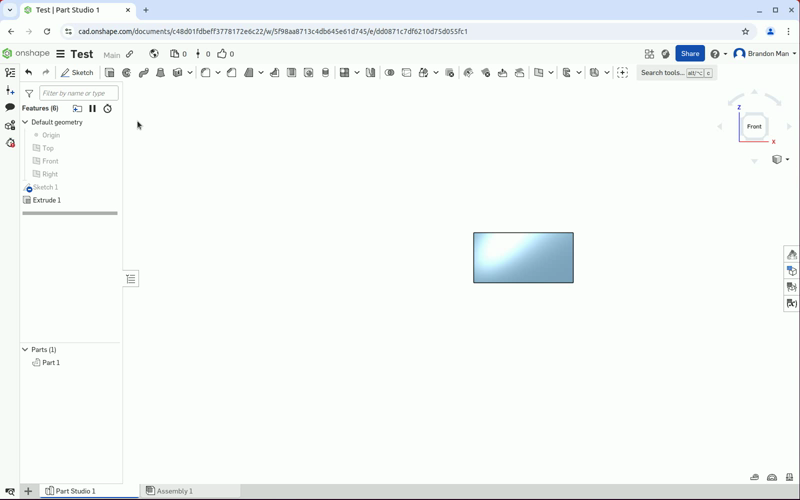
mouse_move(73, 189)
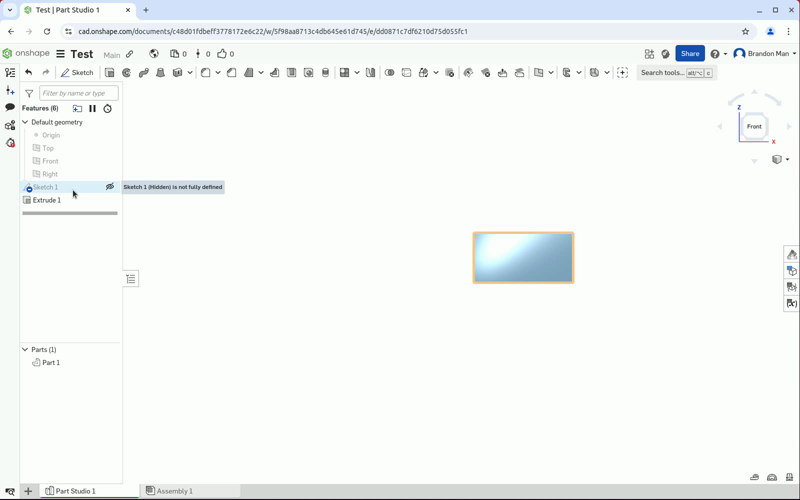
click(73, 189)
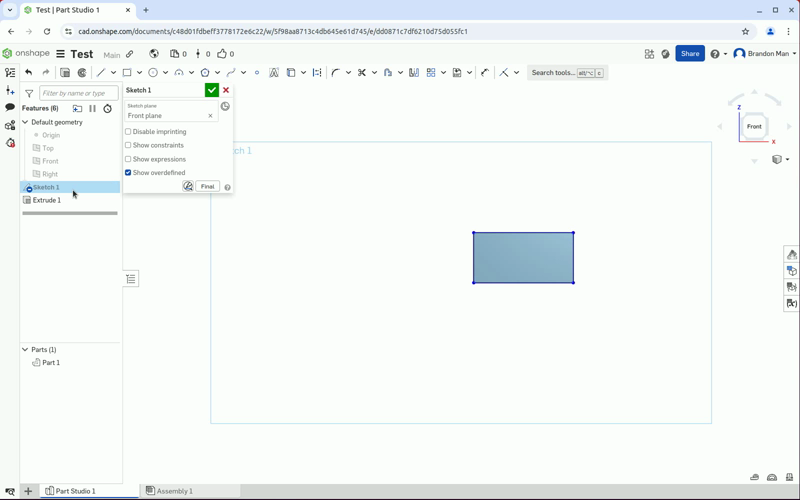
mouse_move(229, 92)
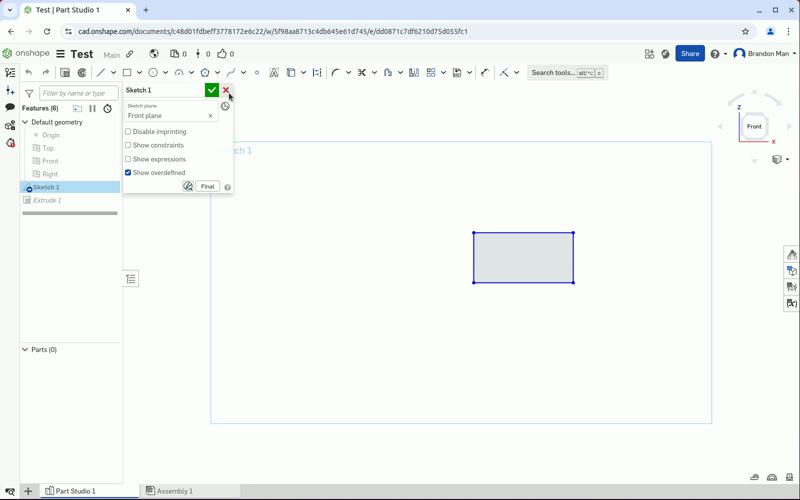
click(229, 92)
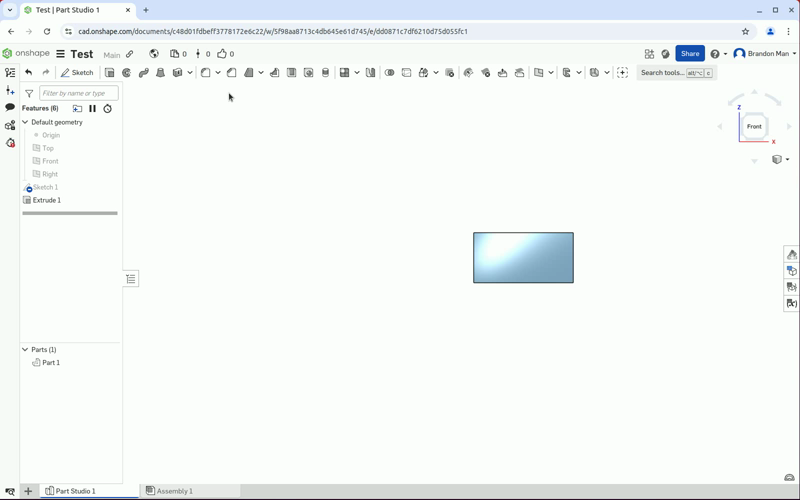
mouse_move(73, 352)
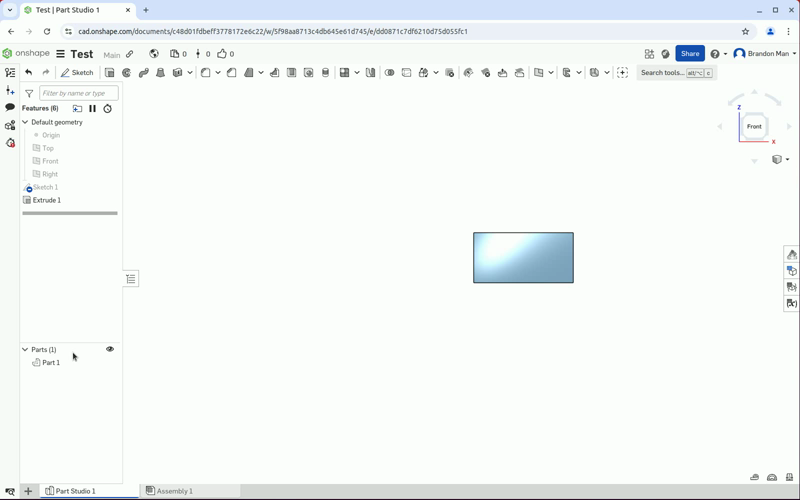
key(y)
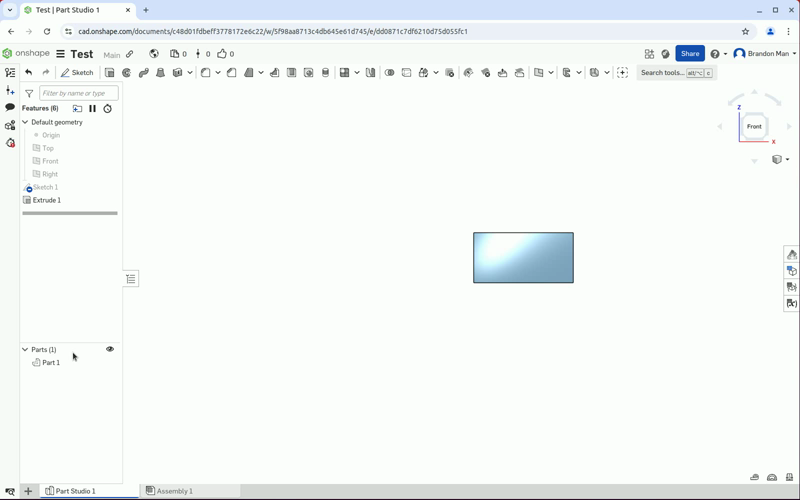
key(shift+p)
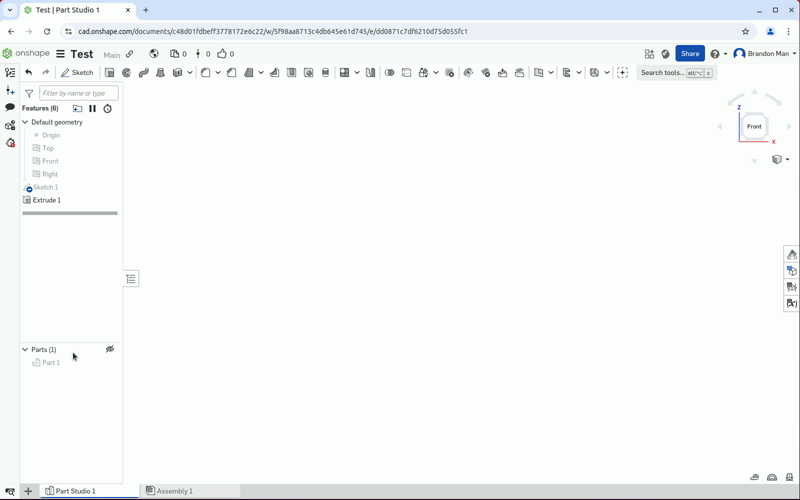
key(space)
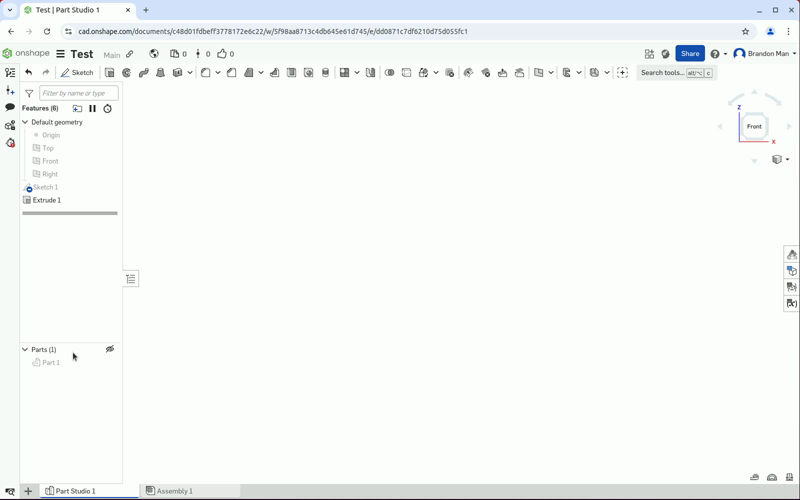
key_down(shift)
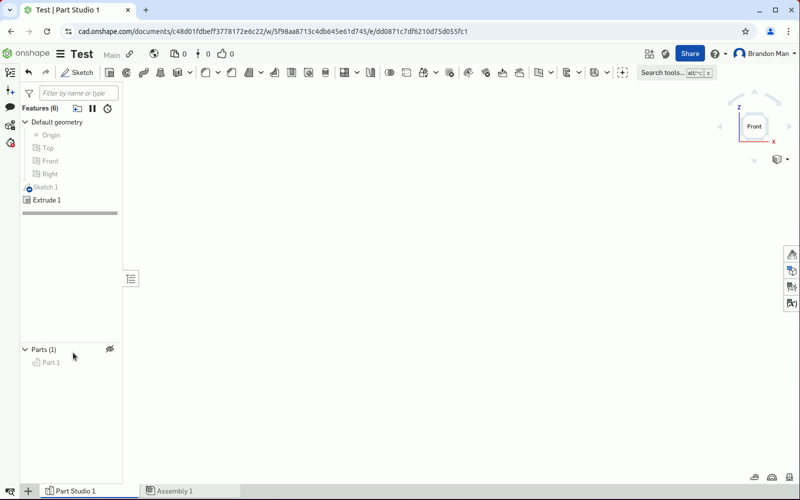
key(down)
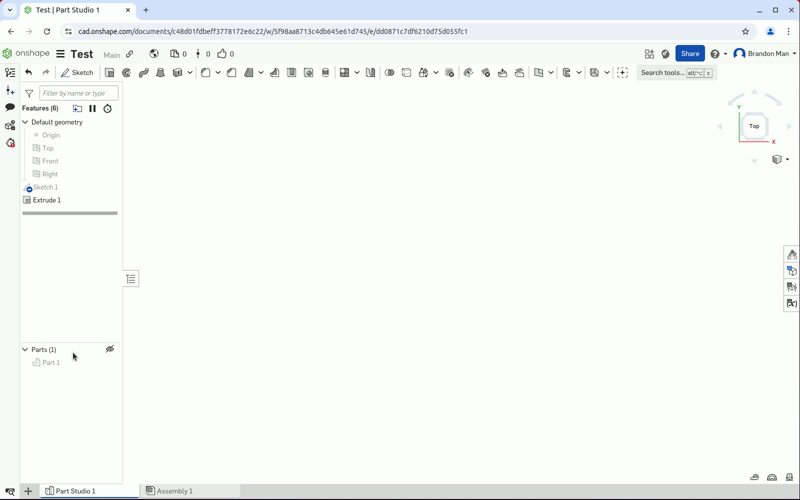
key_up(shift)
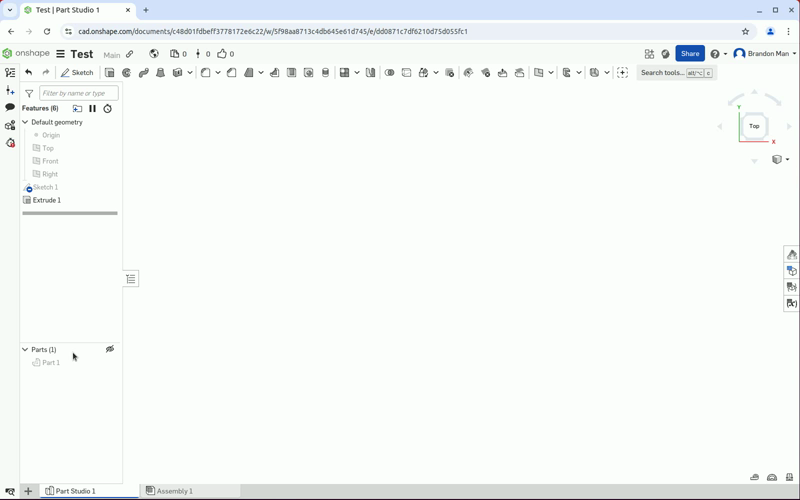
mouse_move(73, 352)
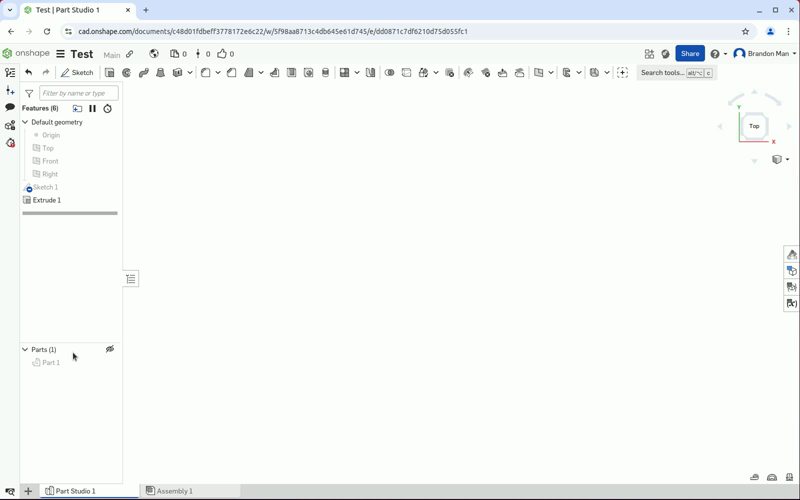
key(shift+y)
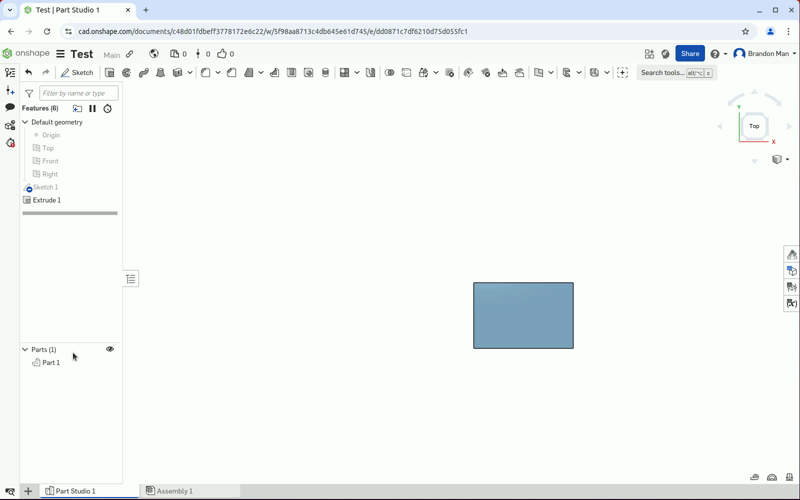
mouse_move(541, 75)
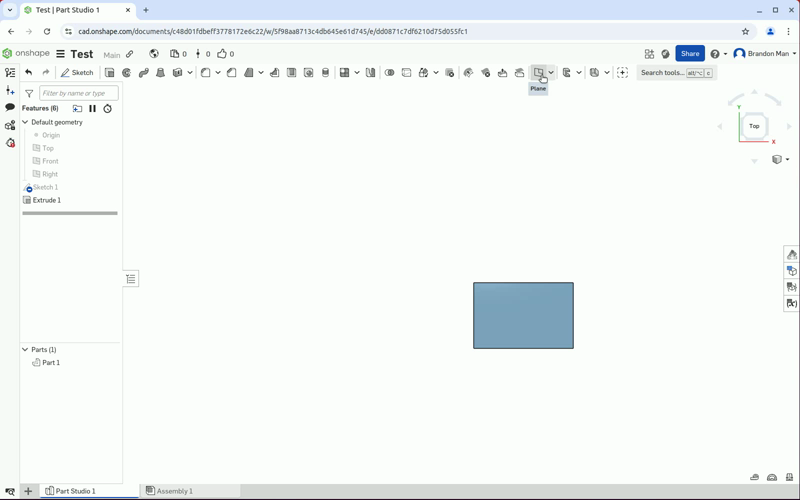
click(541, 75)
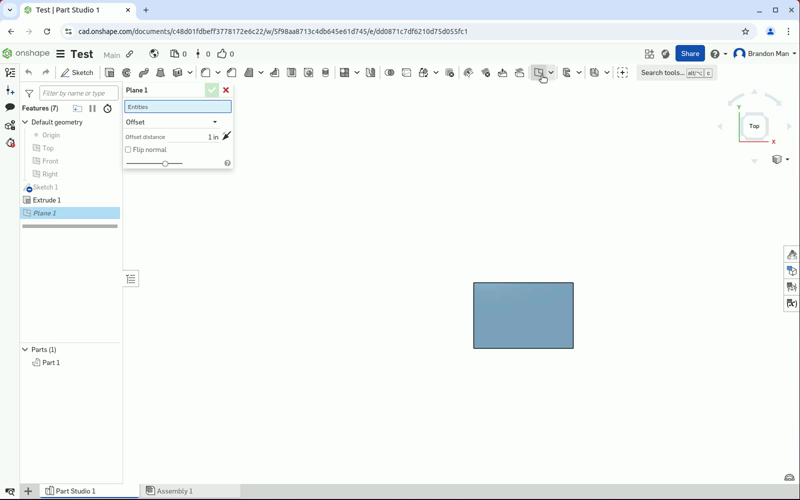
mouse_move(73, 150)
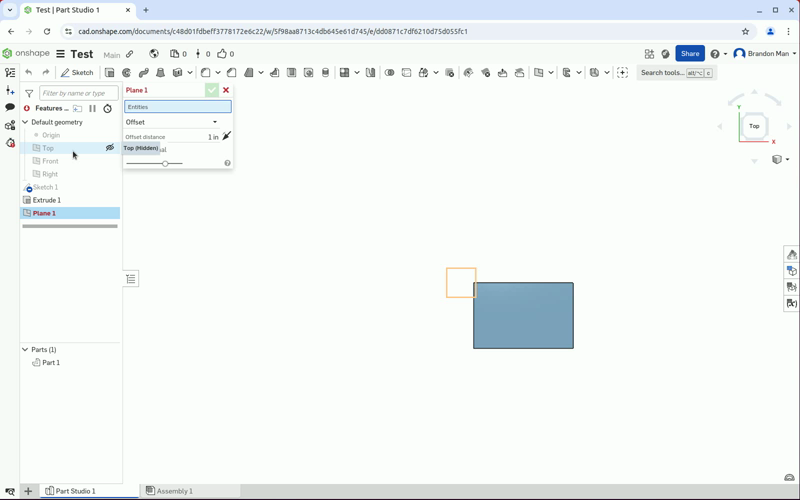
click(73, 150)
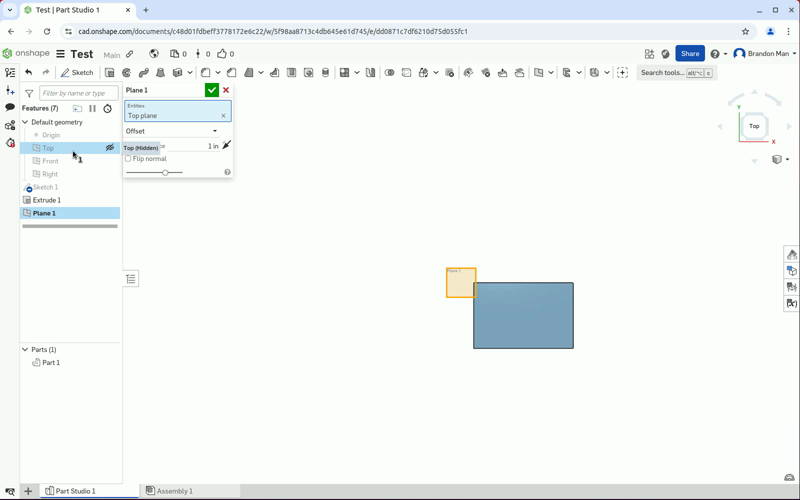
key(tab, 2)
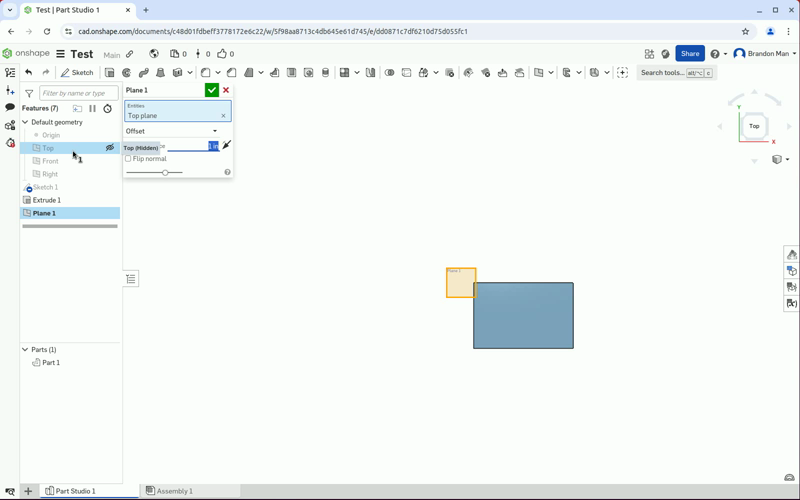
text(10.106)
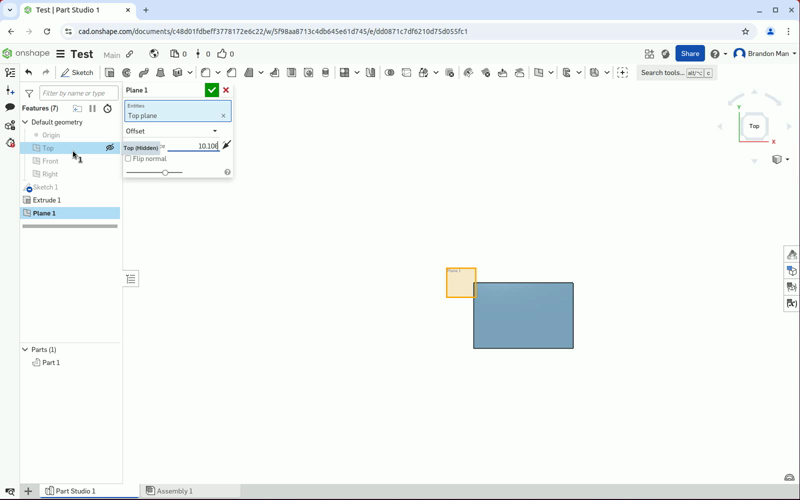
key(enter, 2)
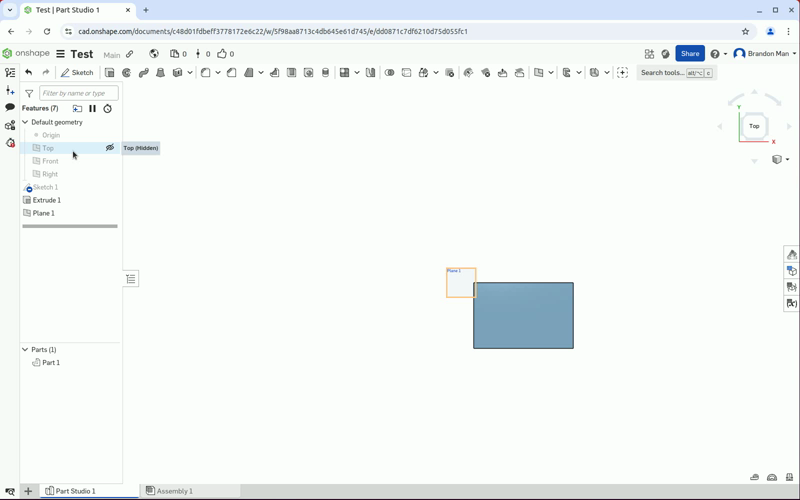
key(shift+s)
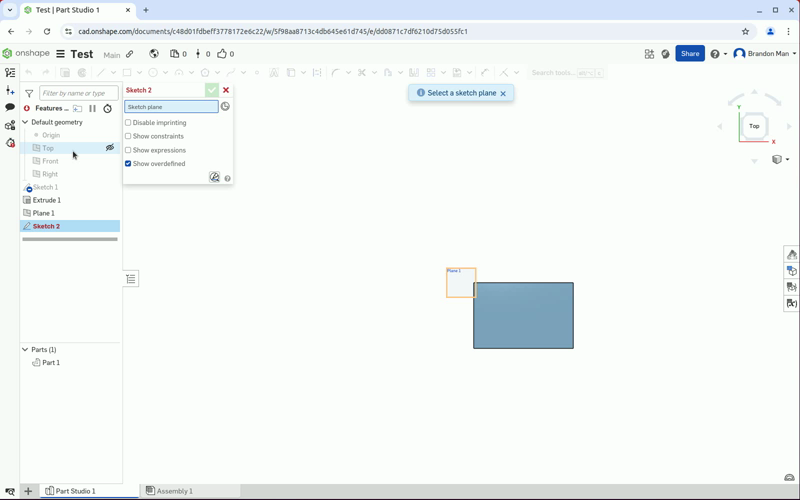
mouse_move(73, 215)
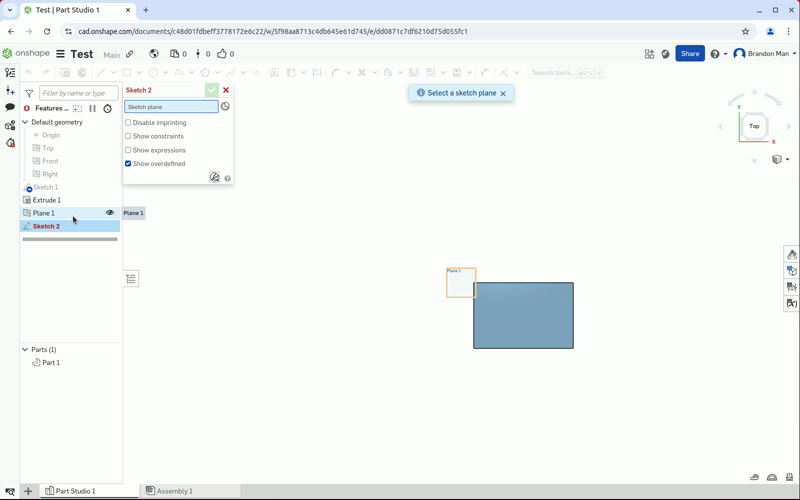
click(73, 215)
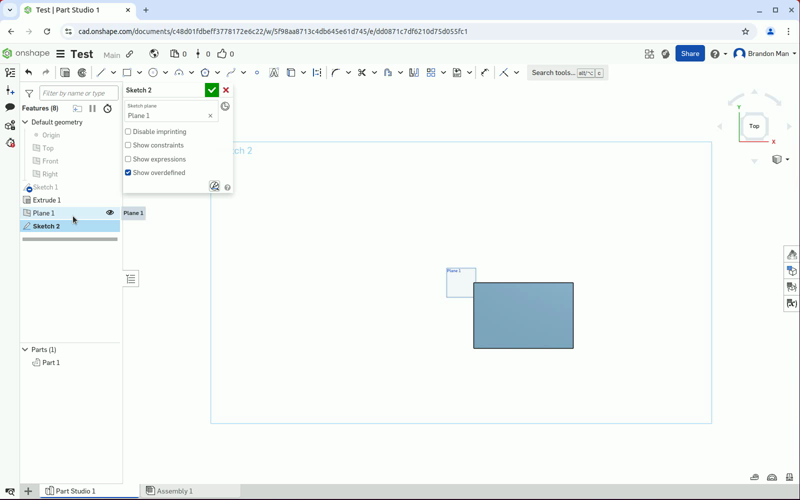
mouse_move(73, 352)
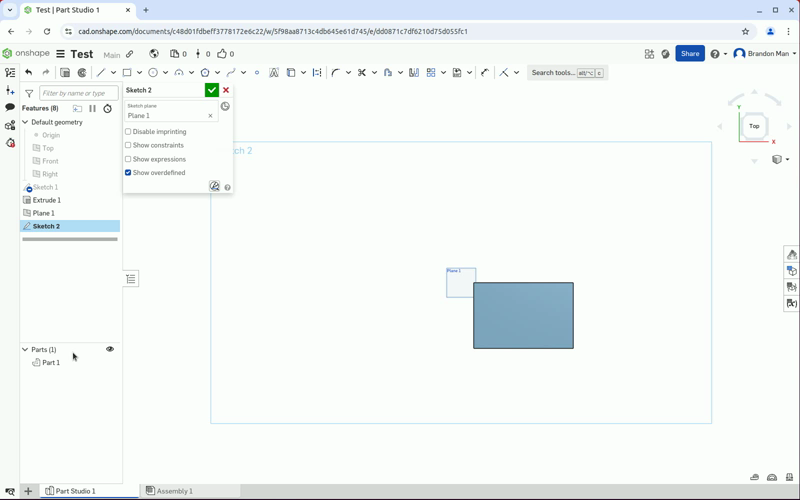
key(y)
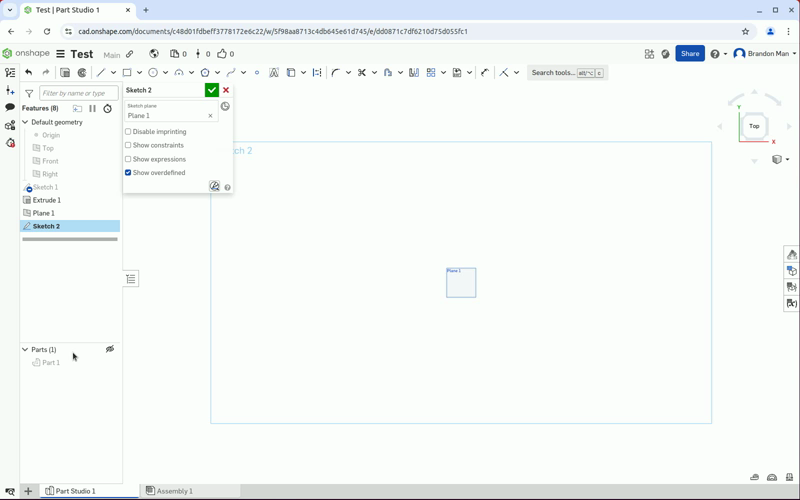
key(l)
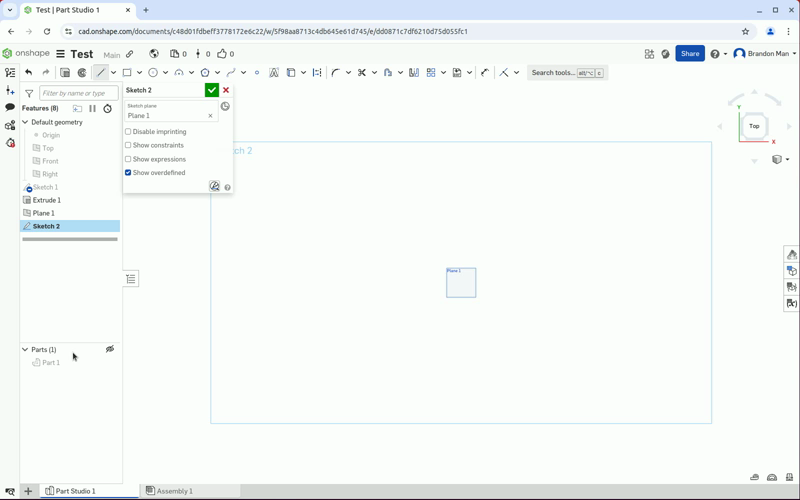
key_down(shift)
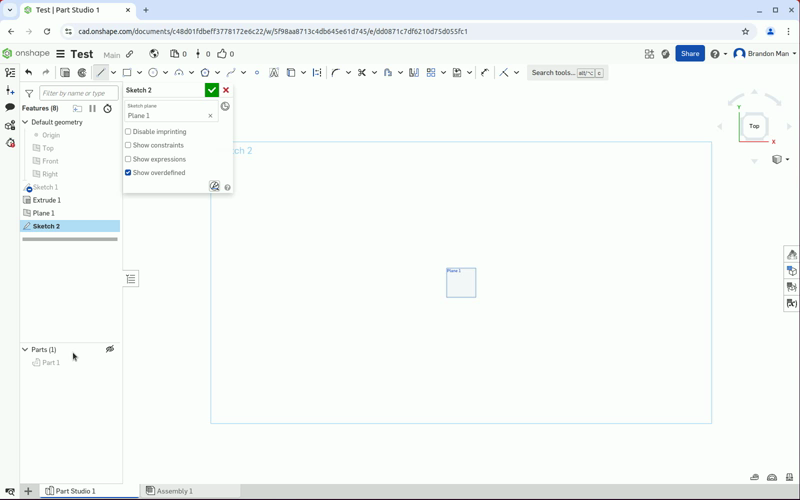
mouse_move(491, 348)
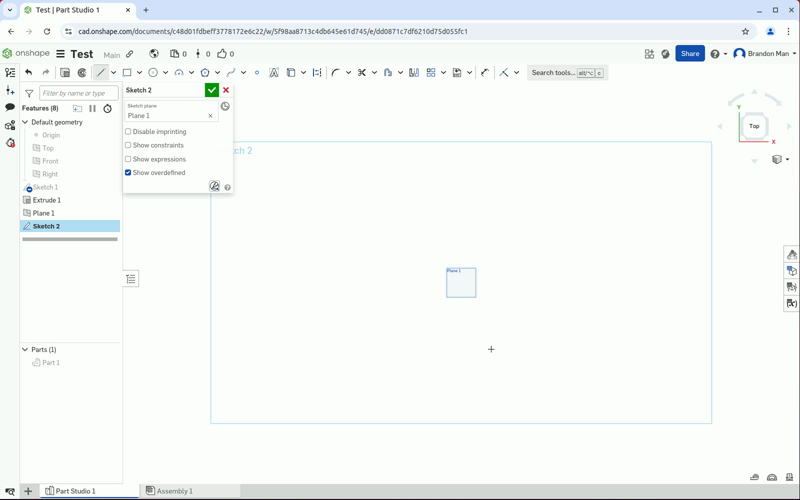
click(491, 348)
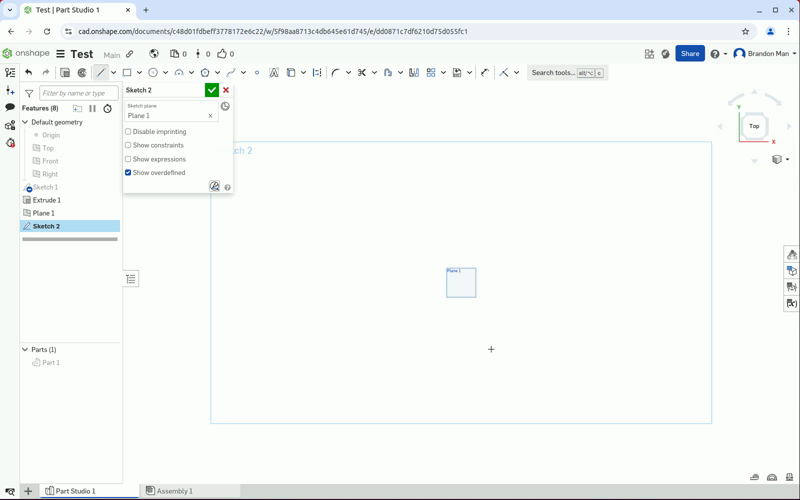
key_up(shift)
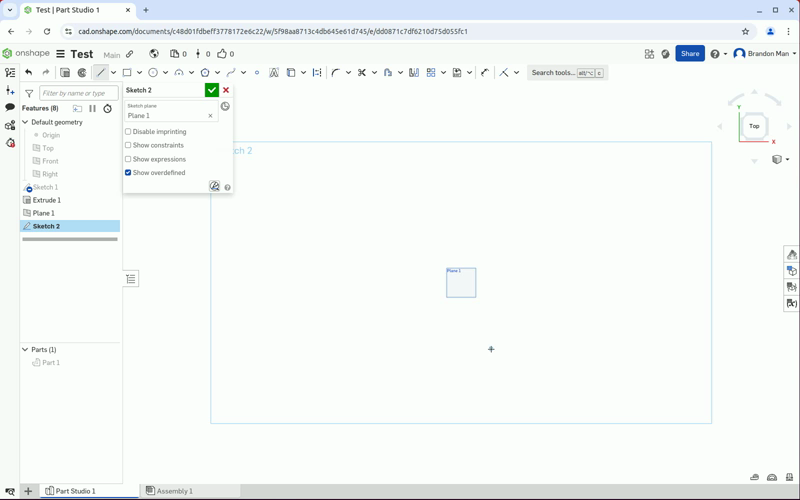
key_down(shift)
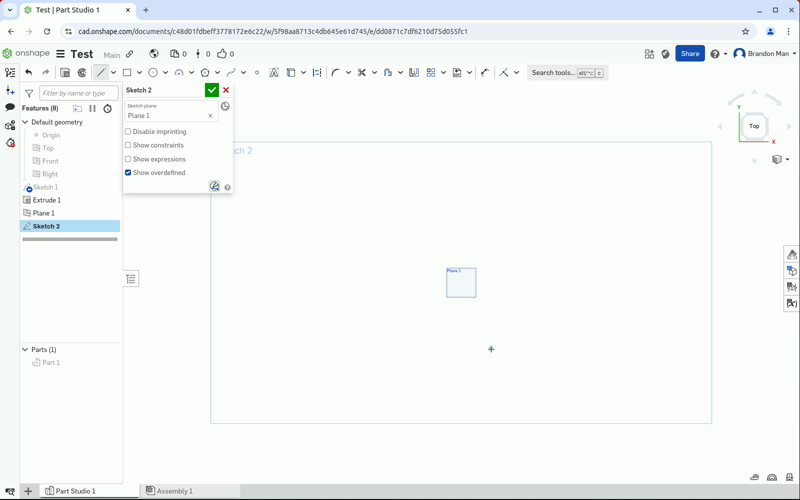
mouse_move(557, 348)
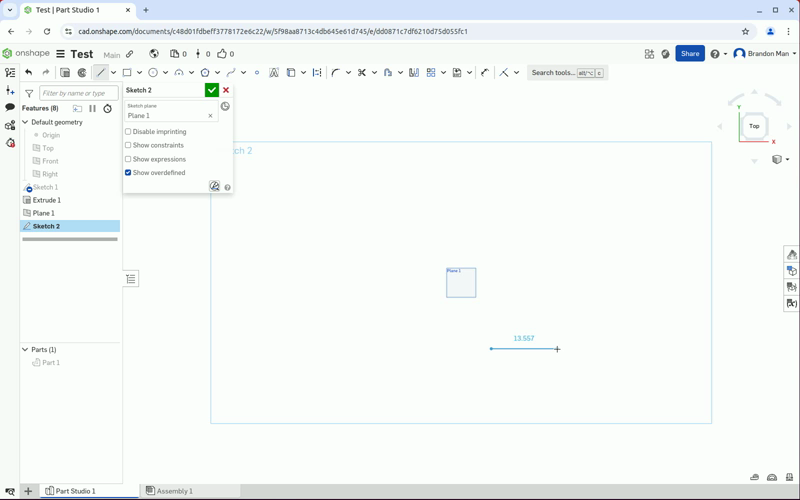
click(557, 348)
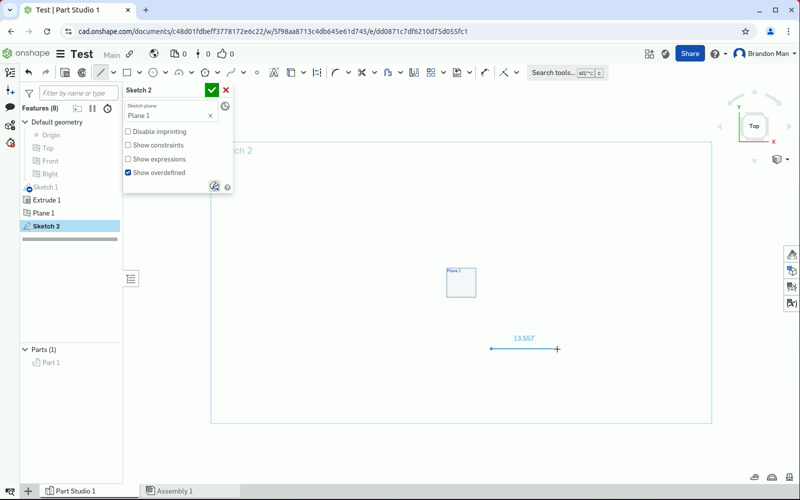
key_up(shift)
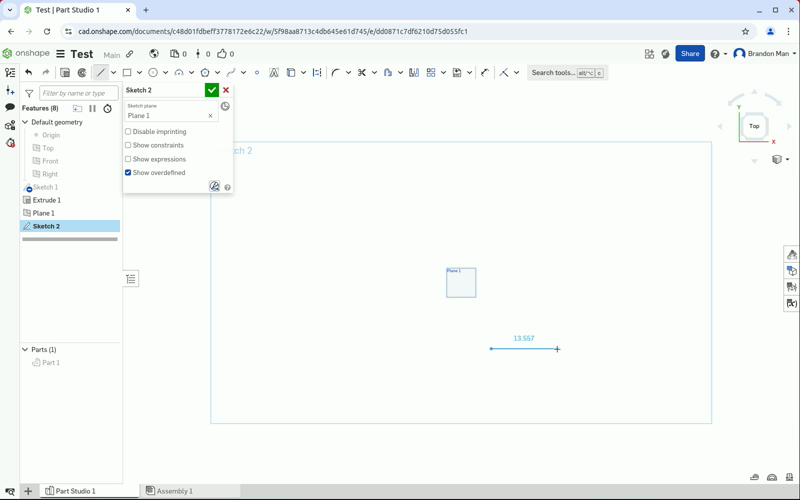
key_down(shift)
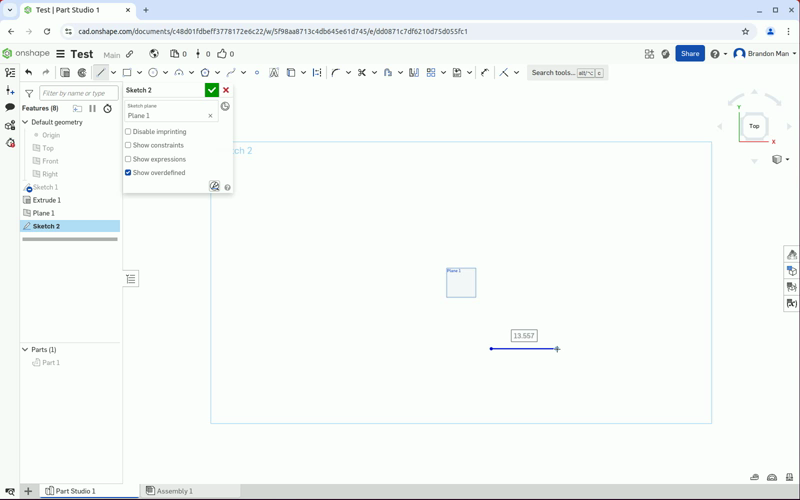
mouse_move(557, 282)
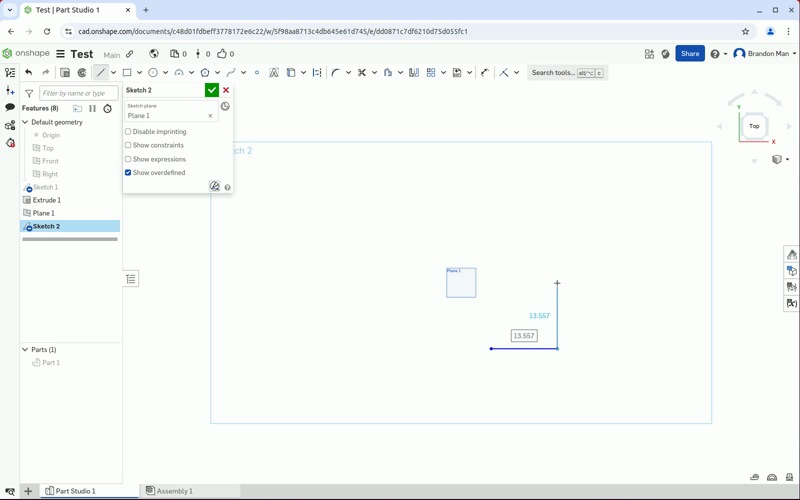
click(557, 282)
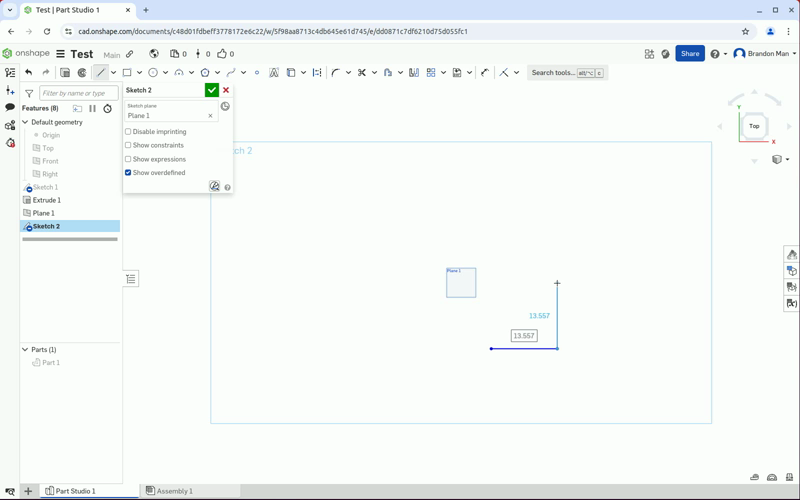
key_up(shift)
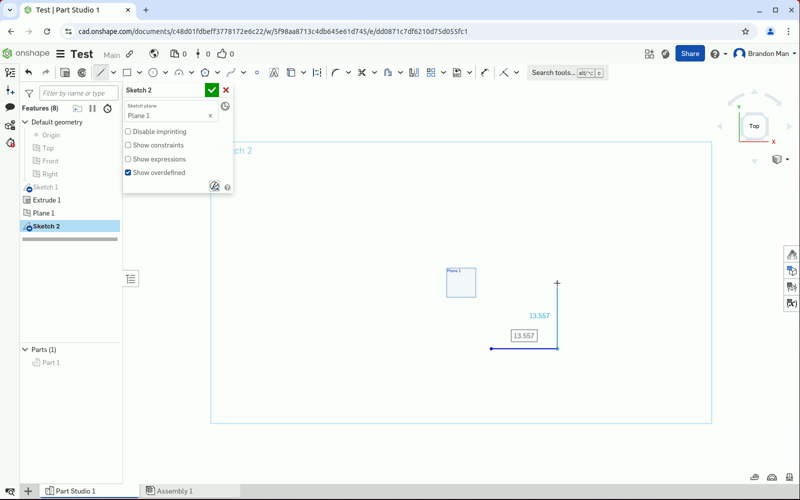
key_down(shift)
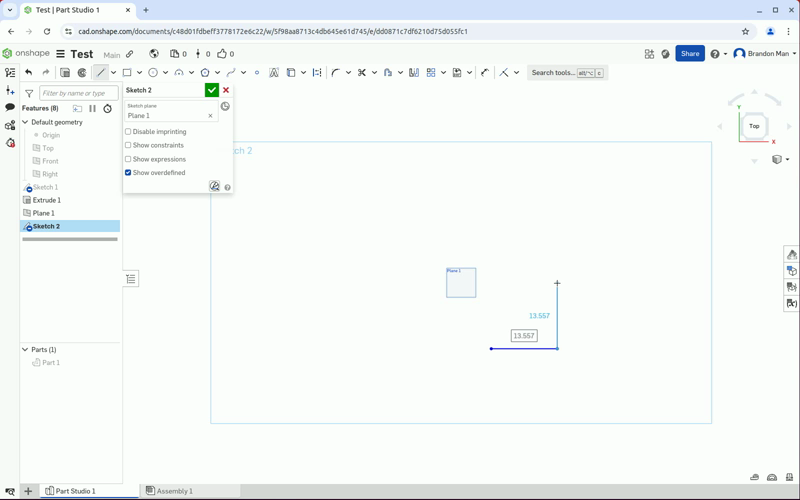
mouse_move(491, 282)
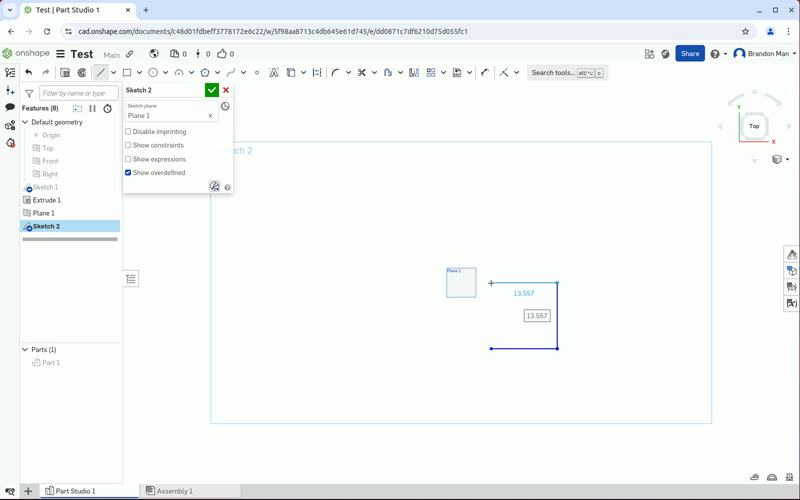
click(491, 282)
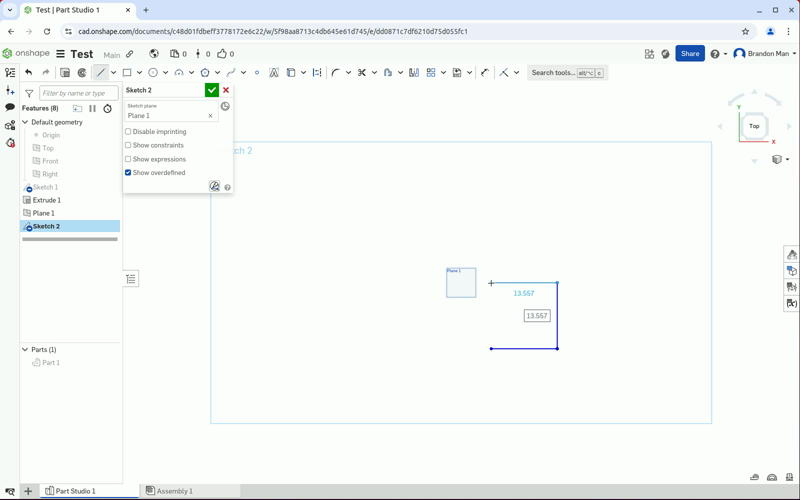
key_up(shift)
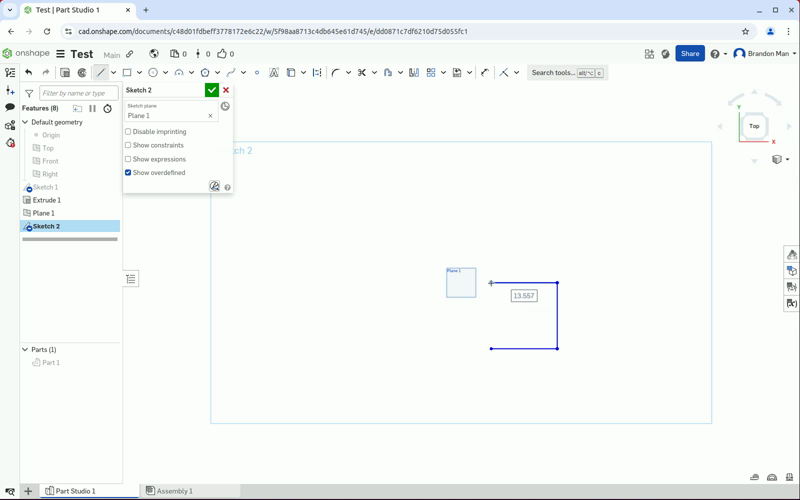
key_down(shift)
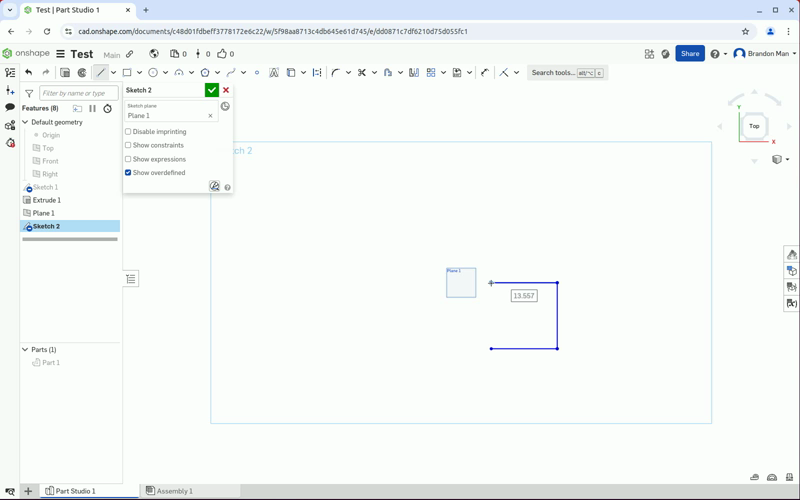
mouse_move(491, 348)
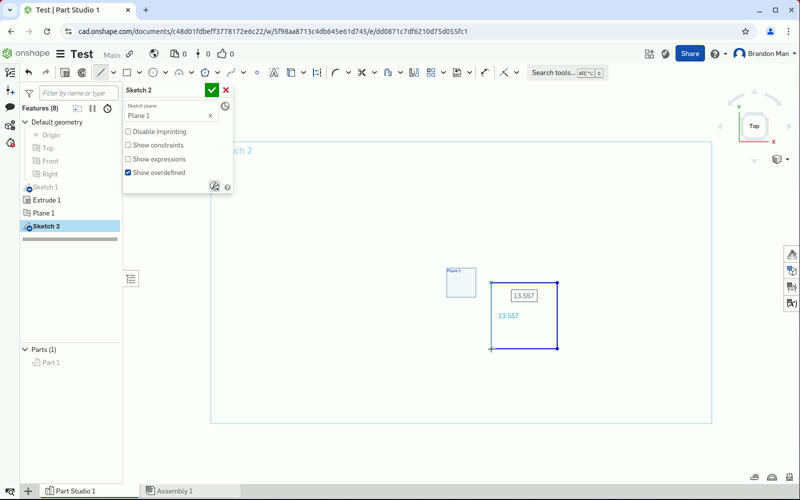
key_up(shift)
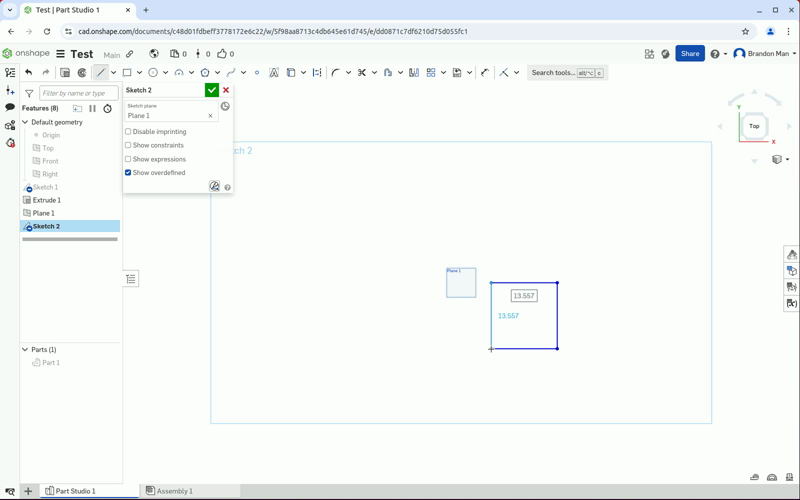
click(491, 348)
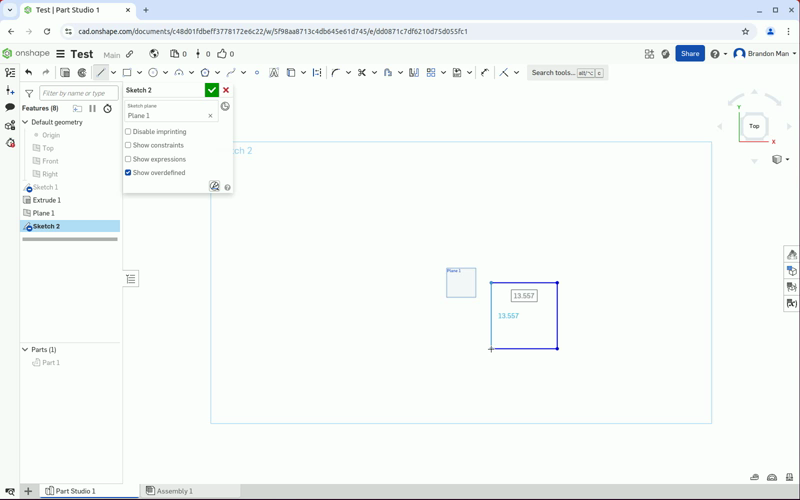
key(esc)
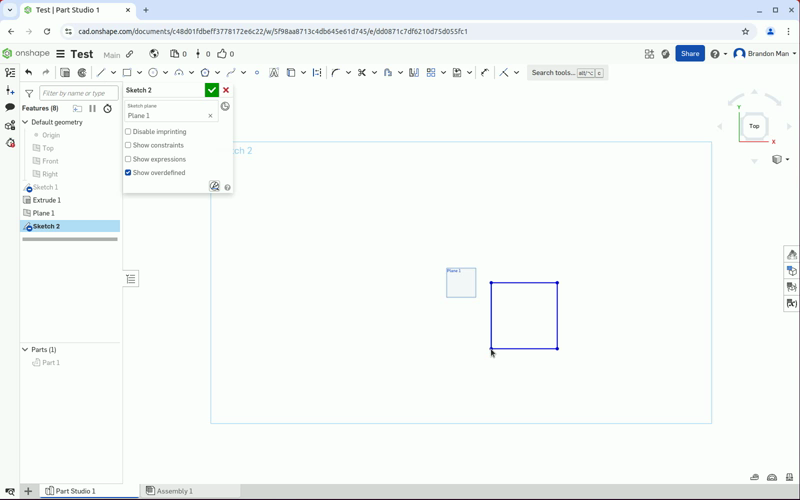
mouse_move(548, 315)
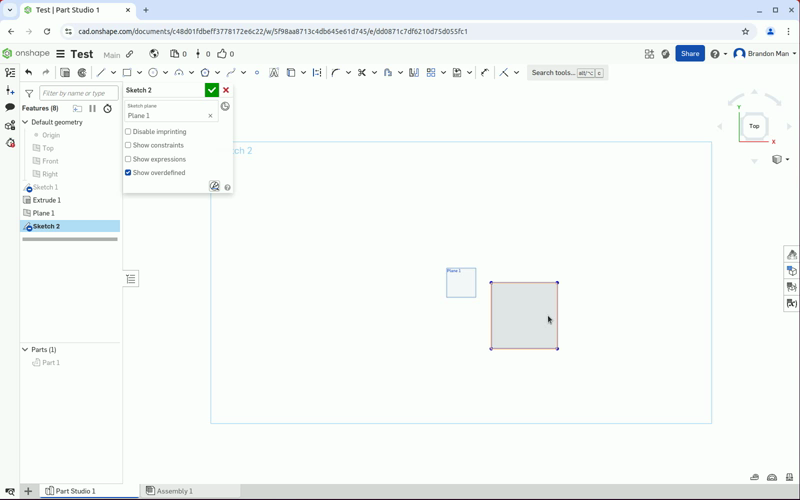
click(548, 315)
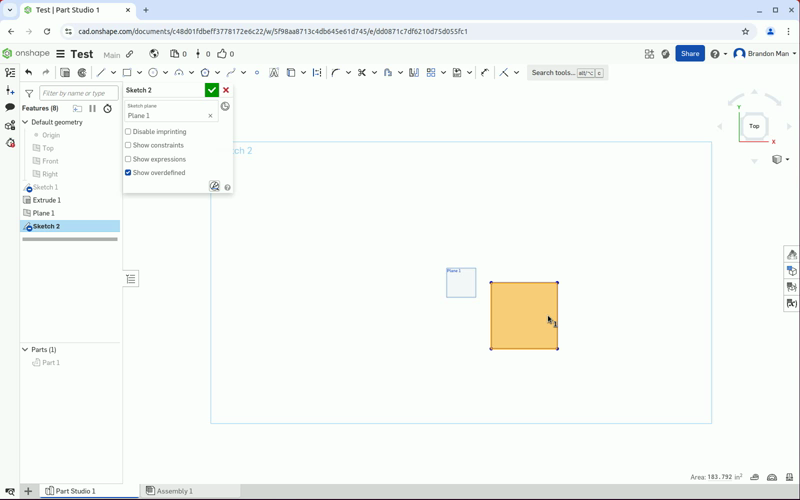
mouse_move(73, 352)
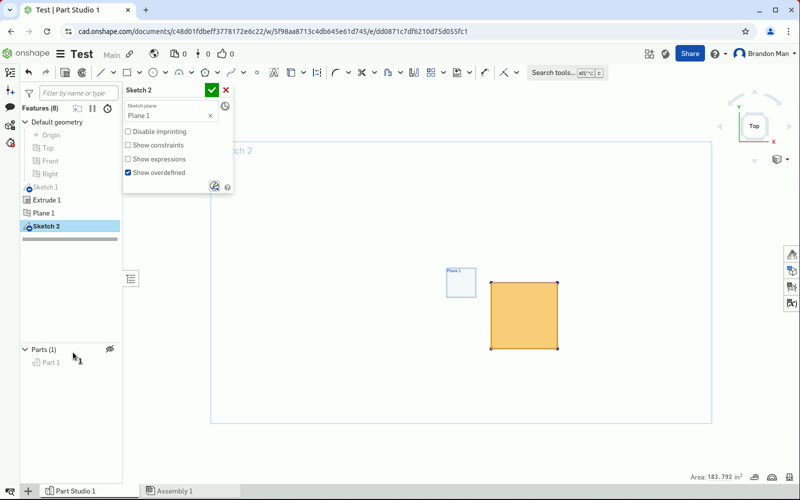
key(shift+y)
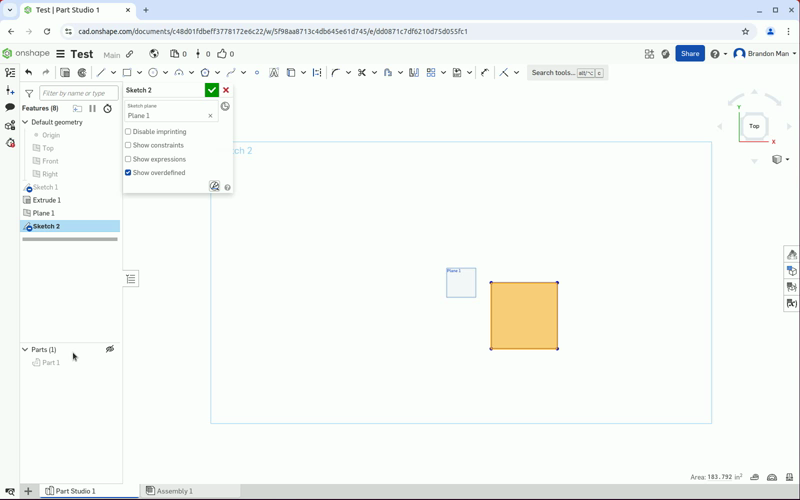
key(shift+e)
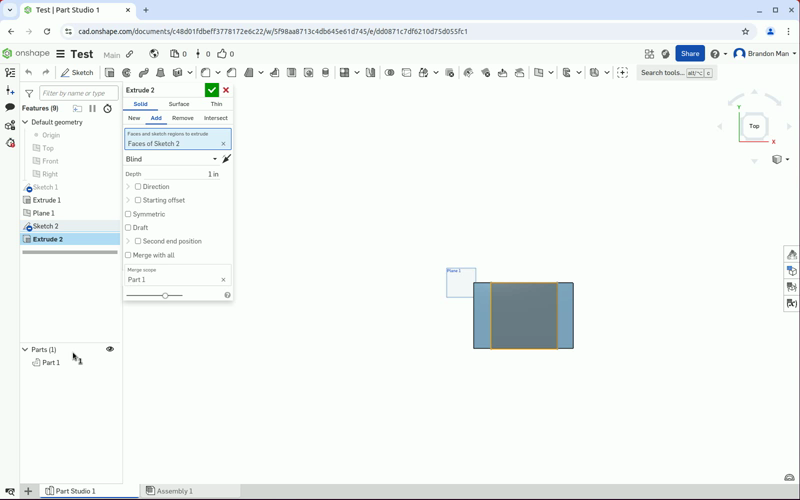
mouse_move(143, 106)
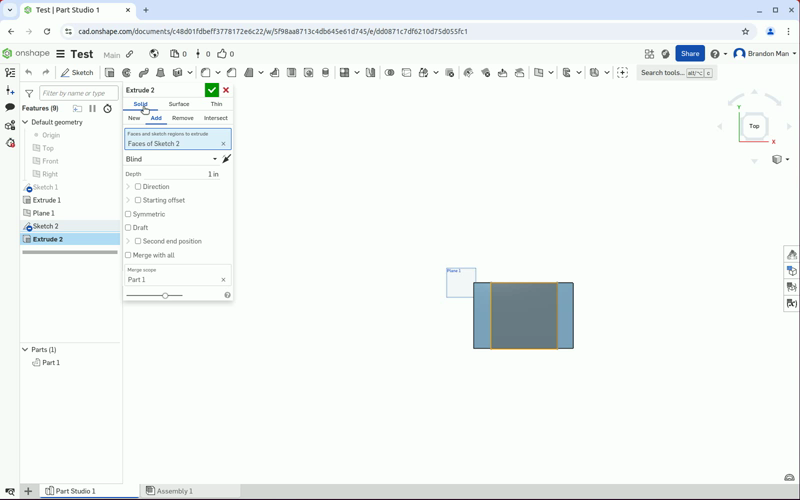
click(143, 106)
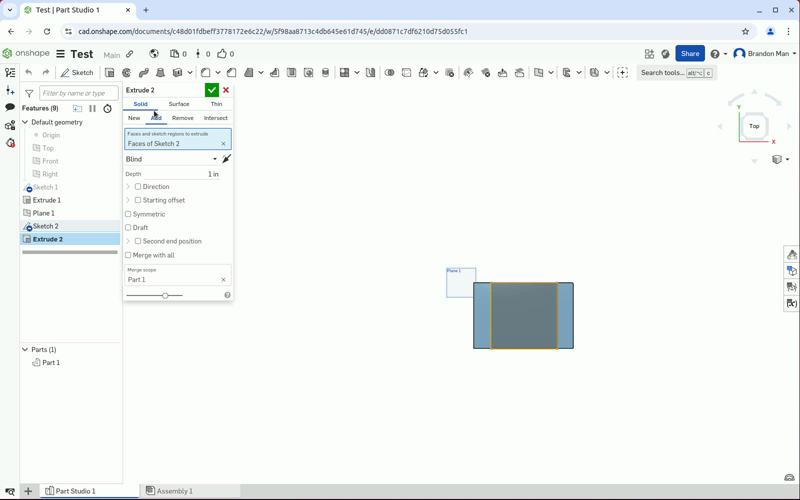
mouse_move(186, 120)
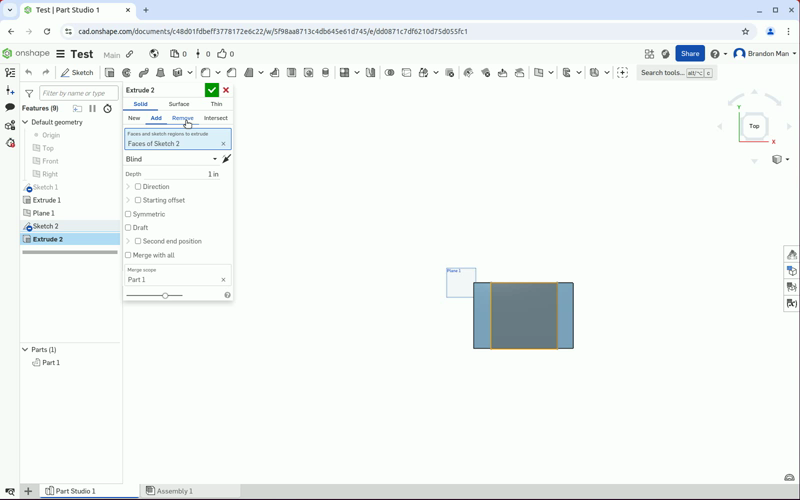
click(186, 120)
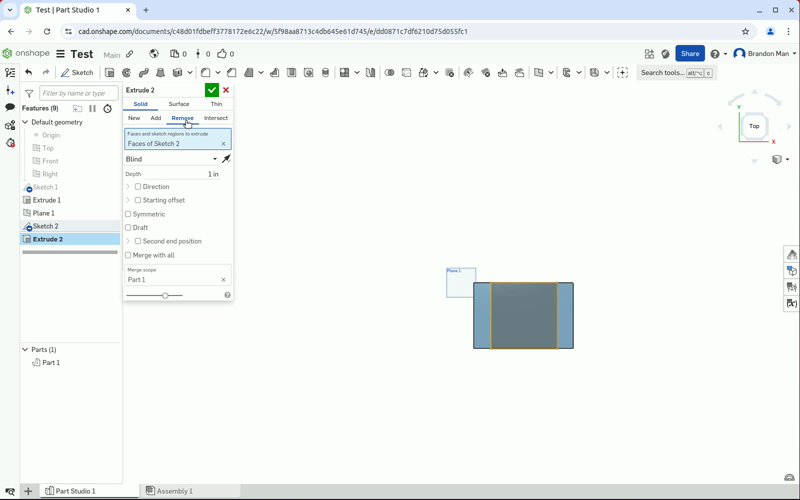
key(tab, 4)
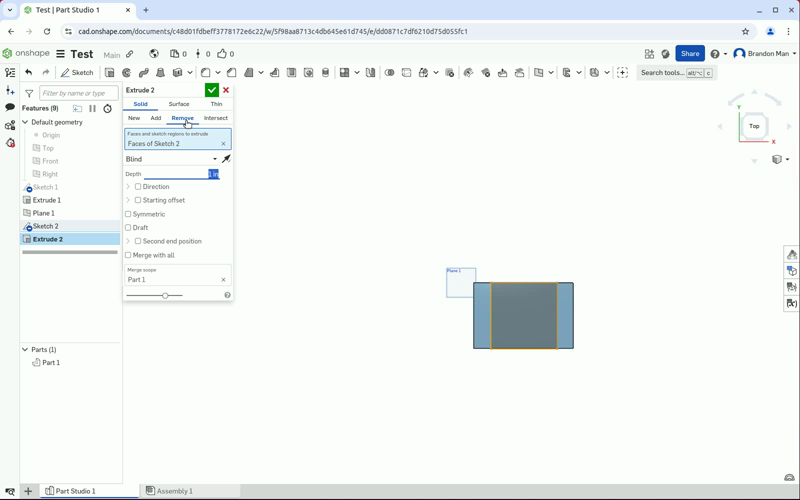
text(3.37)
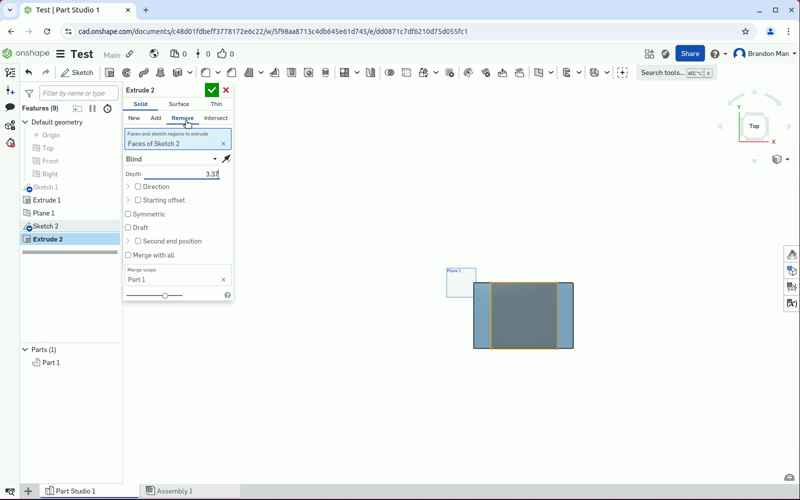
key(tab, 6)
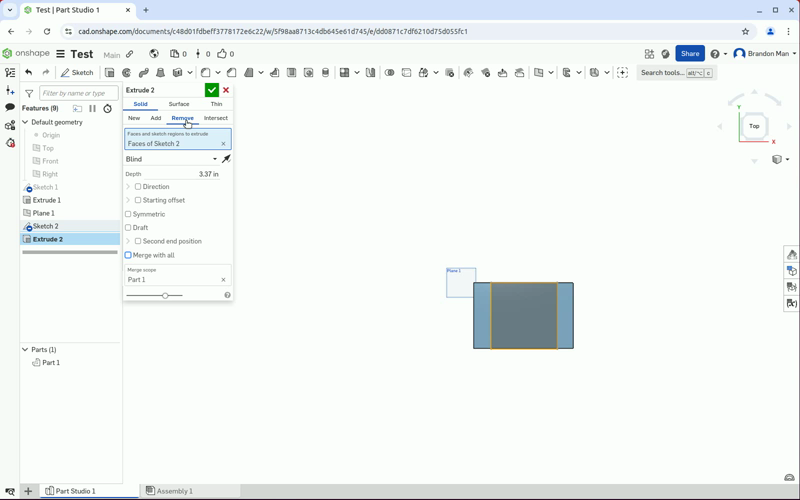
key(space)
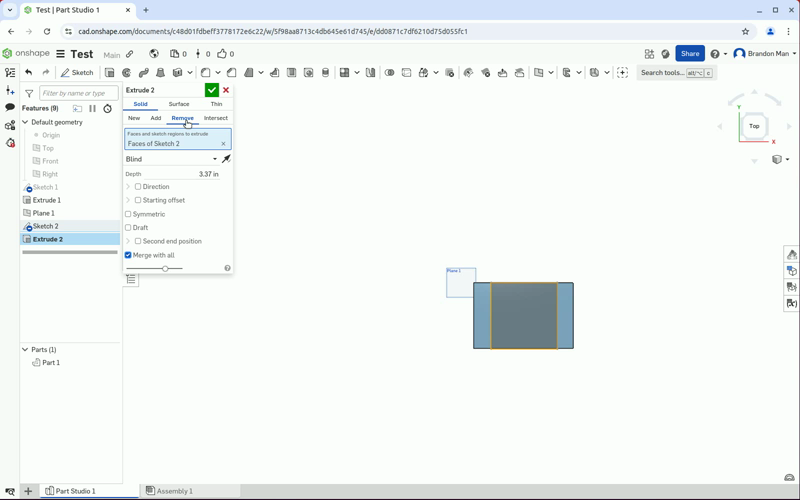
key(enter)
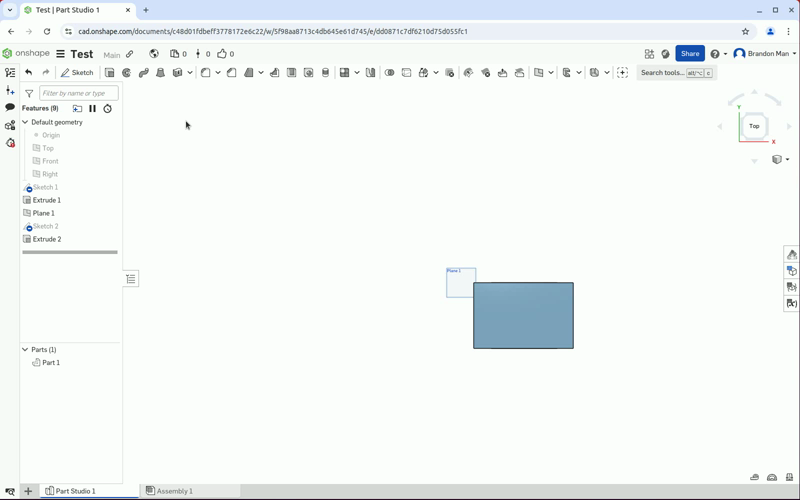
key(shift+h)
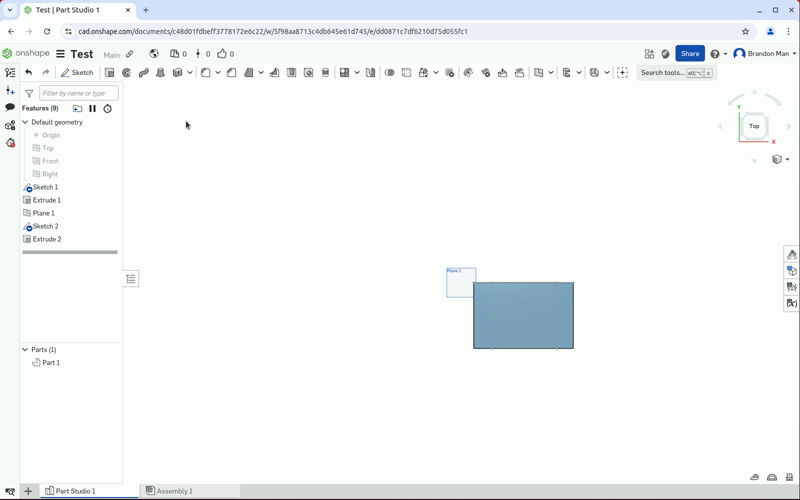
key(shift+h)
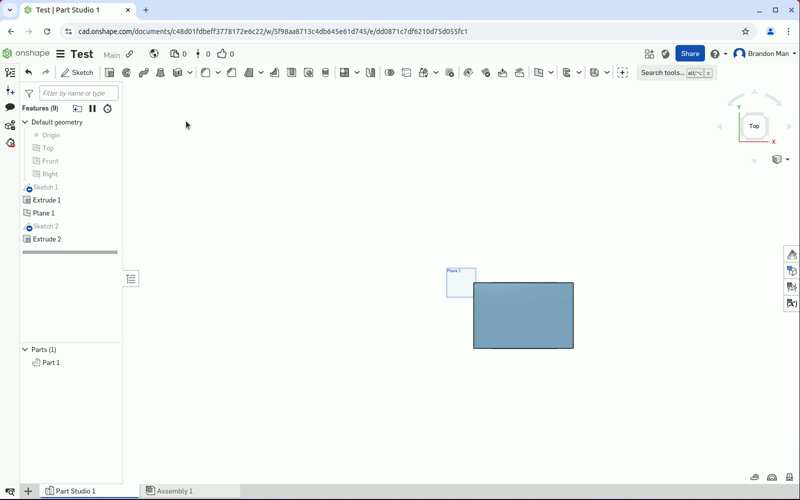
mouse_move(73, 189)
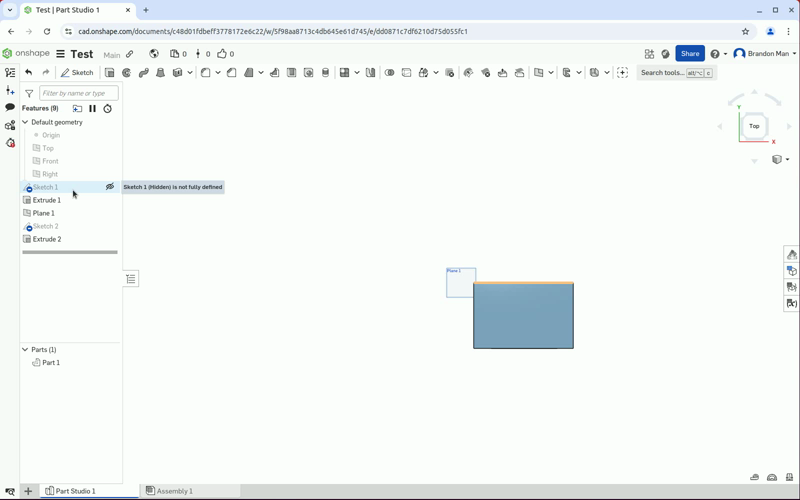
click(73, 189)
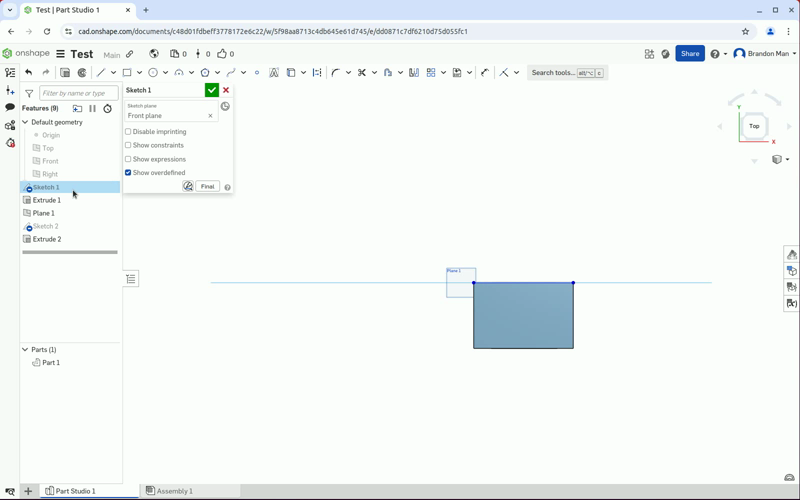
mouse_move(229, 92)
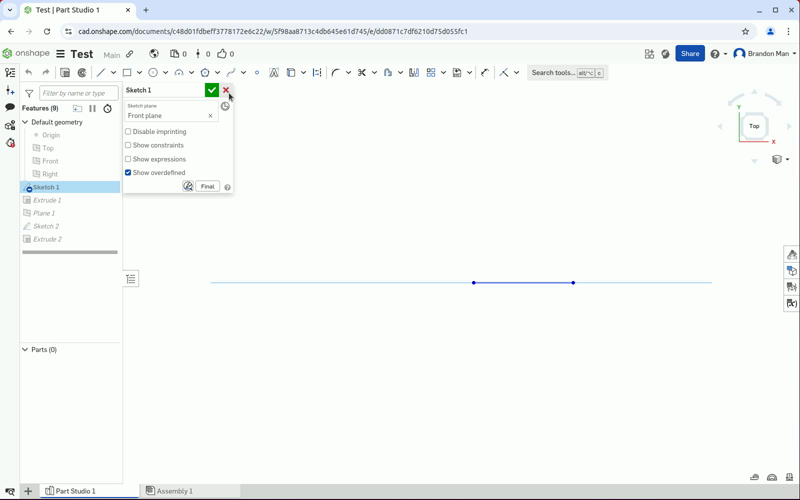
click(229, 92)
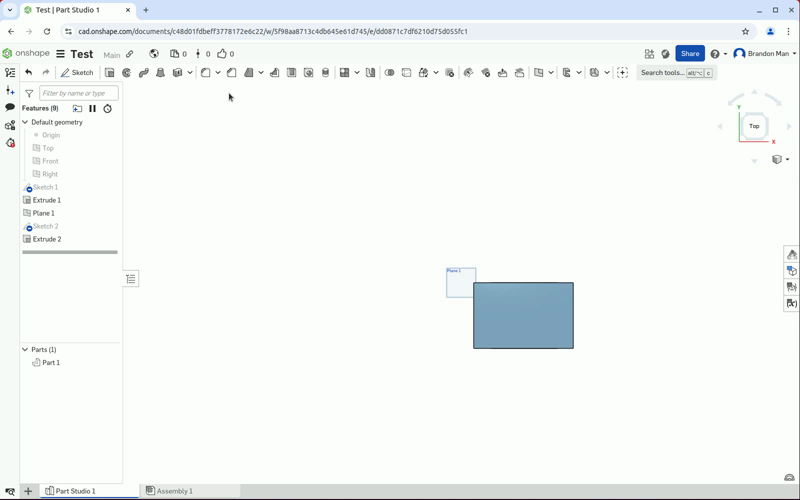
mouse_move(541, 75)
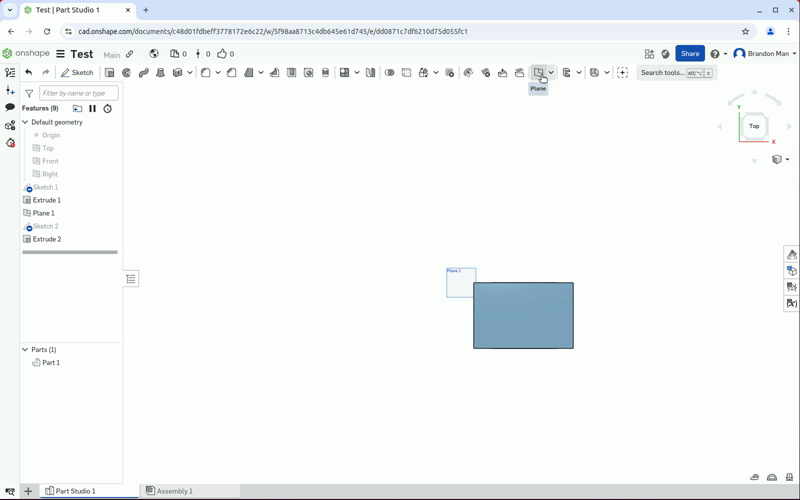
click(541, 75)
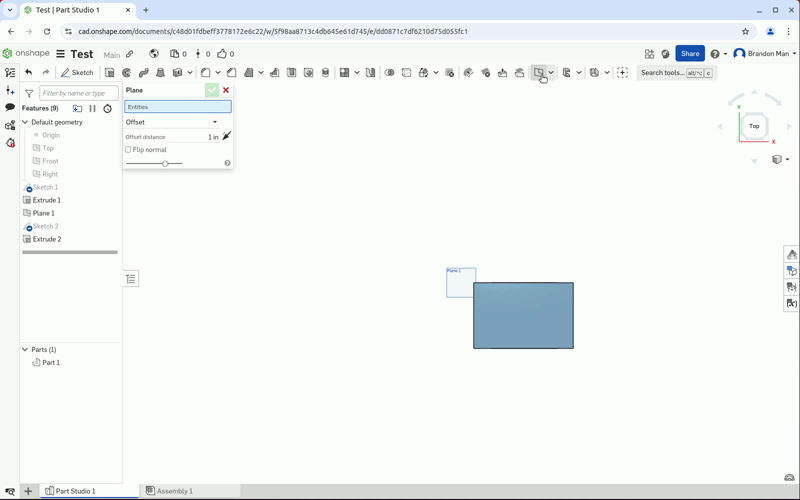
mouse_move(73, 150)
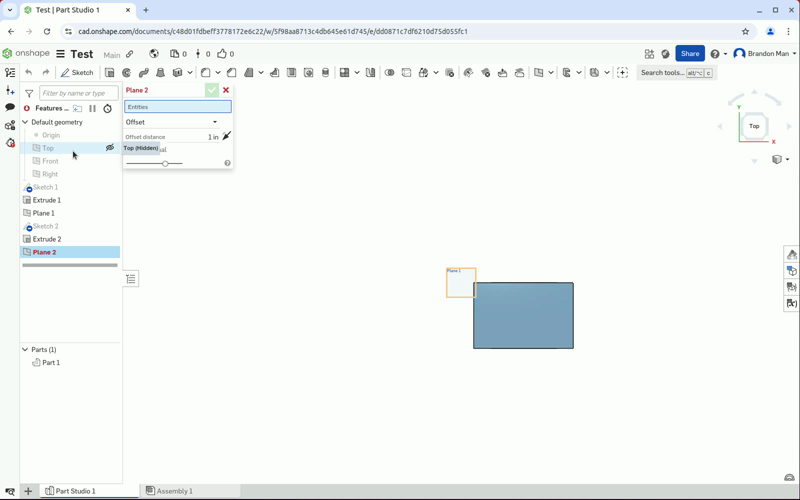
click(73, 150)
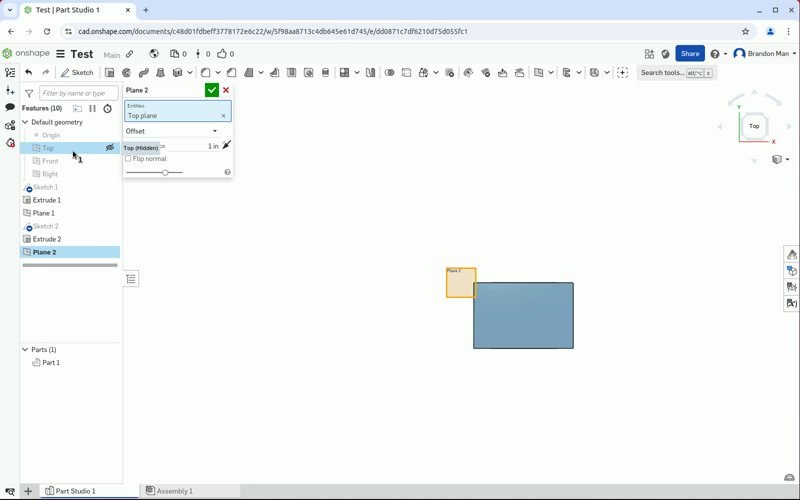
key(tab, 2)
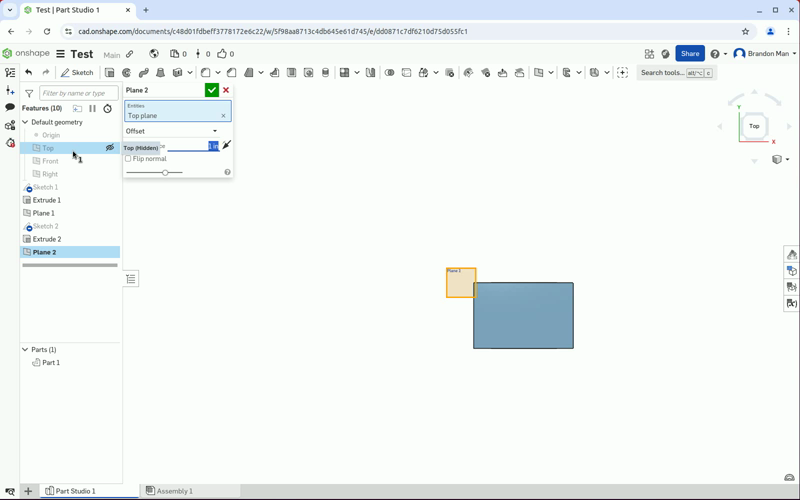
text(6.748)
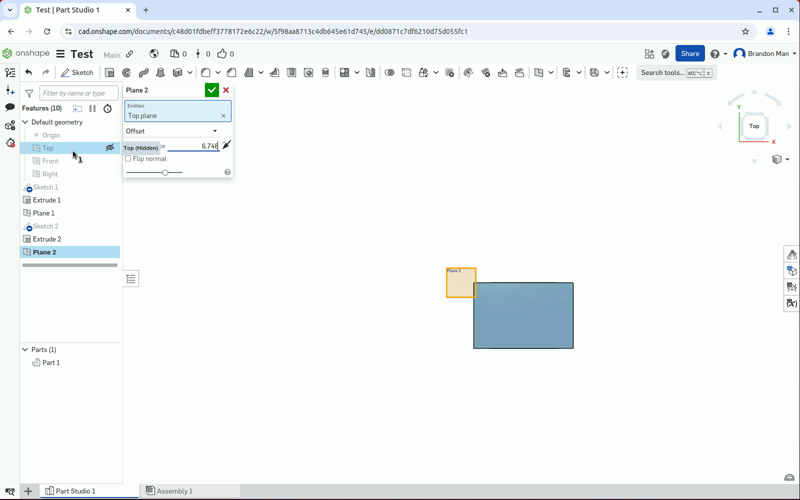
key(enter, 2)
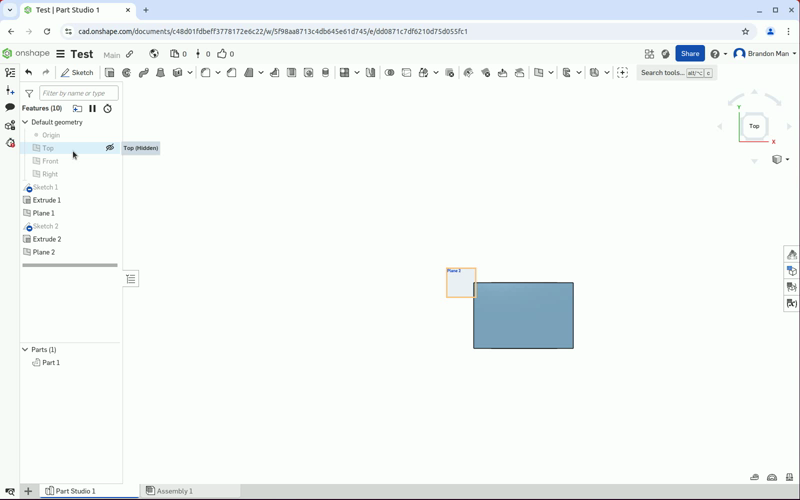
key(shift+s)
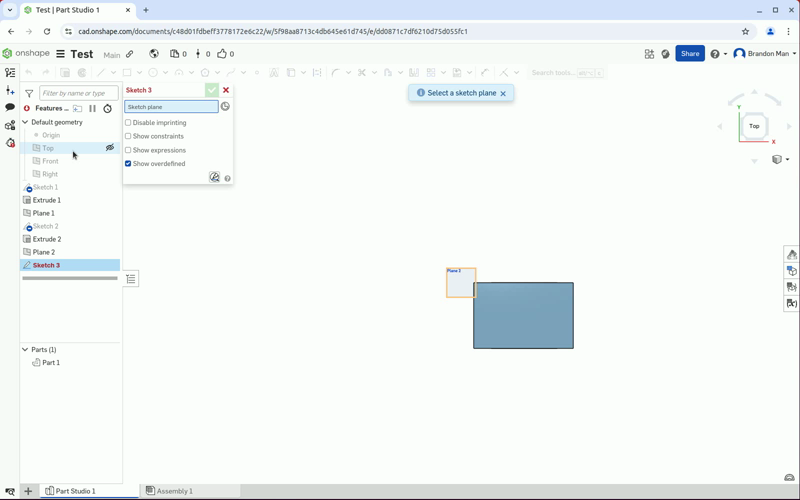
mouse_move(73, 254)
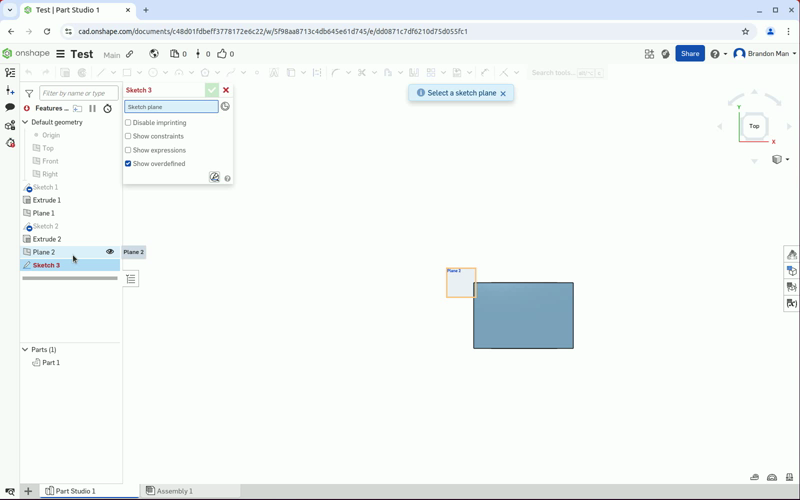
click(73, 254)
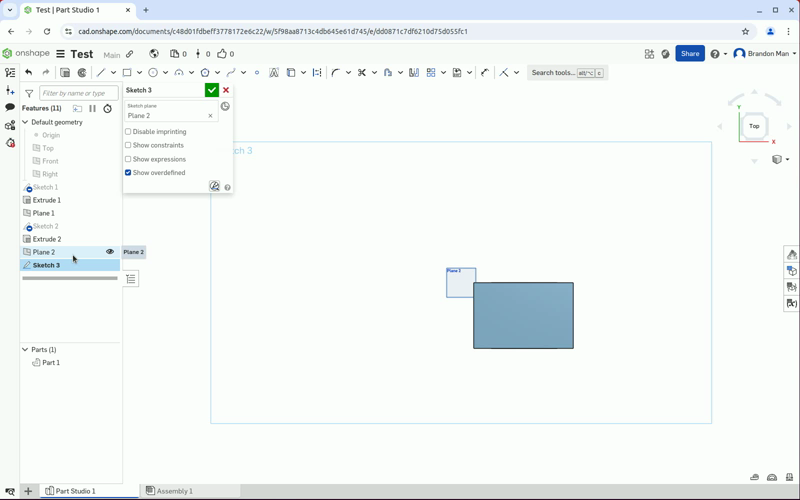
mouse_move(73, 352)
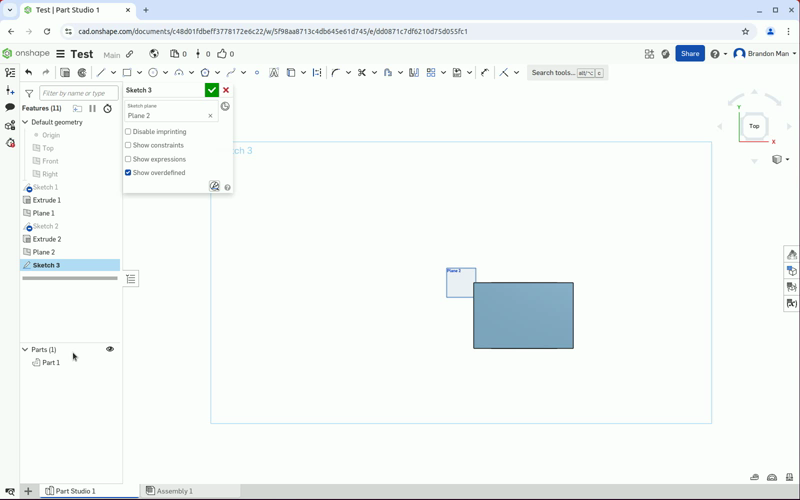
key(y)
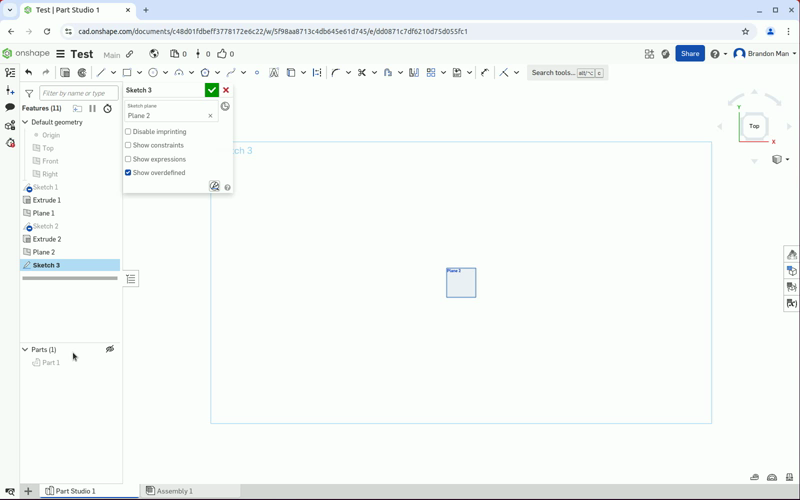
key(c)
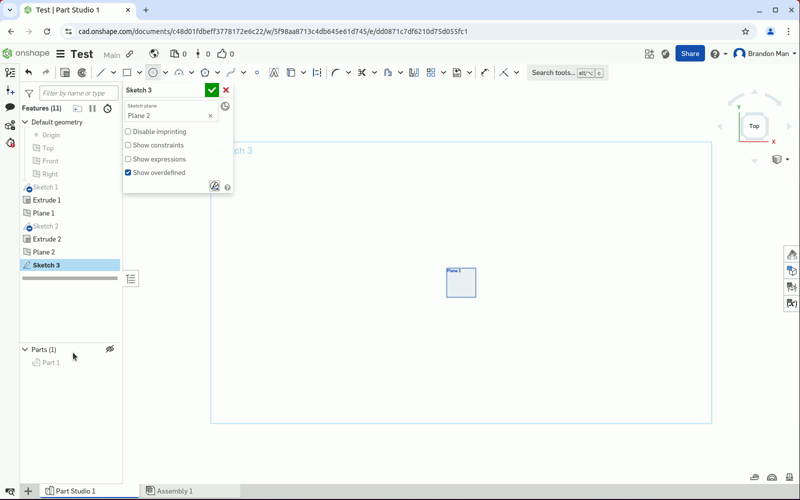
key_down(shift)
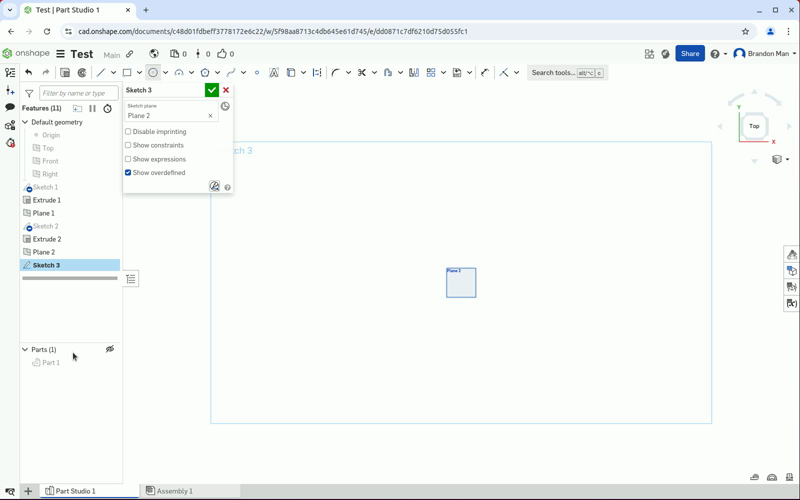
mouse_move(508, 315)
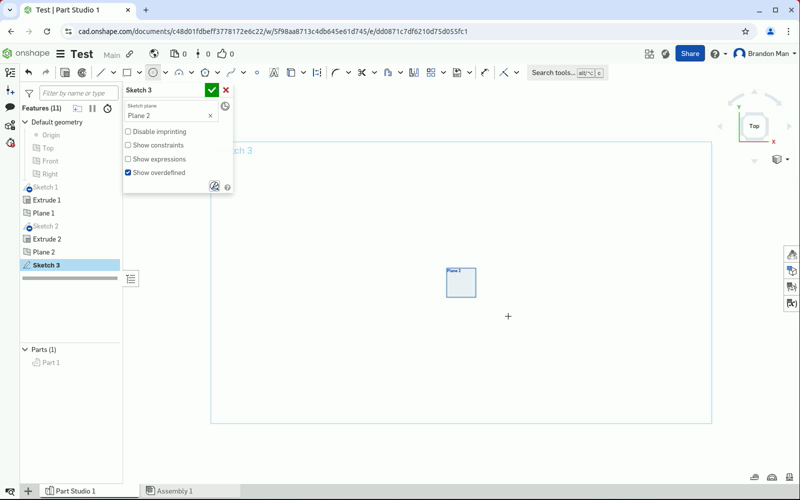
click(508, 315)
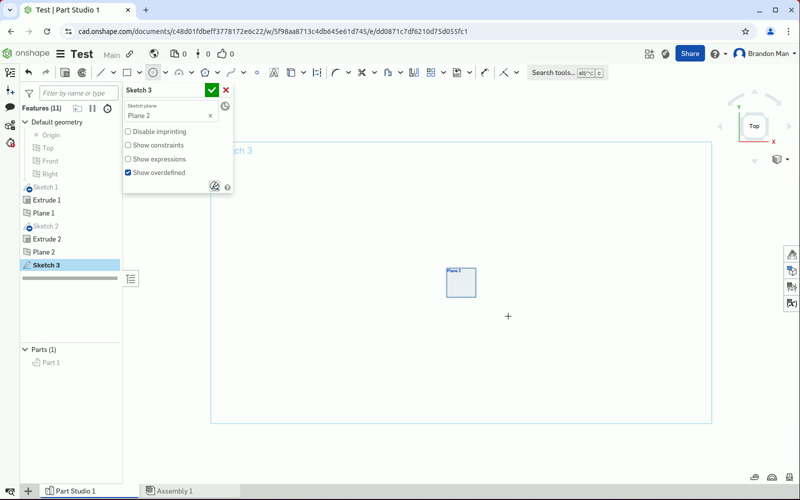
key_up(shift)
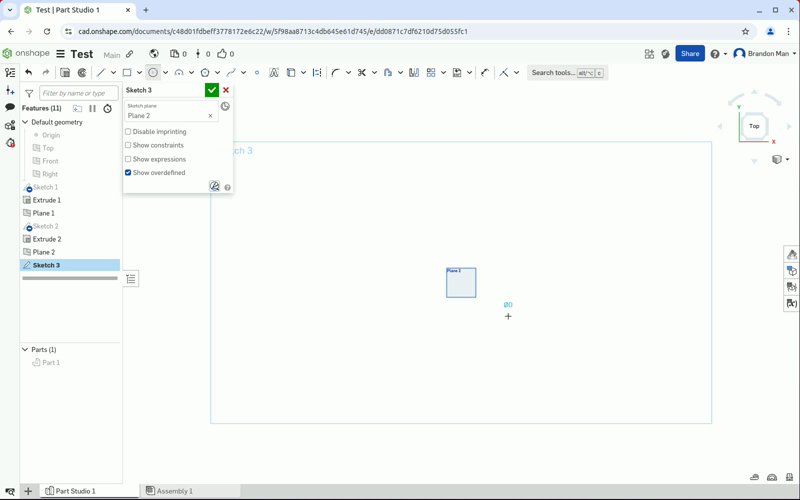
mouse_move(516, 315)
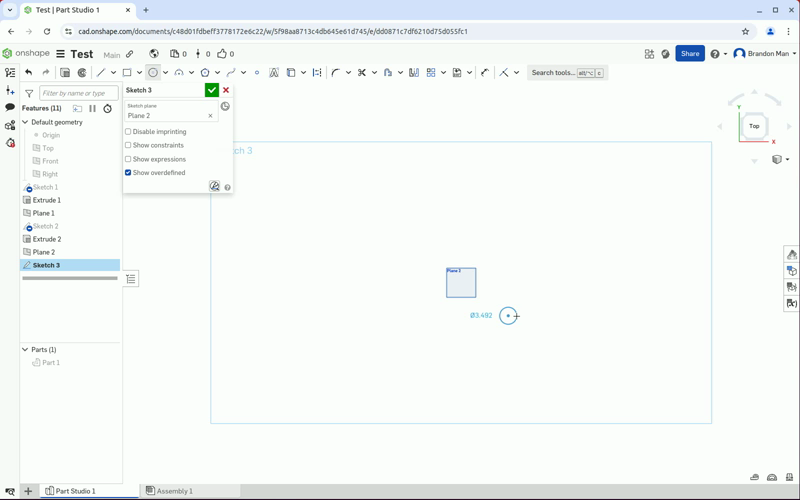
click(516, 315)
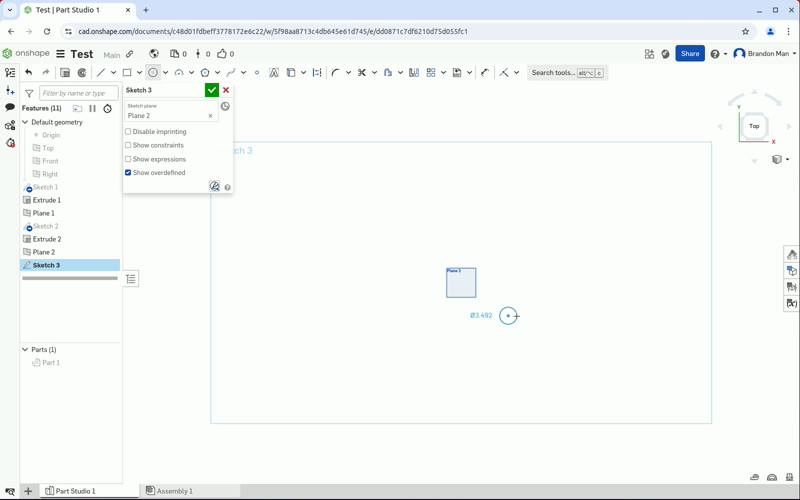
key(esc)
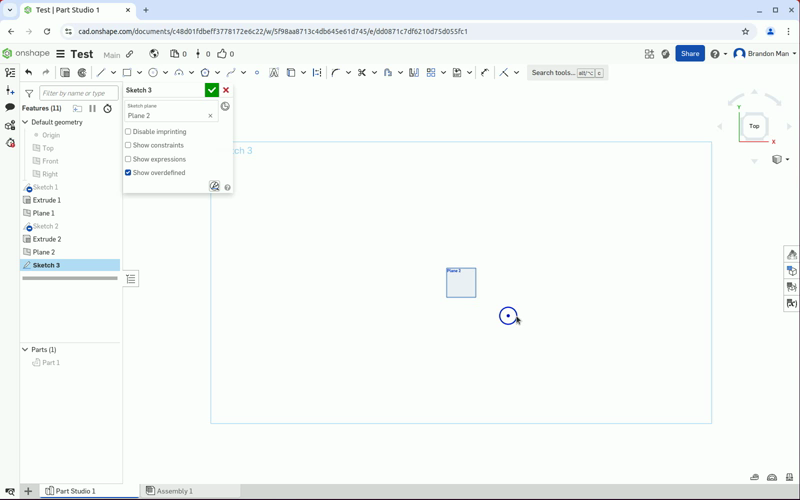
mouse_move(506, 307)
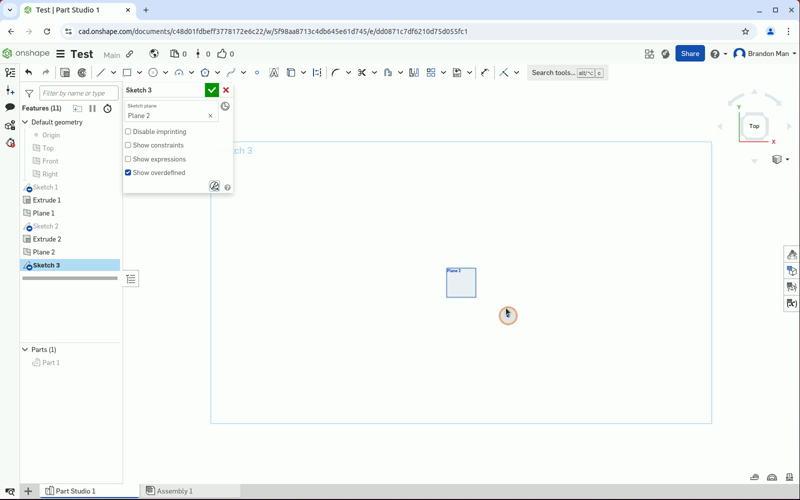
scroll(6)
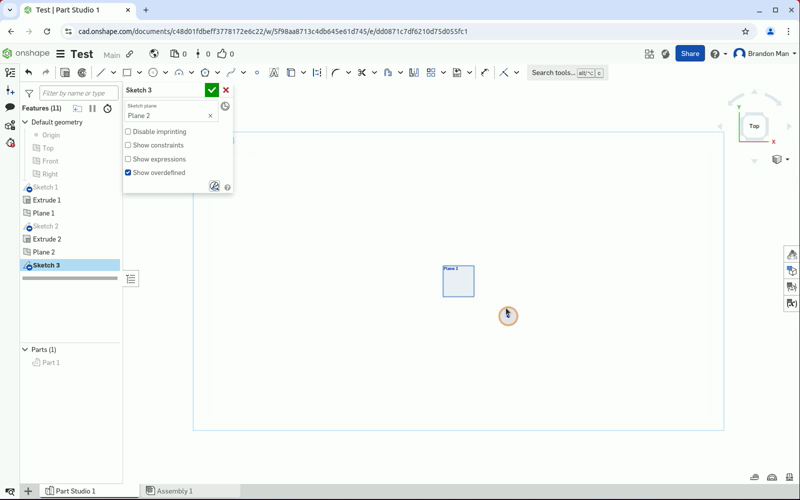
scroll(6)
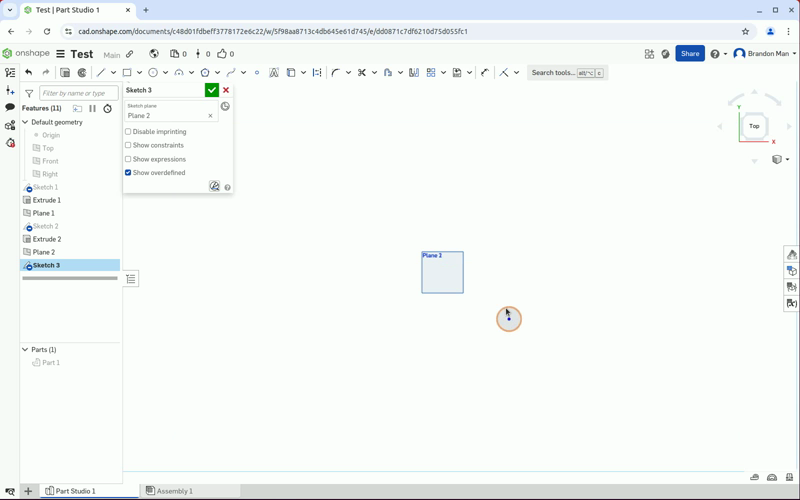
scroll(6)
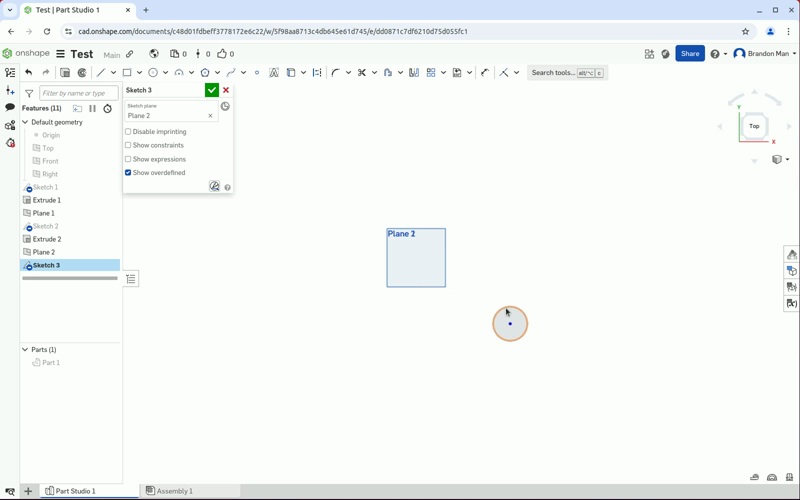
scroll(6)
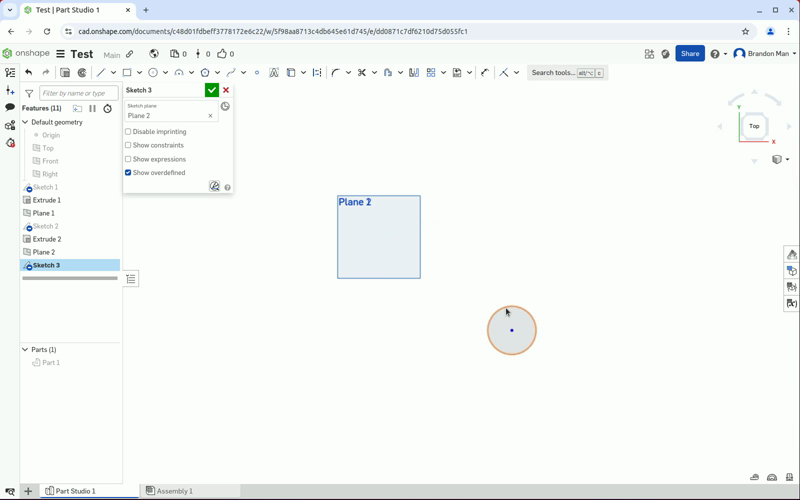
scroll(6)
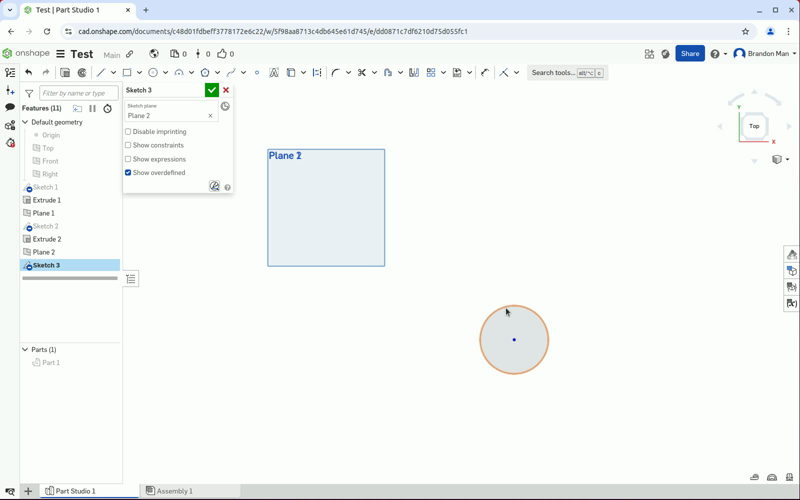
scroll(6)
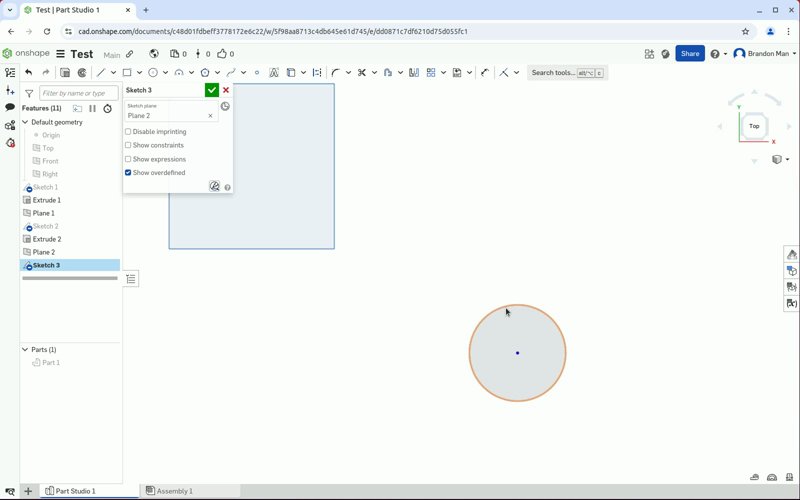
scroll(6)
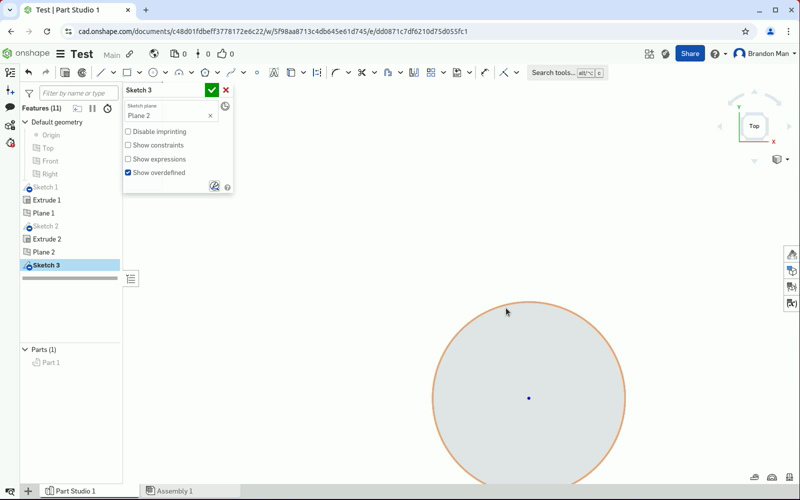
click(506, 307)
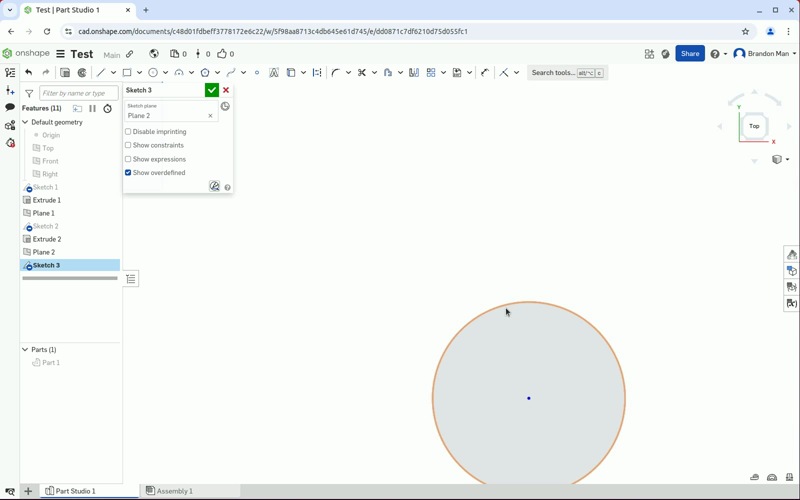
scroll(-6)
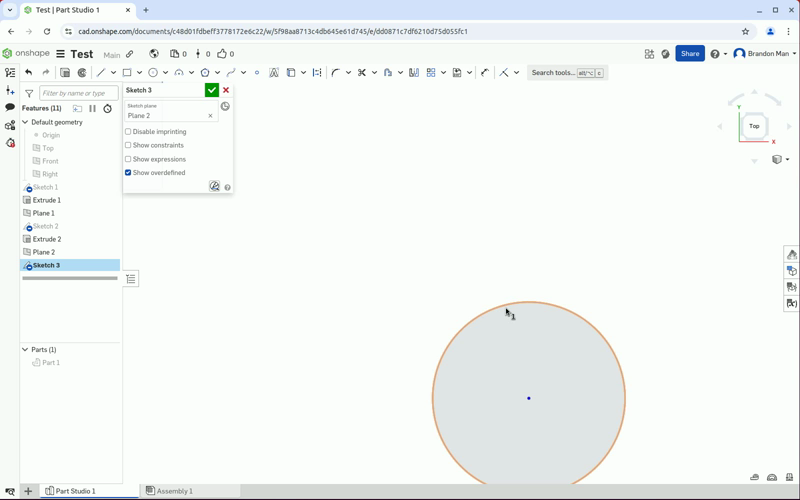
scroll(-6)
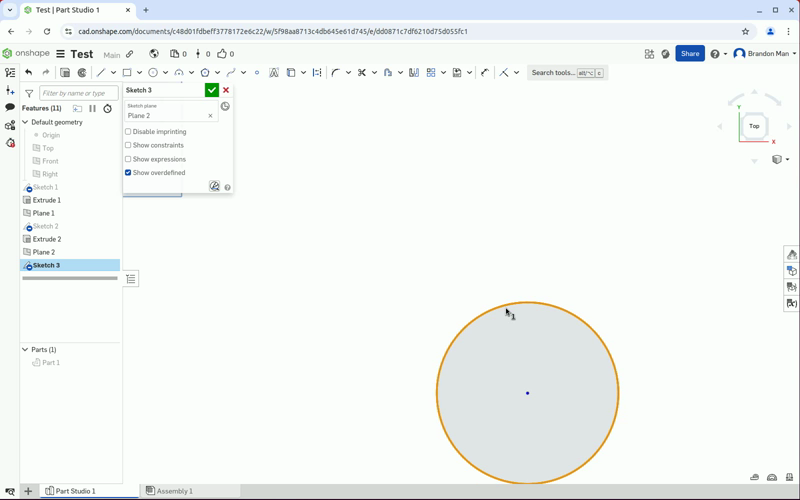
scroll(-6)
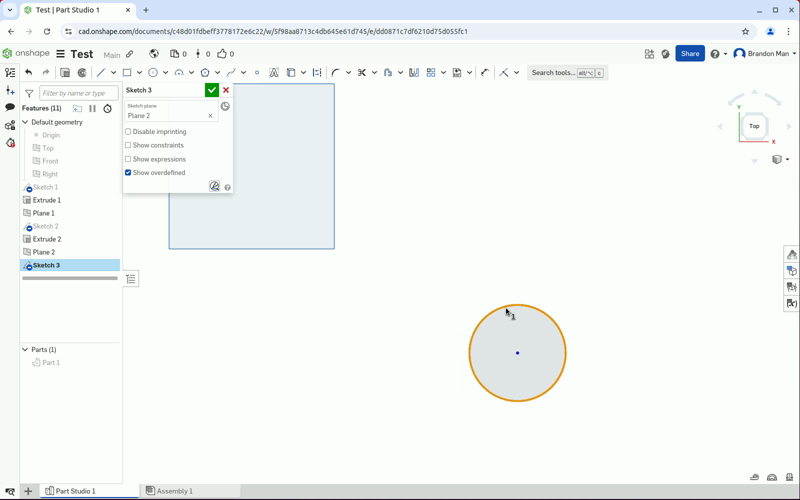
scroll(-6)
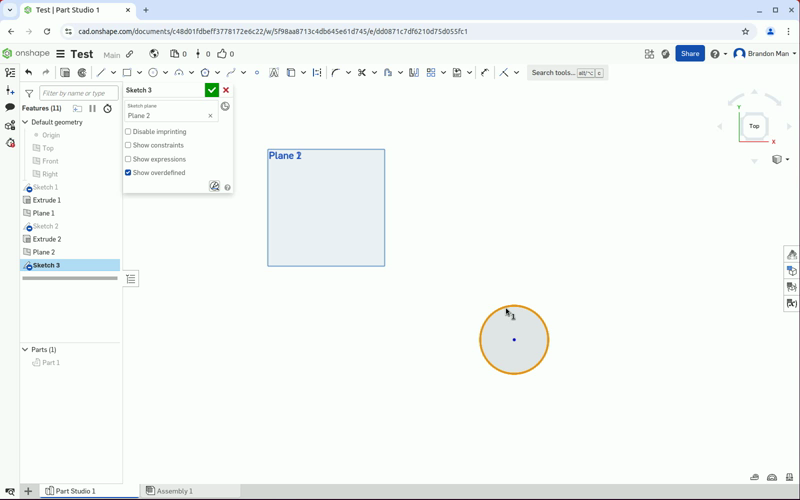
scroll(-6)
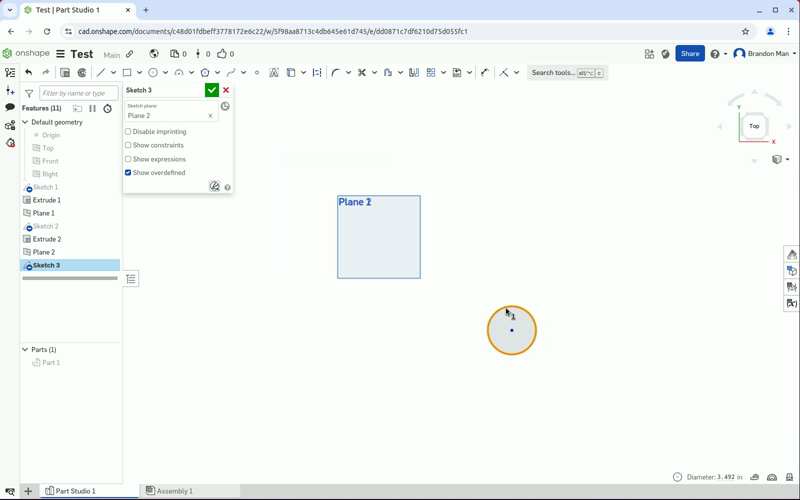
scroll(-6)
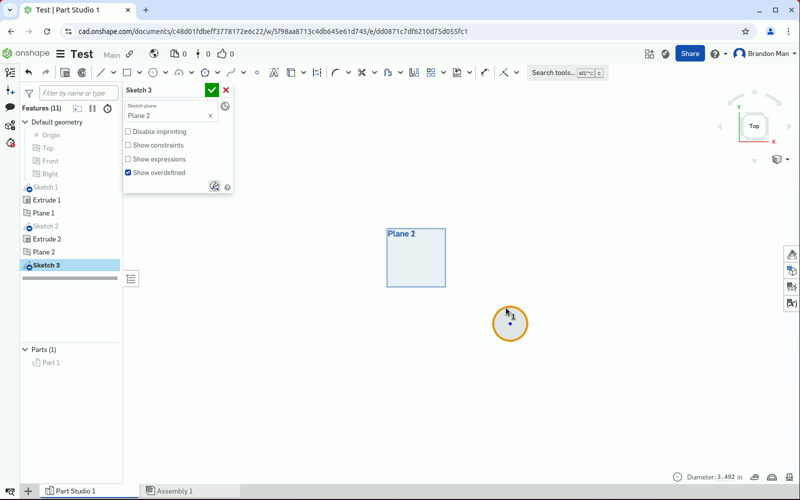
scroll(-6)
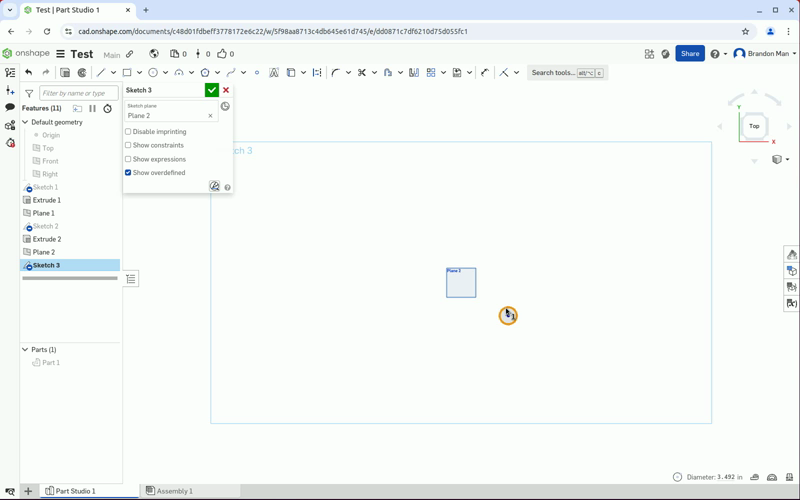
mouse_move(73, 352)
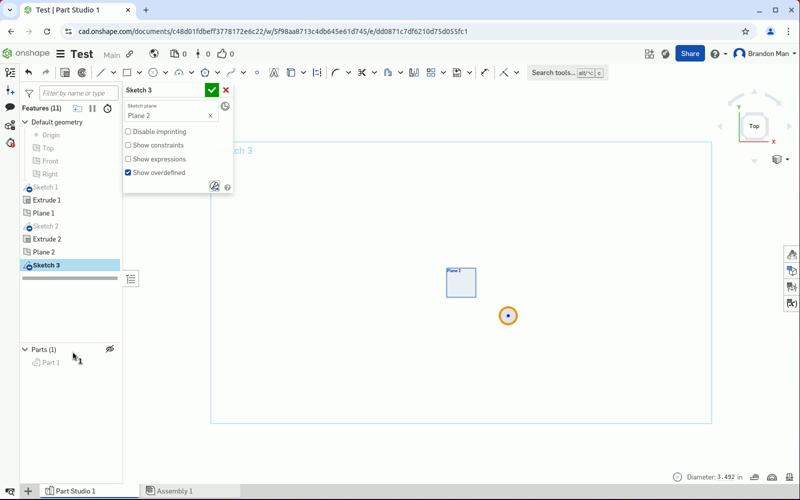
key(shift+y)
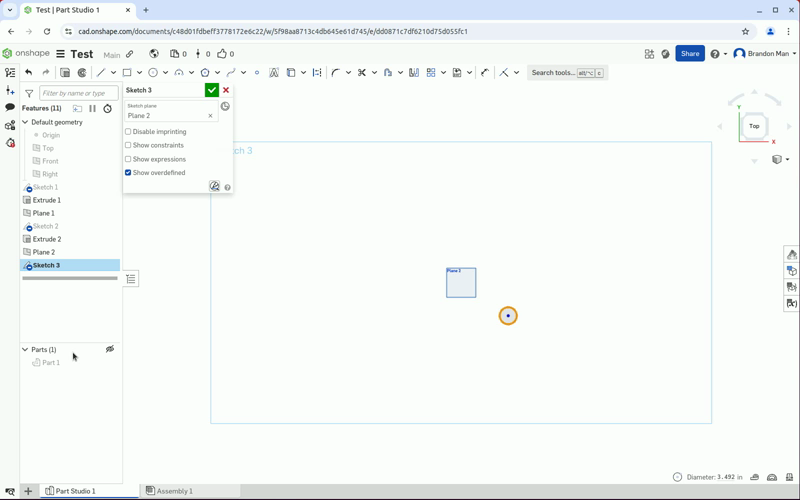
key(shift+e)
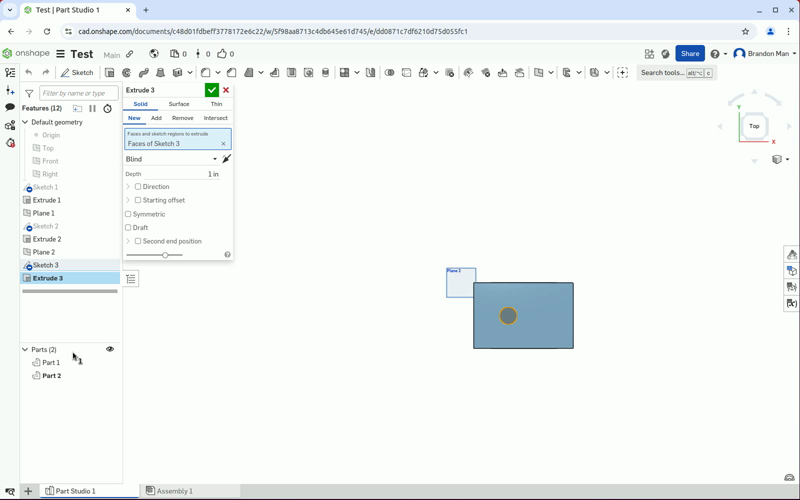
mouse_move(143, 106)
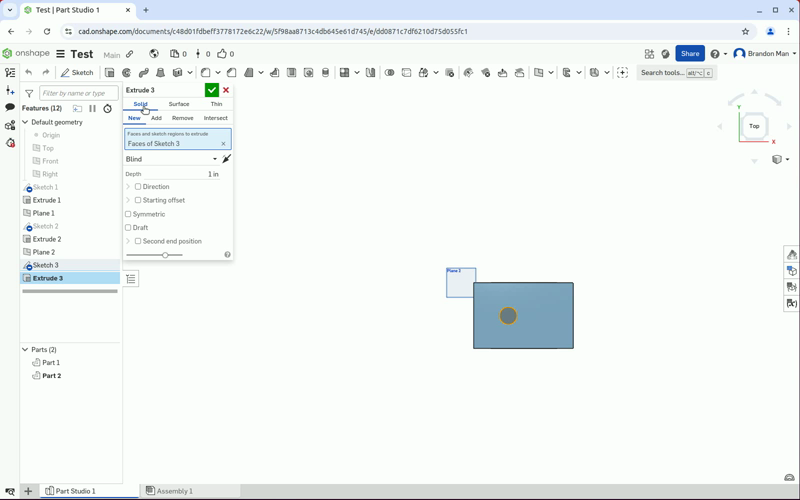
click(143, 106)
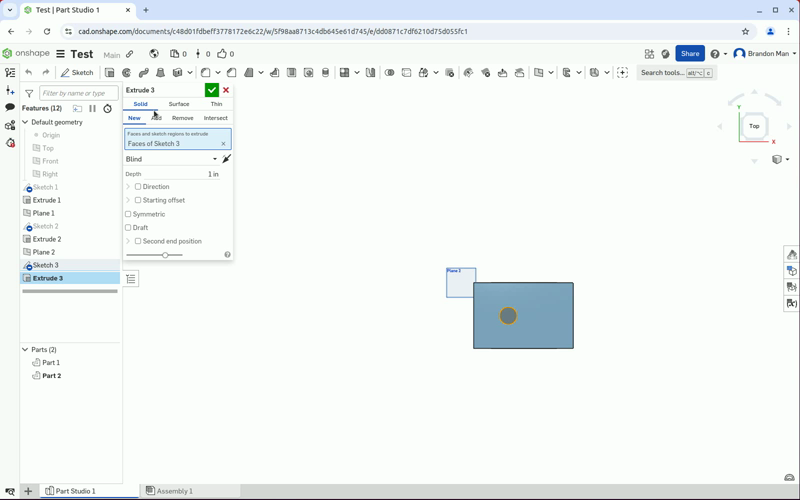
mouse_move(186, 120)
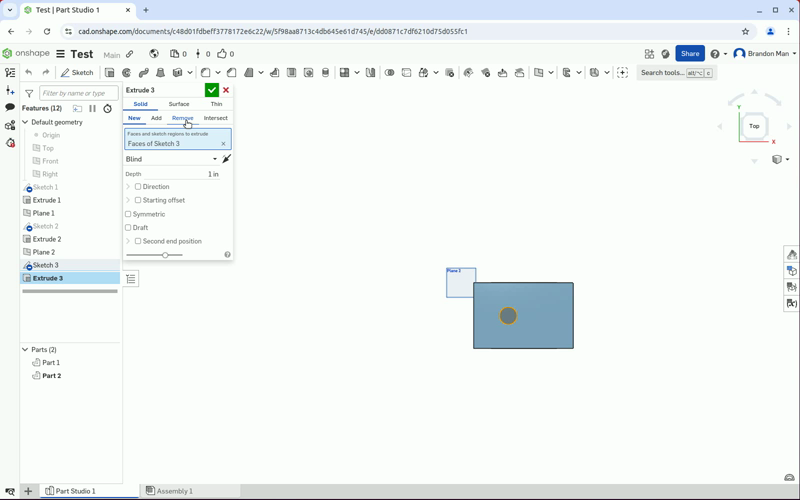
click(186, 120)
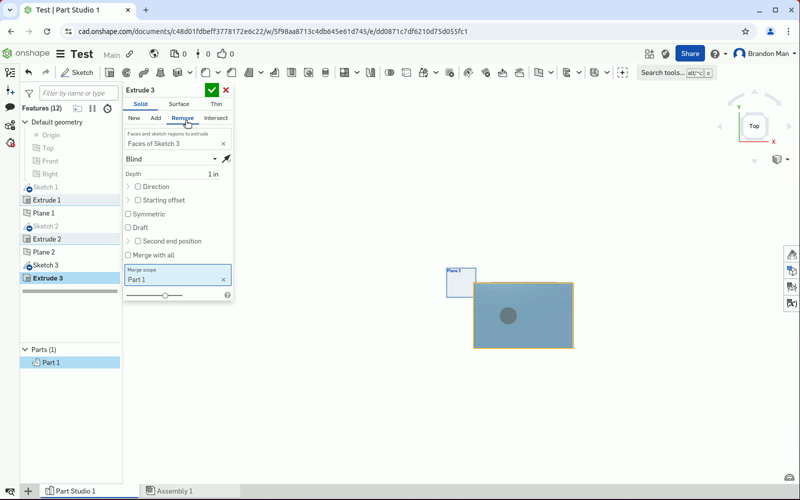
key(tab, 4)
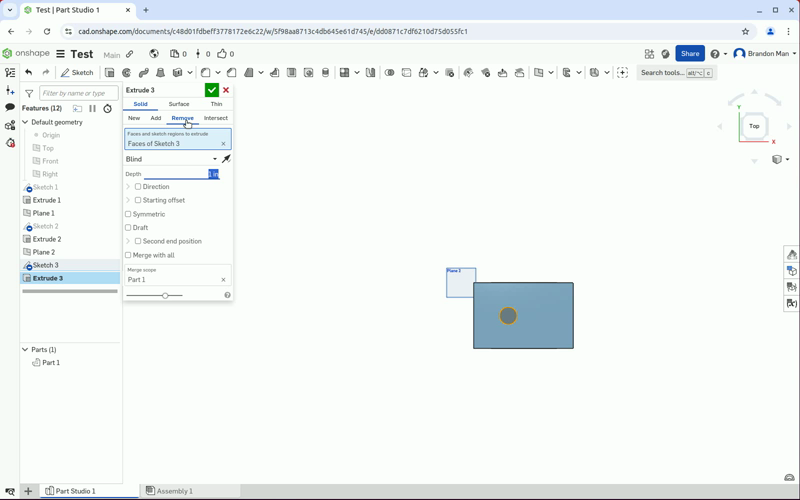
text(16.85)
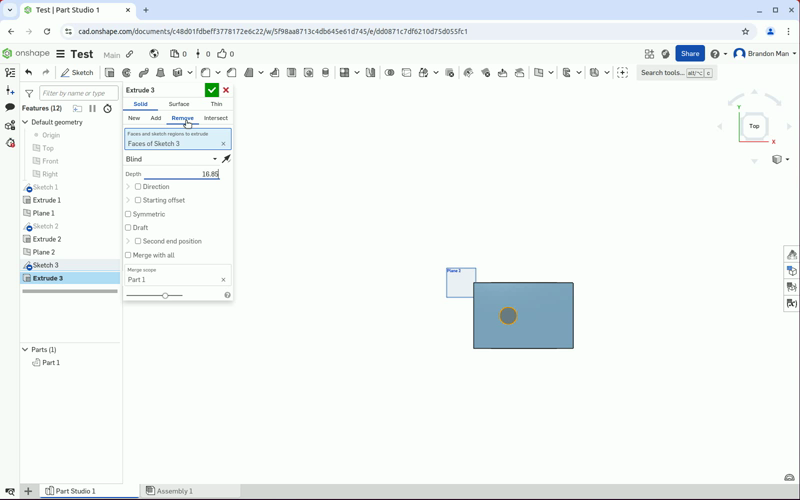
key(tab, 6)
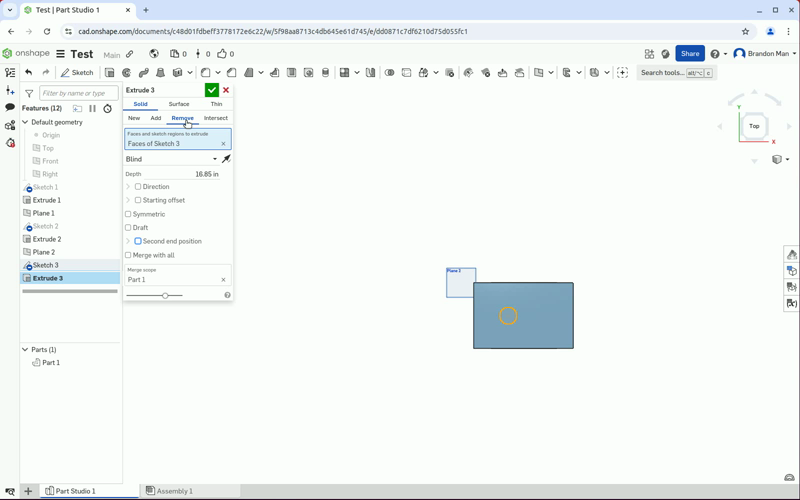
key(space)
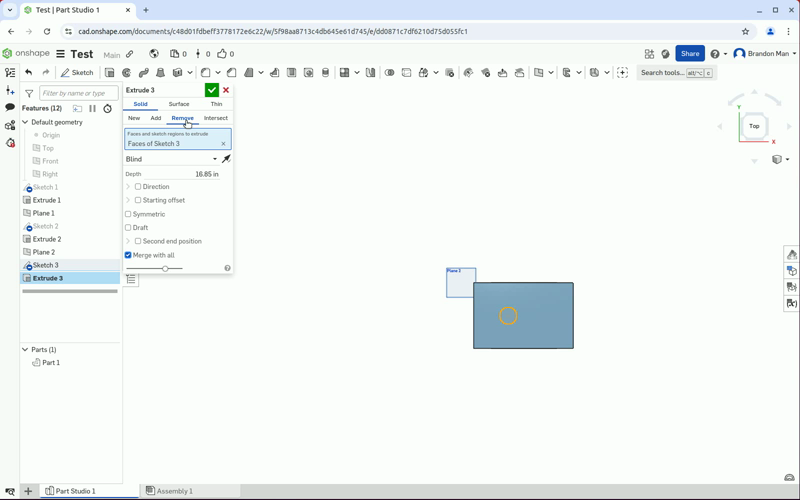
key(enter)
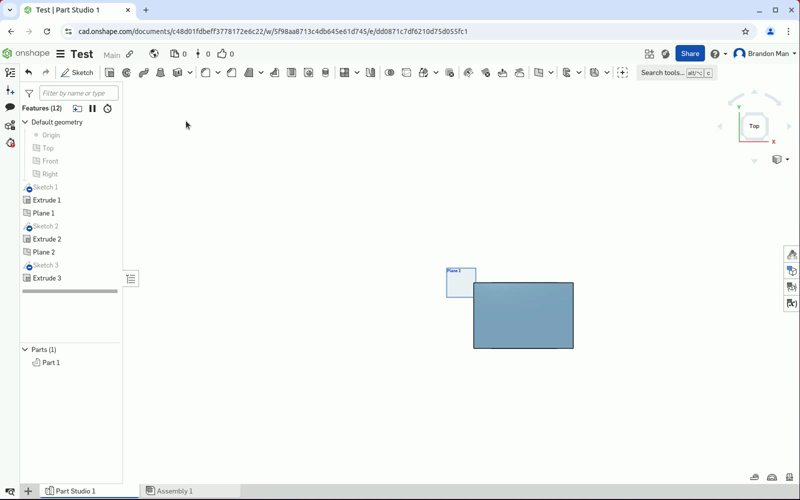
key(shift+h)
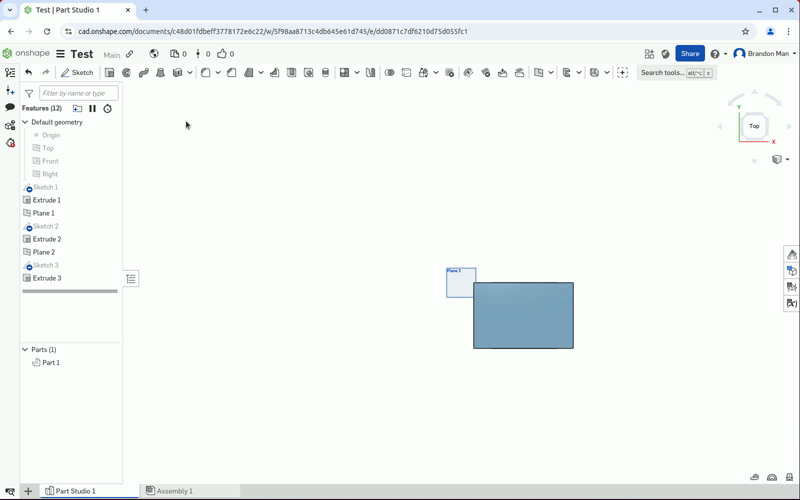
key(shift+h)
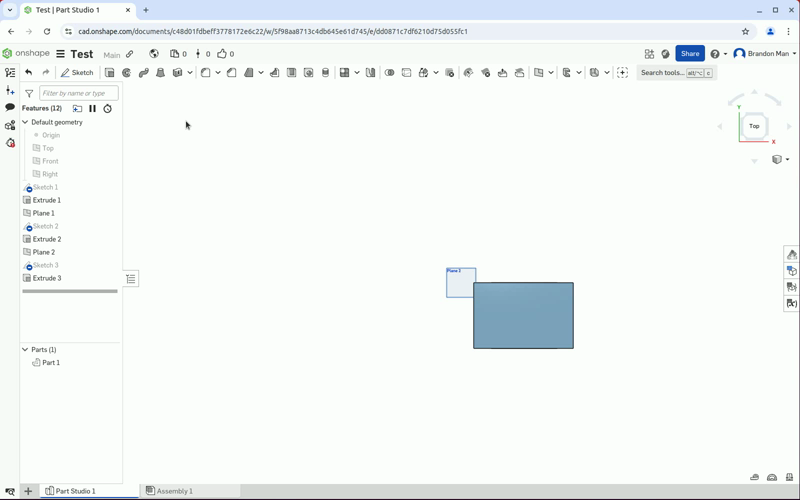
mouse_move(73, 189)
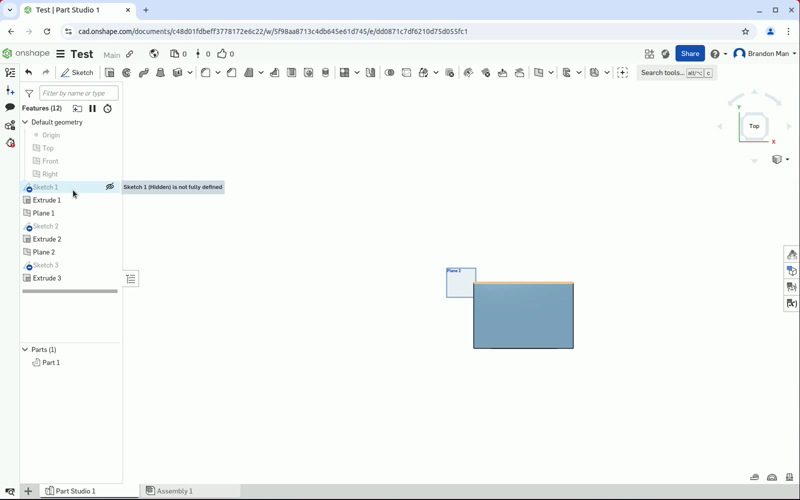
click(73, 189)
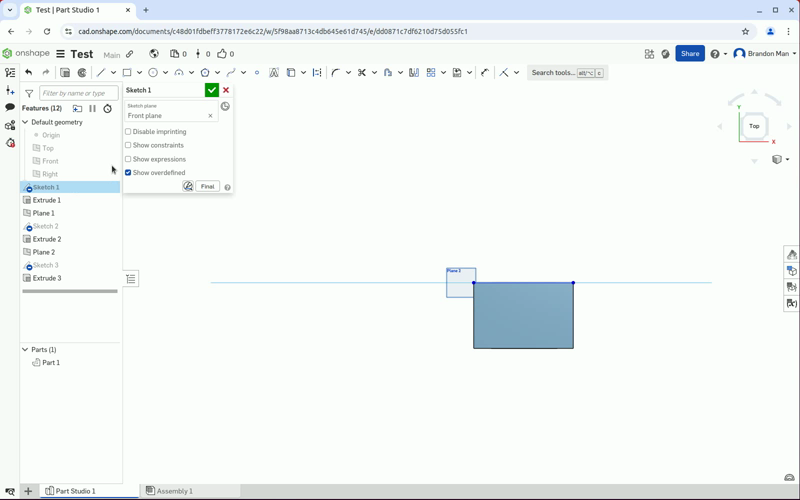
mouse_move(229, 92)
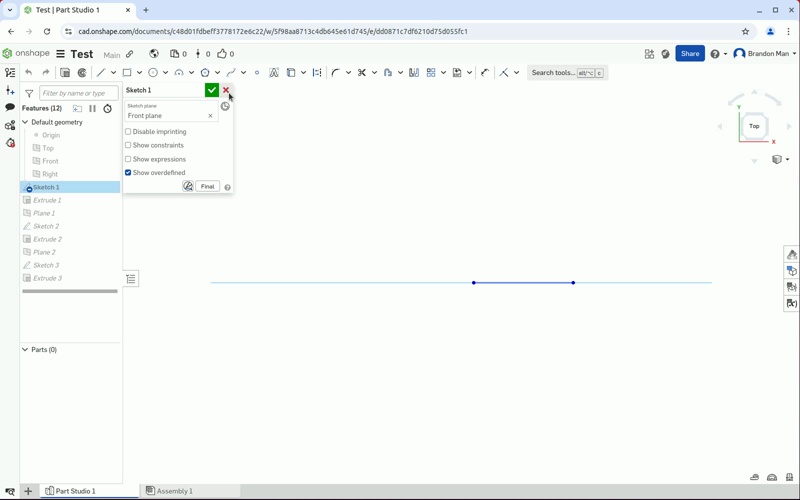
click(229, 92)
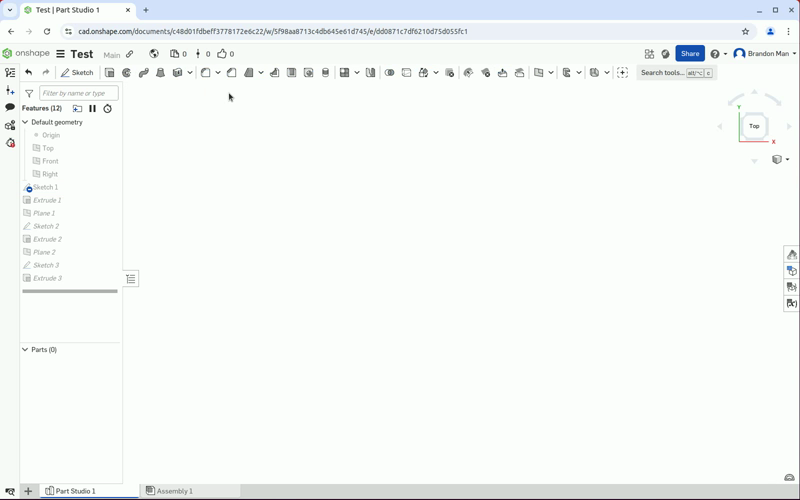
key(shift+s)
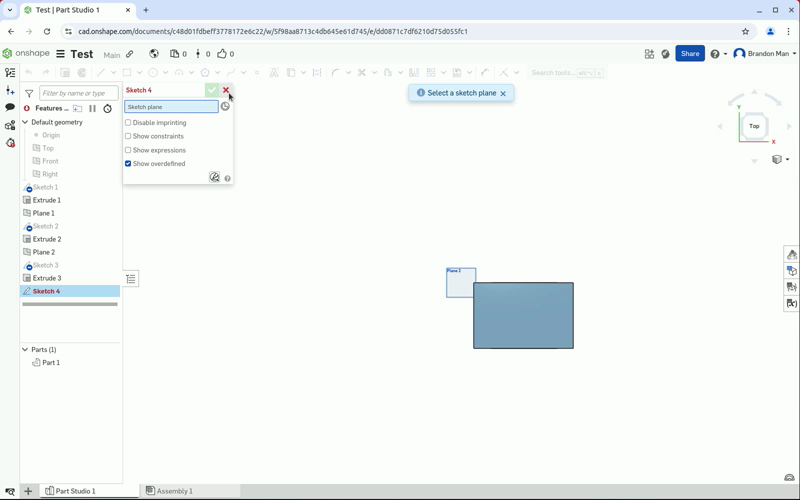
mouse_move(73, 254)
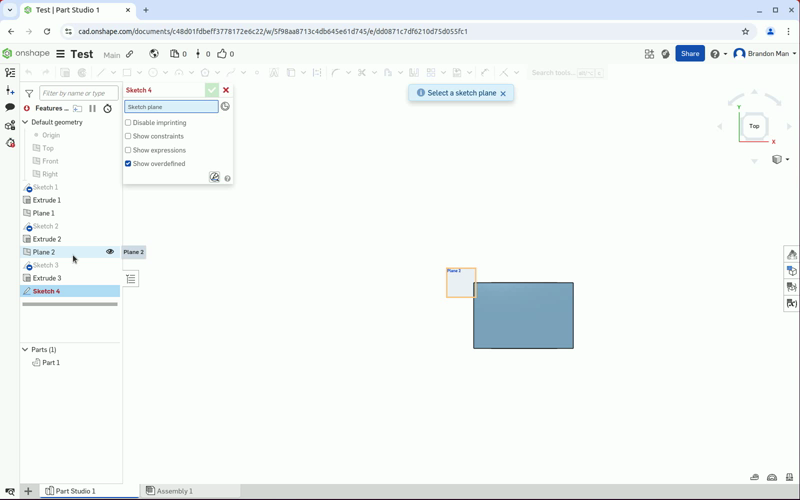
click(73, 254)
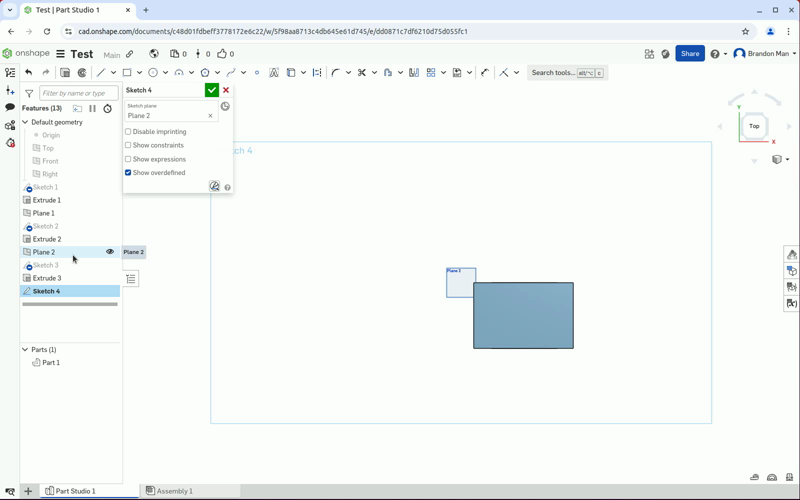
mouse_move(73, 352)
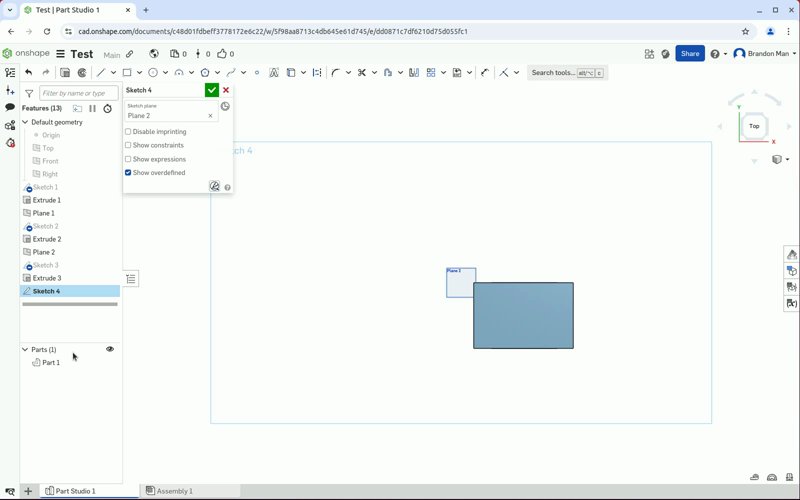
key(y)
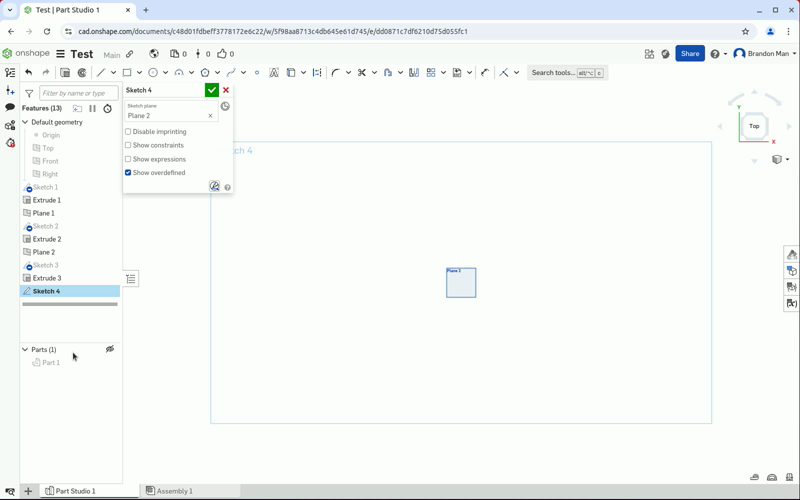
key(c)
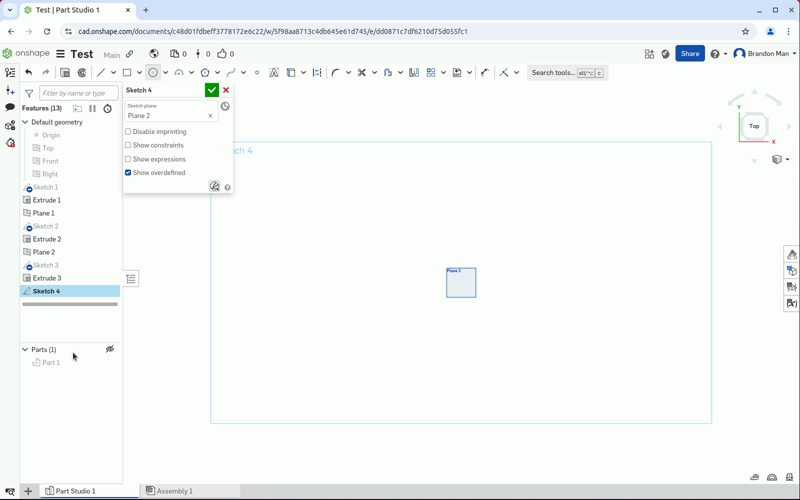
key_down(shift)
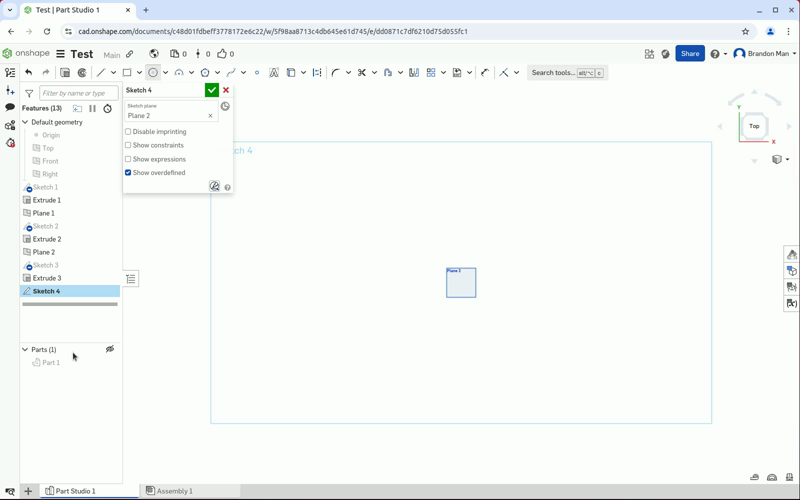
mouse_move(541, 315)
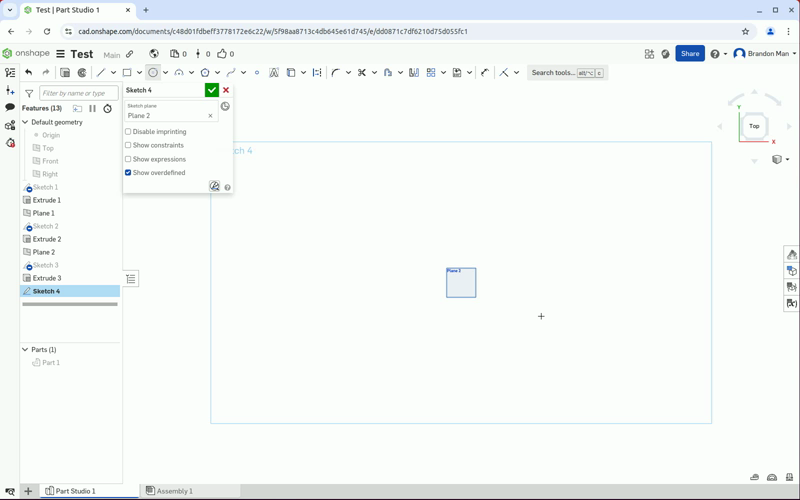
click(541, 315)
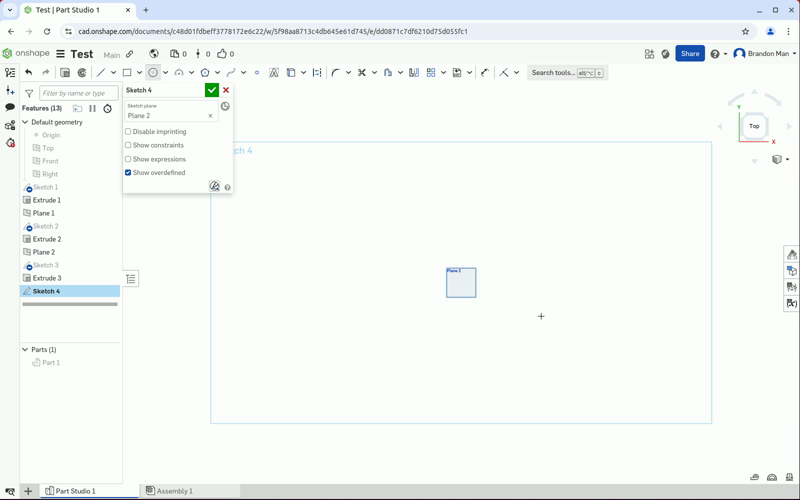
key_up(shift)
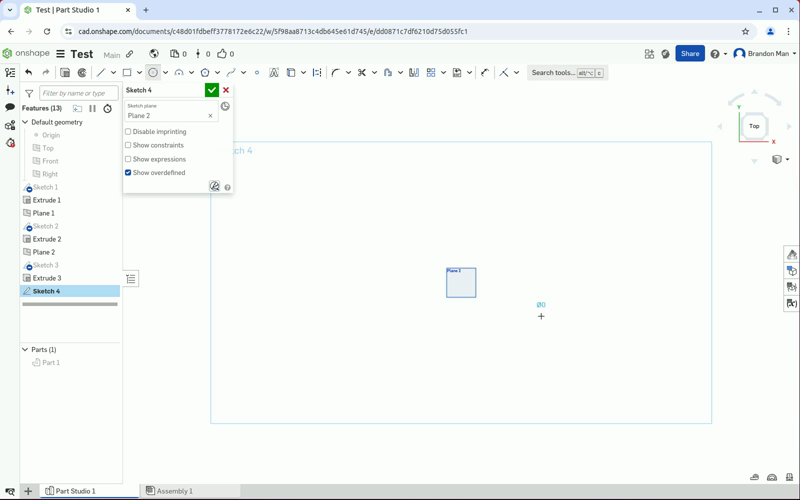
mouse_move(549, 315)
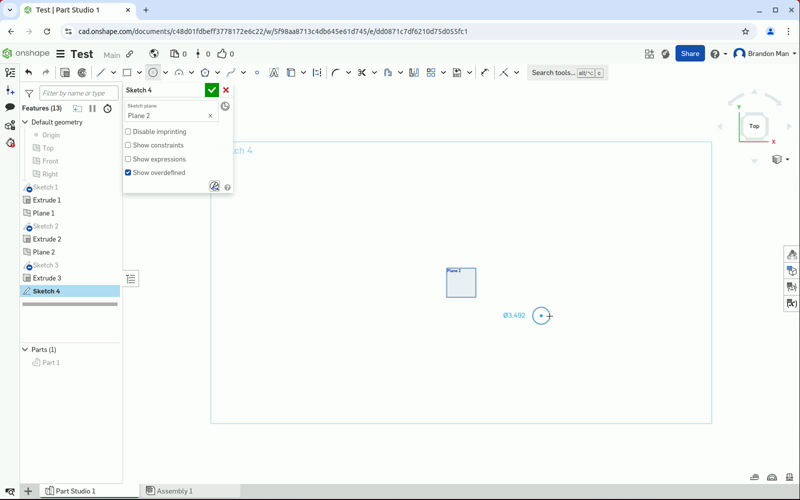
click(549, 315)
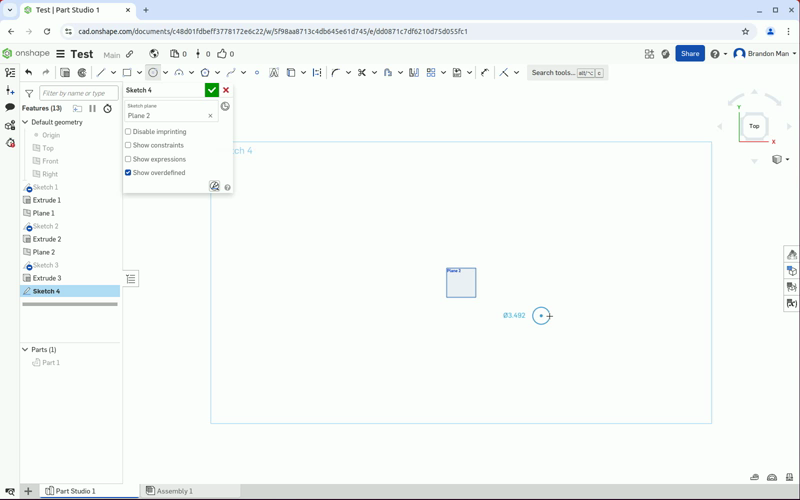
key(esc)
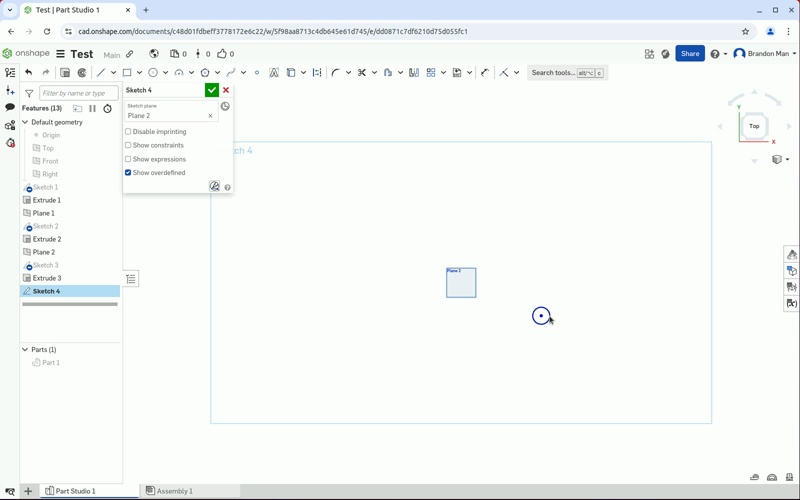
mouse_move(535, 309)
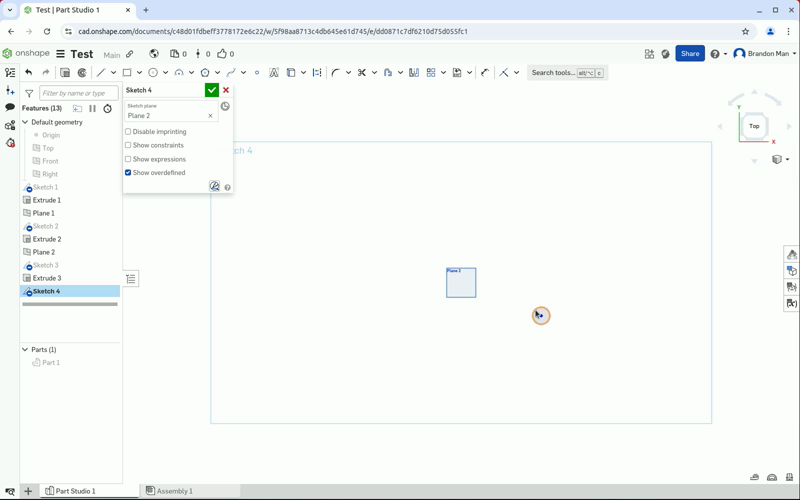
scroll(6)
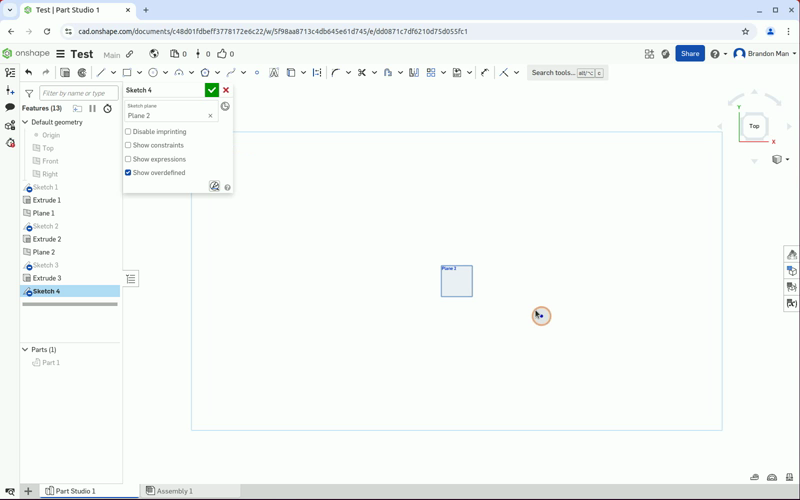
scroll(6)
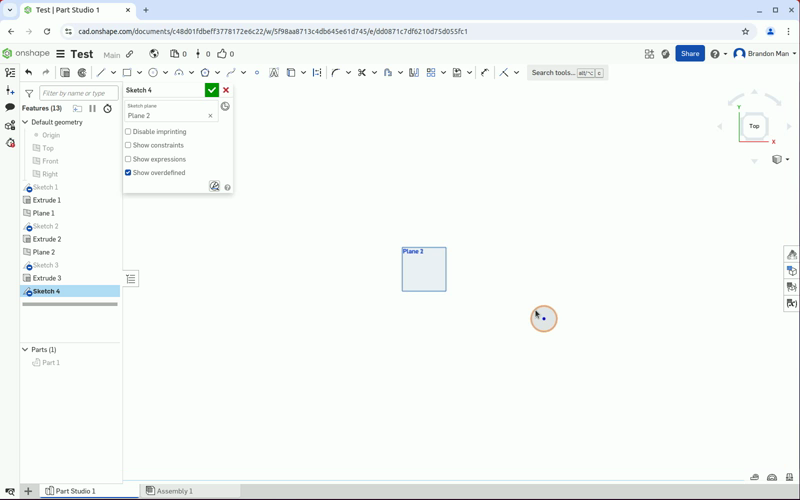
scroll(6)
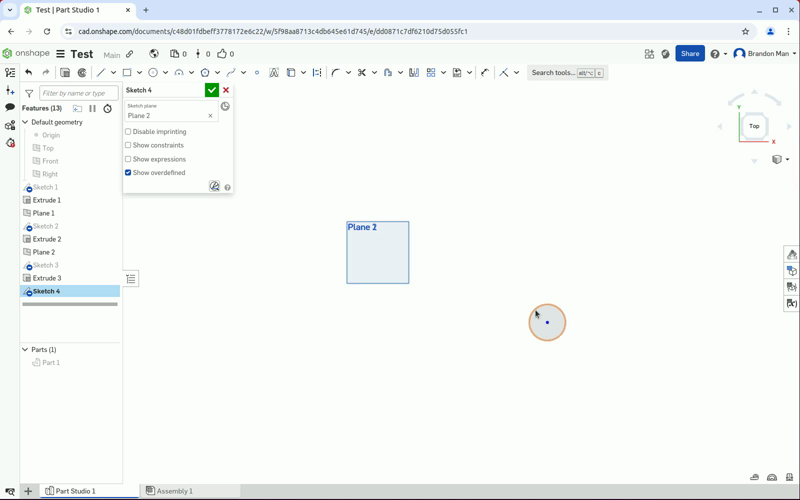
scroll(6)
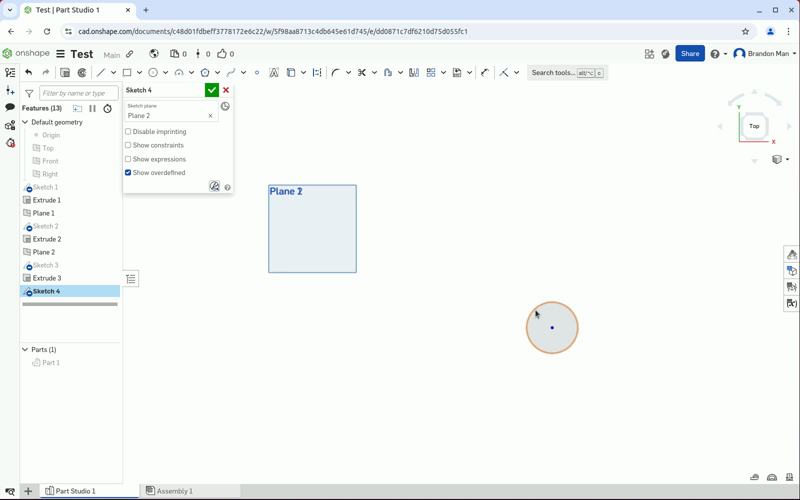
scroll(6)
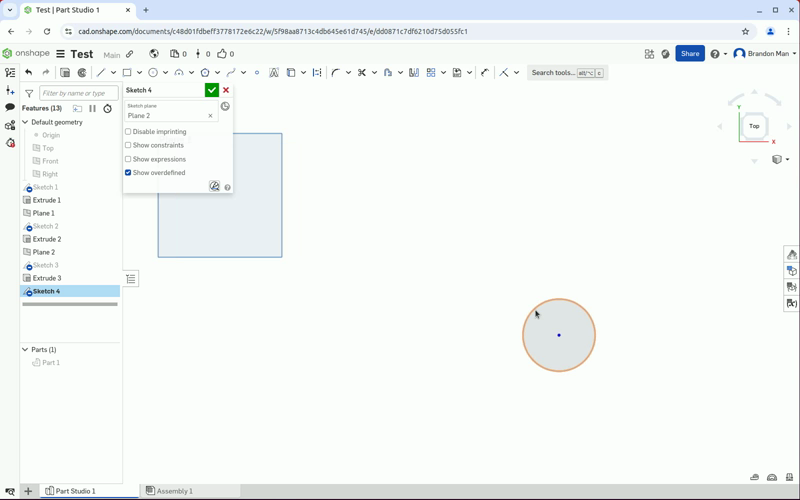
scroll(6)
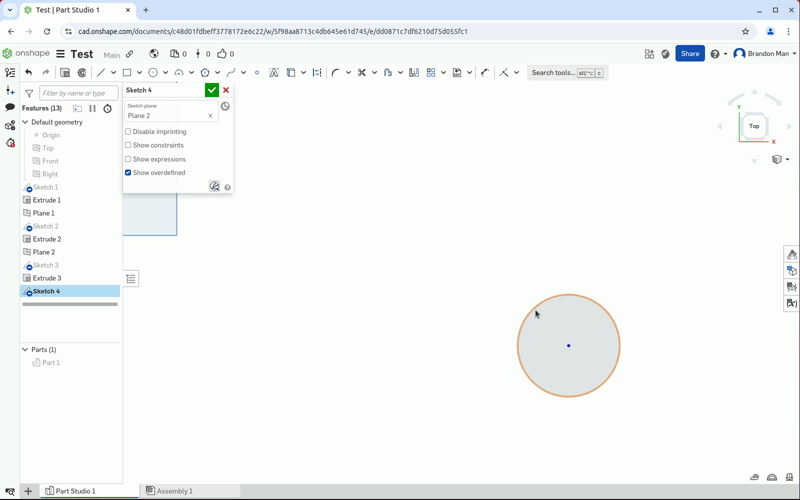
scroll(6)
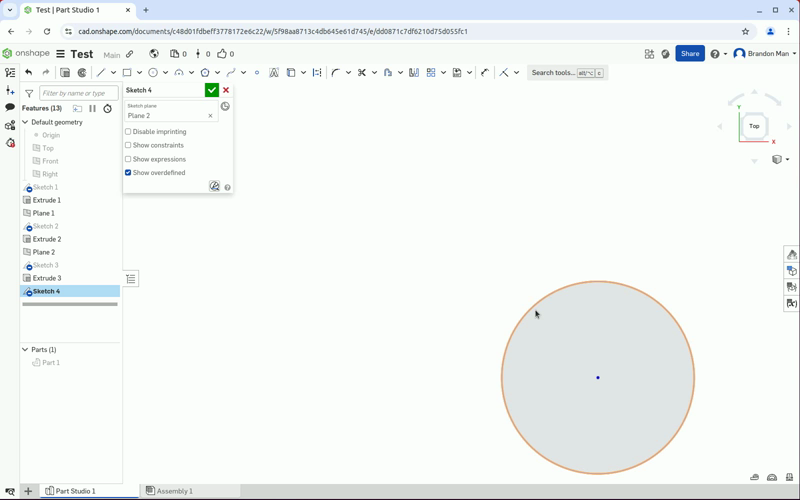
click(535, 309)
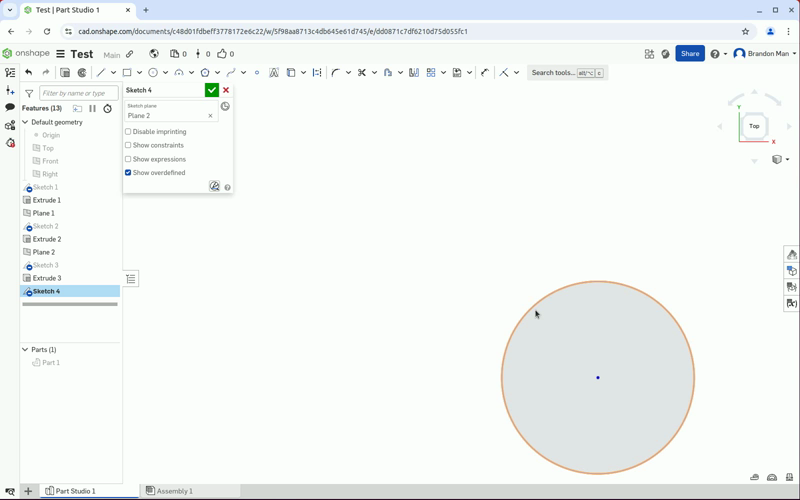
scroll(-6)
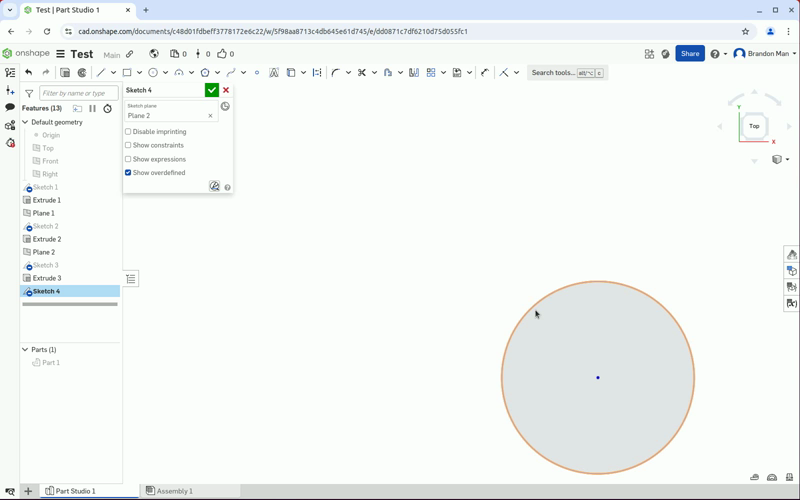
scroll(-6)
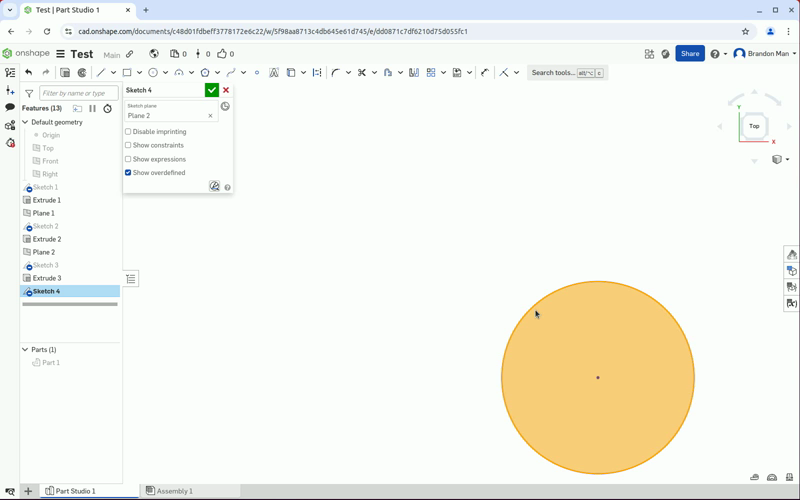
scroll(-6)
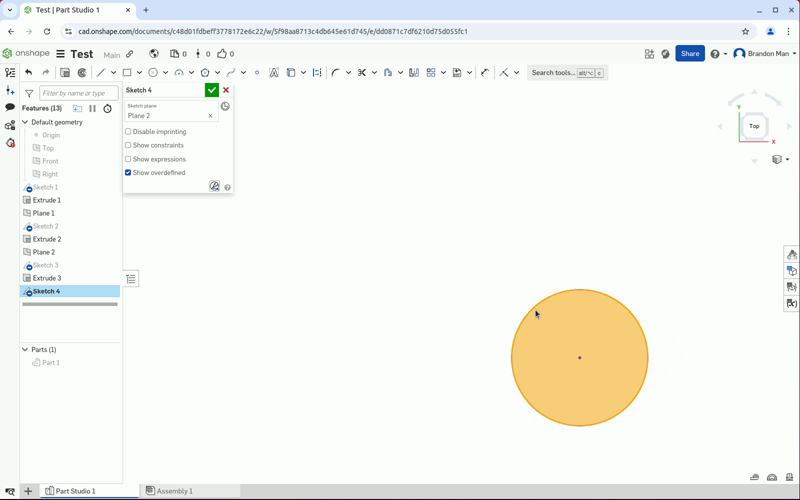
scroll(-6)
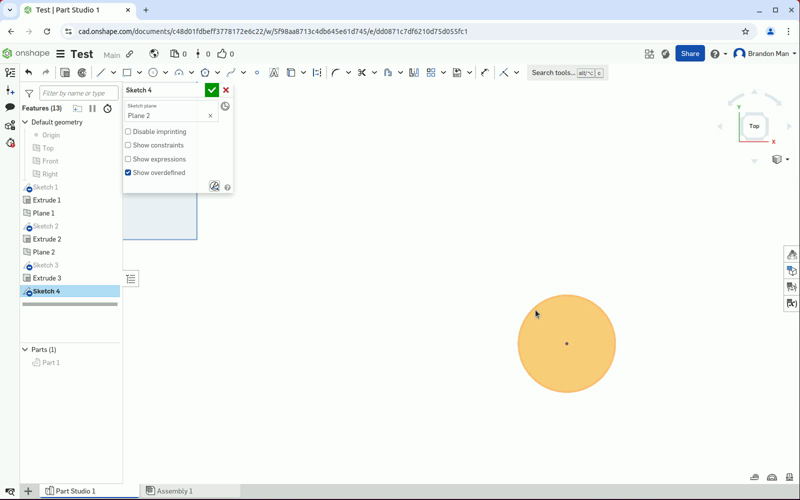
scroll(-6)
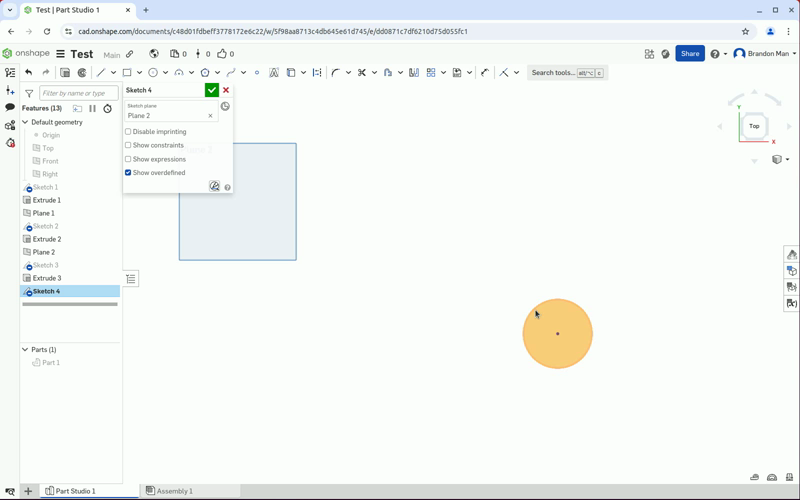
scroll(-6)
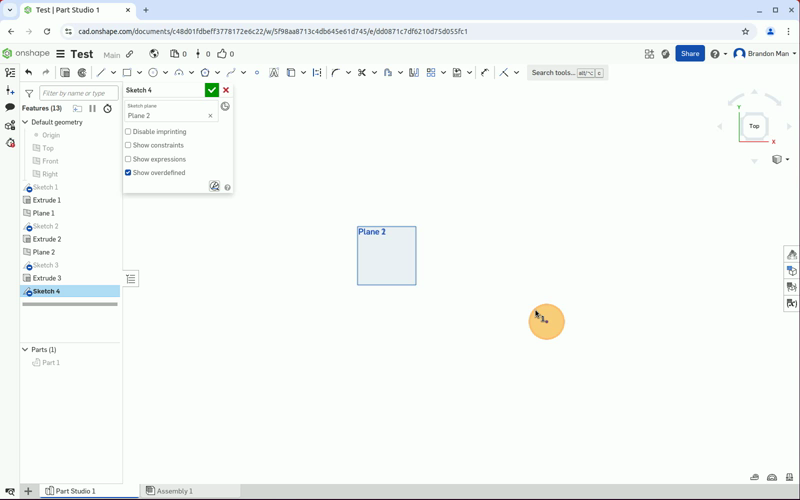
scroll(-6)
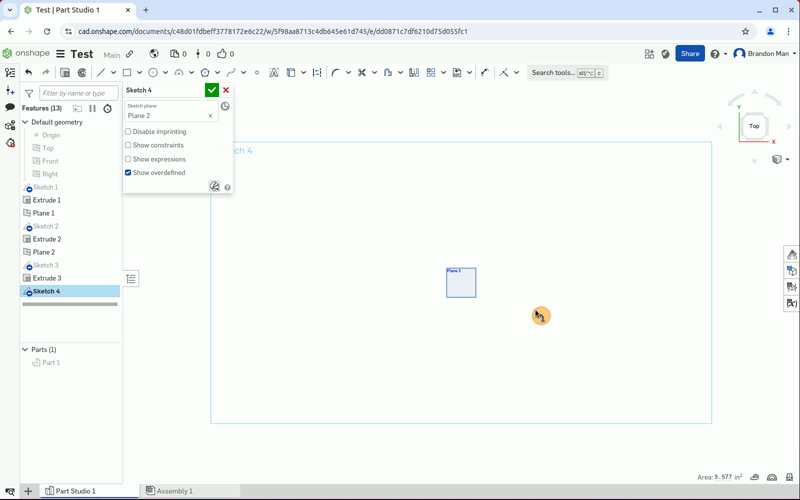
mouse_move(73, 352)
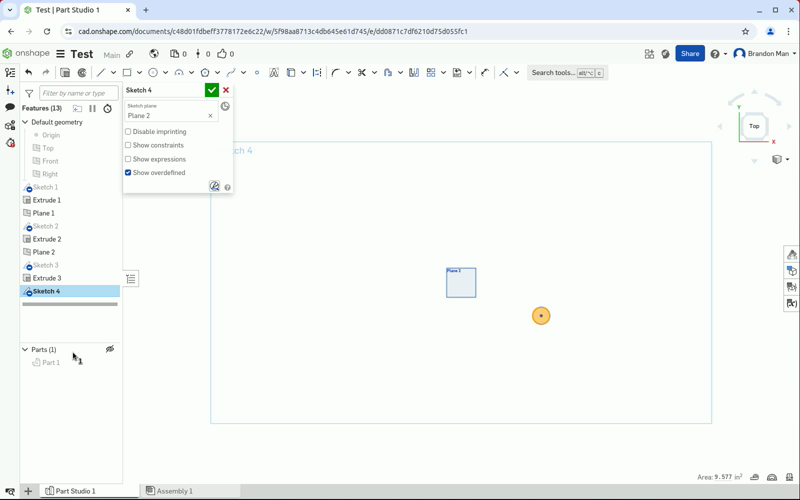
key(shift+y)
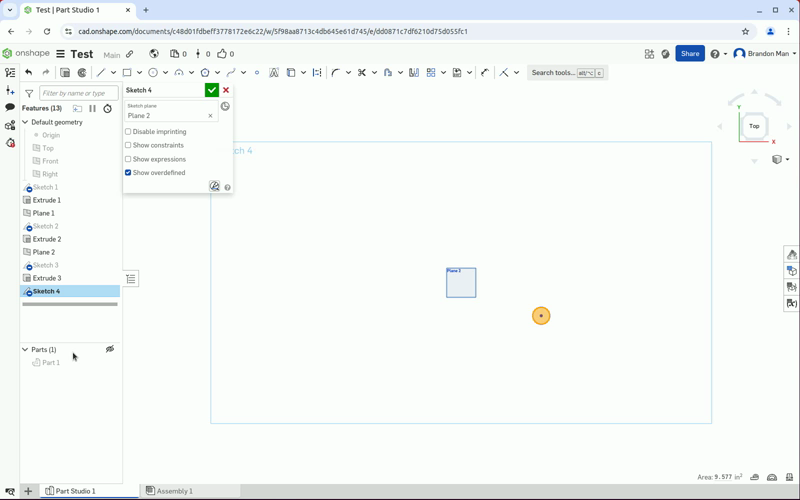
key(shift+e)
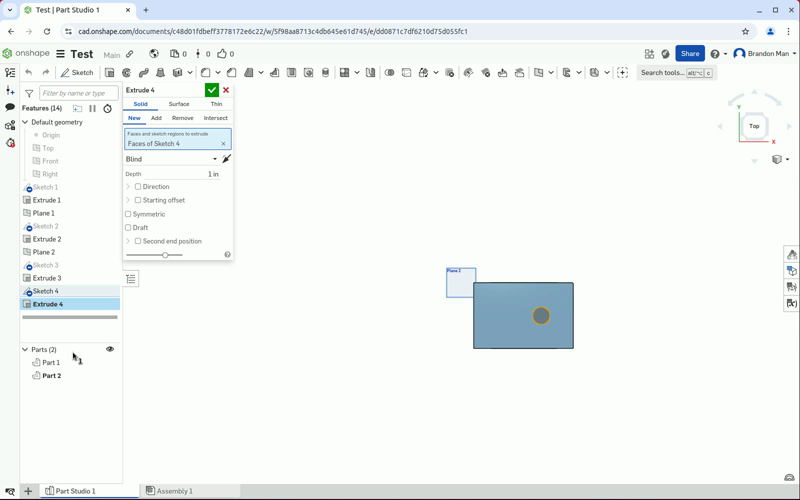
mouse_move(143, 106)
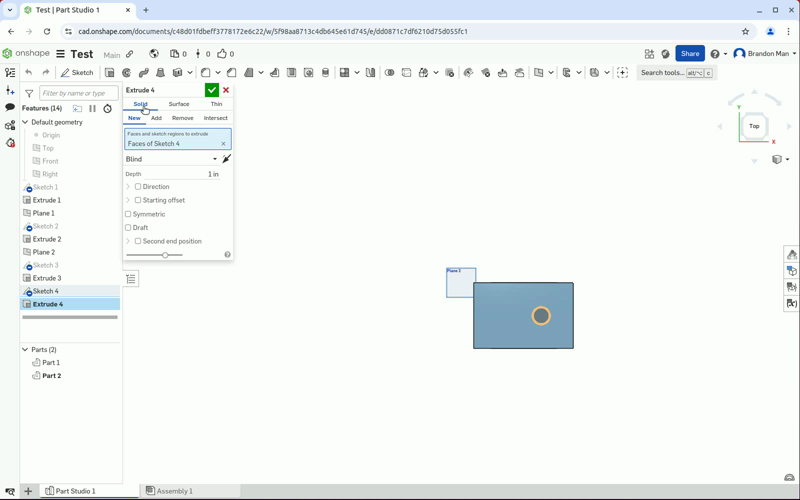
click(143, 106)
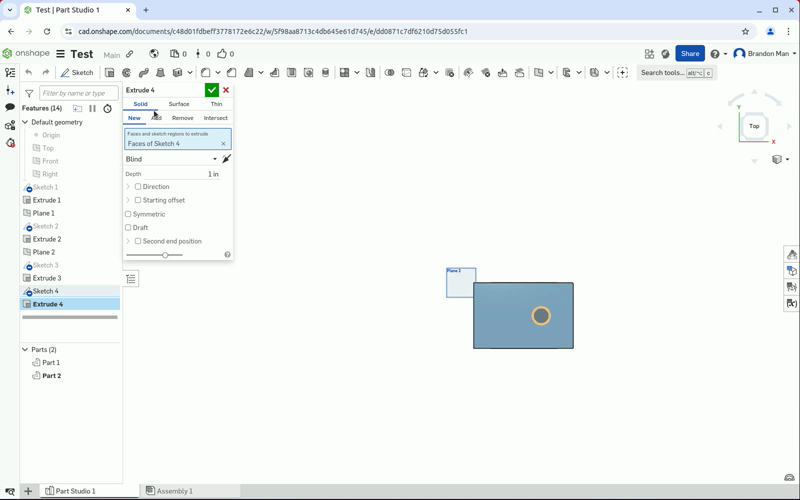
mouse_move(186, 120)
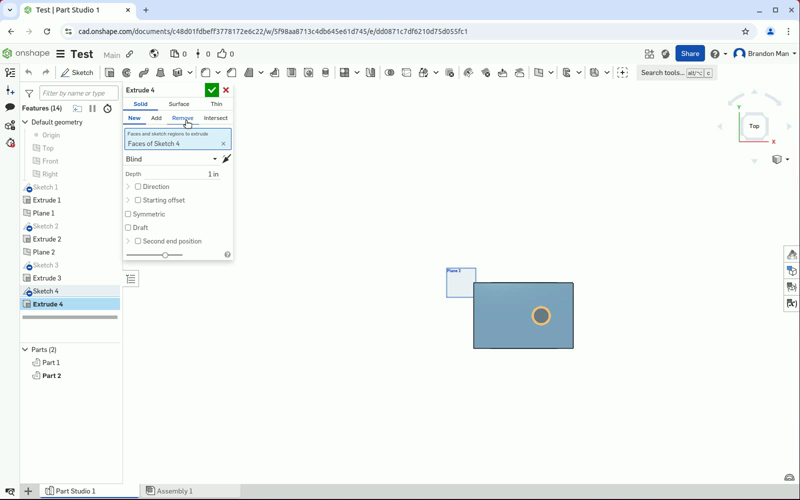
click(186, 120)
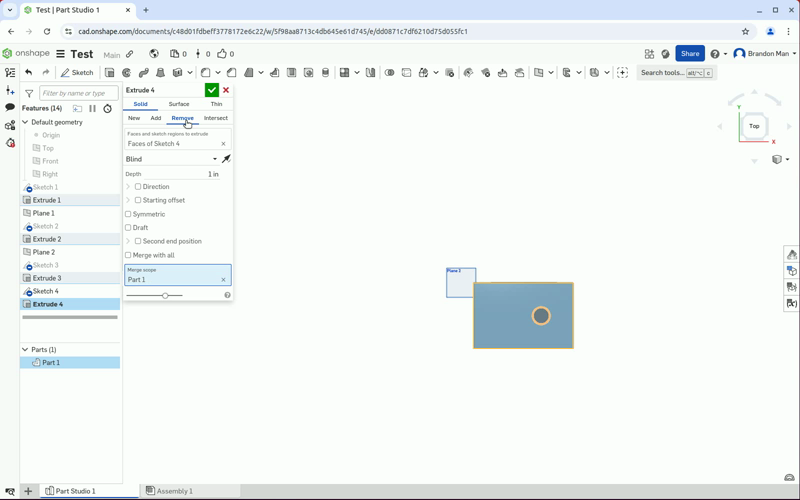
key(tab, 4)
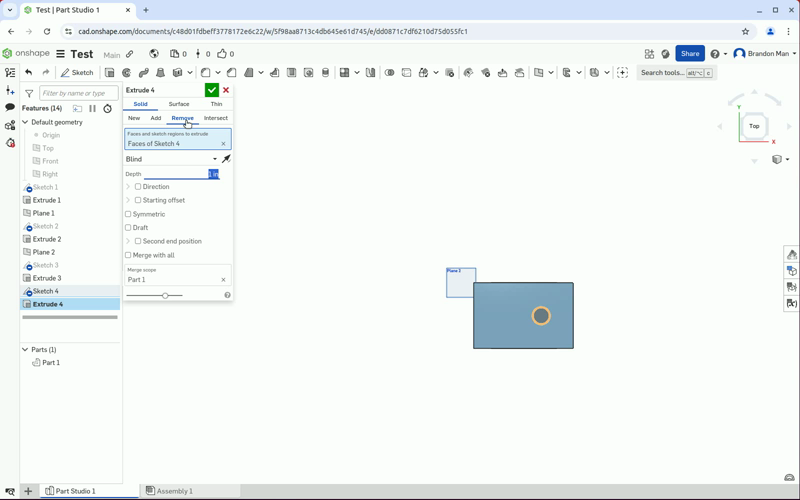
text(16.85)
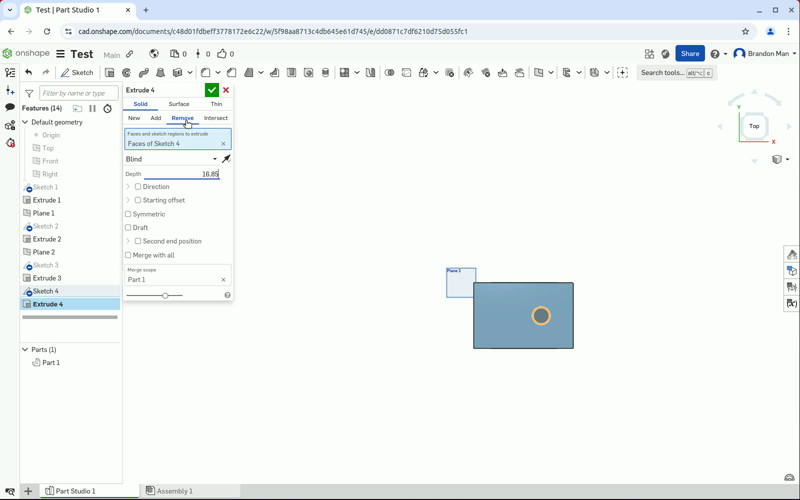
key(tab, 6)
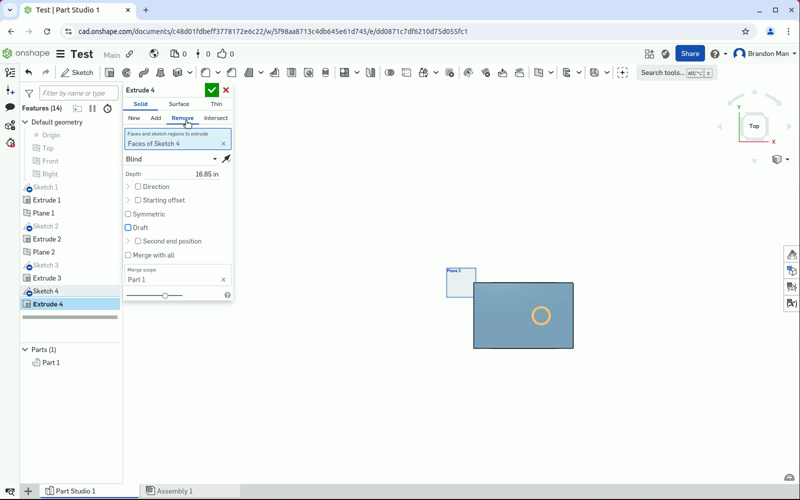
key(space)
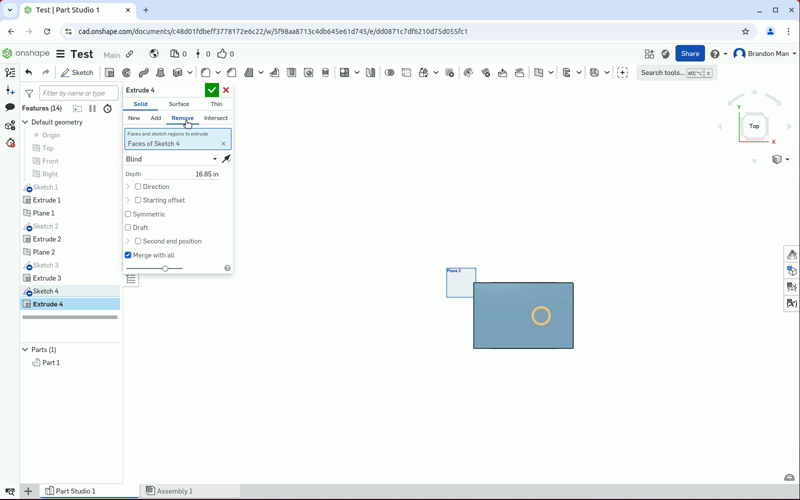
key(enter)
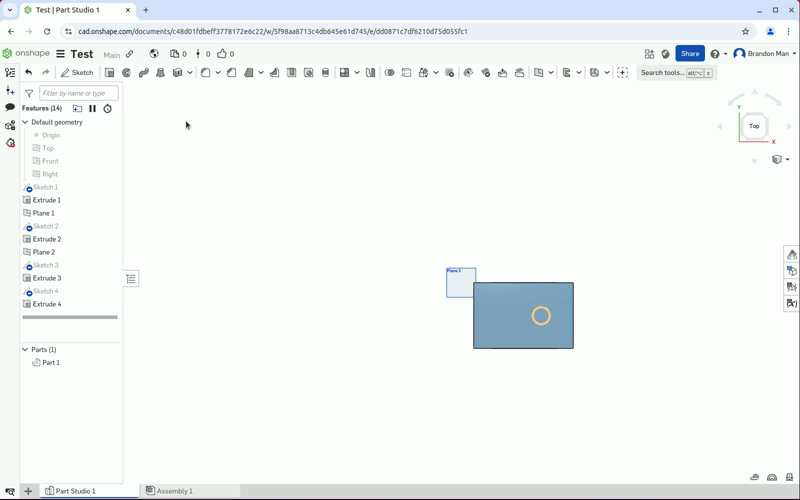
key(shift+h)
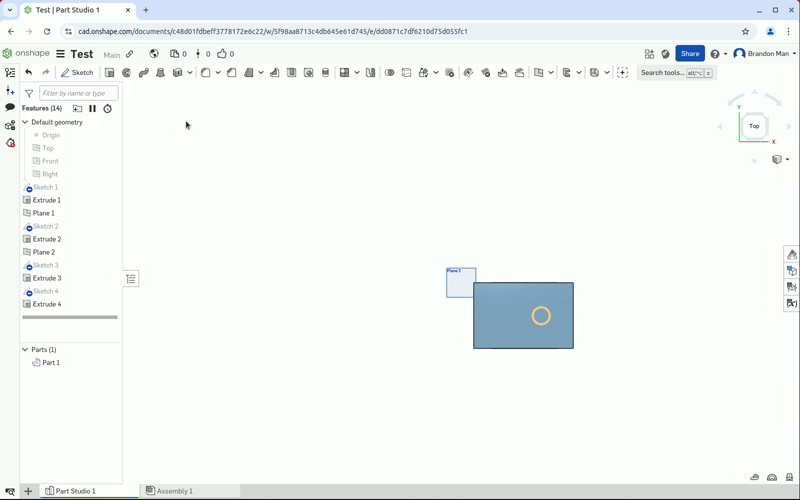
key(shift+h)
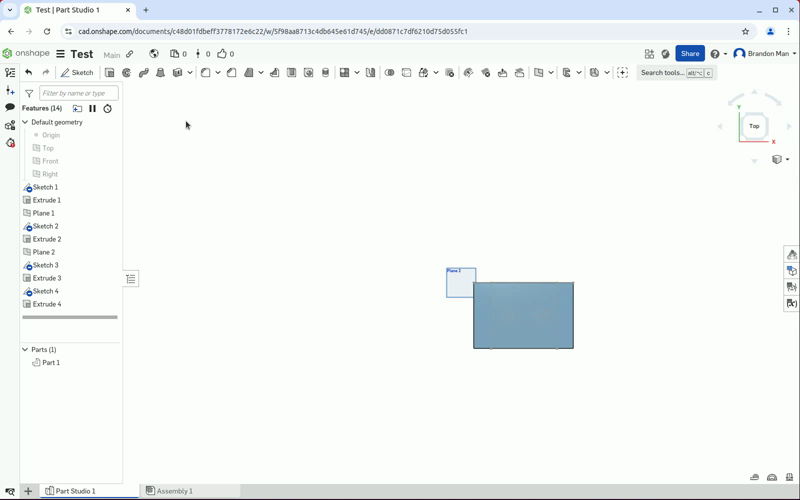
key(shift+7)
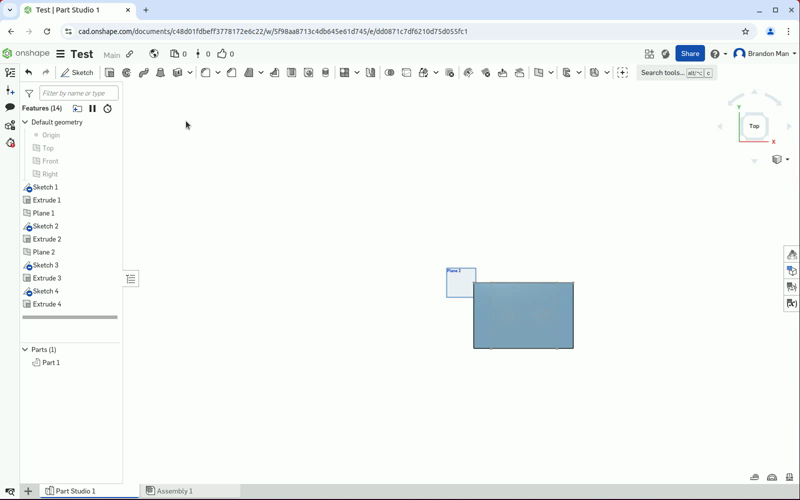
key(up, 3)
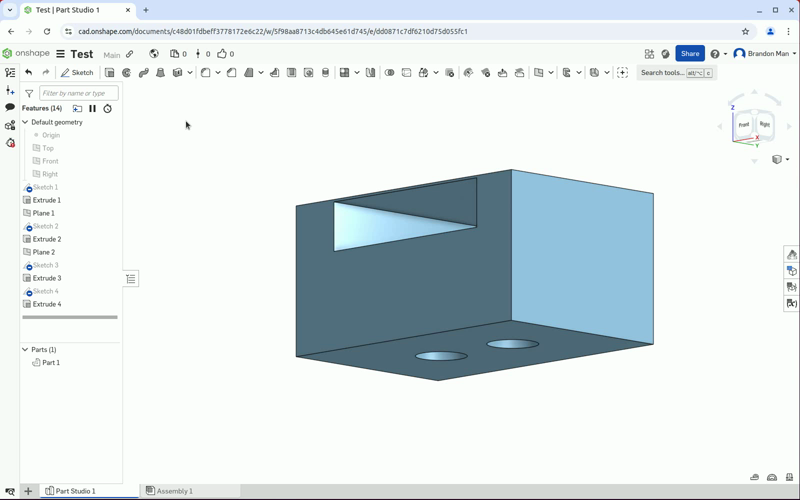
key(left, 3)
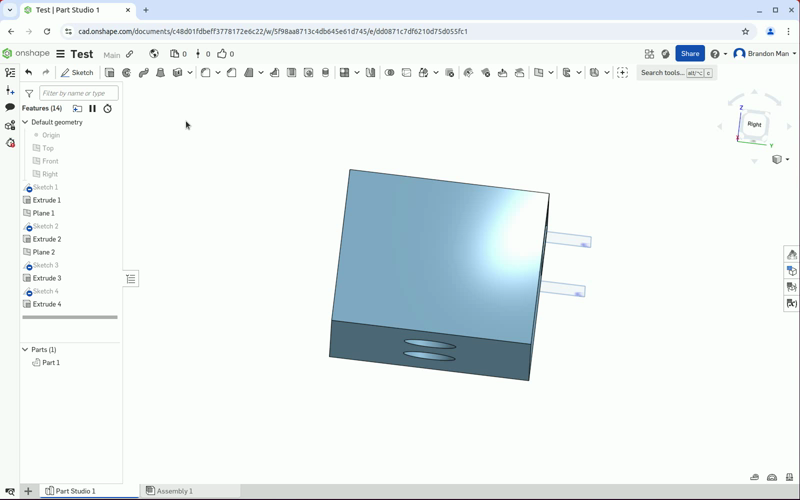
key(right, 3)
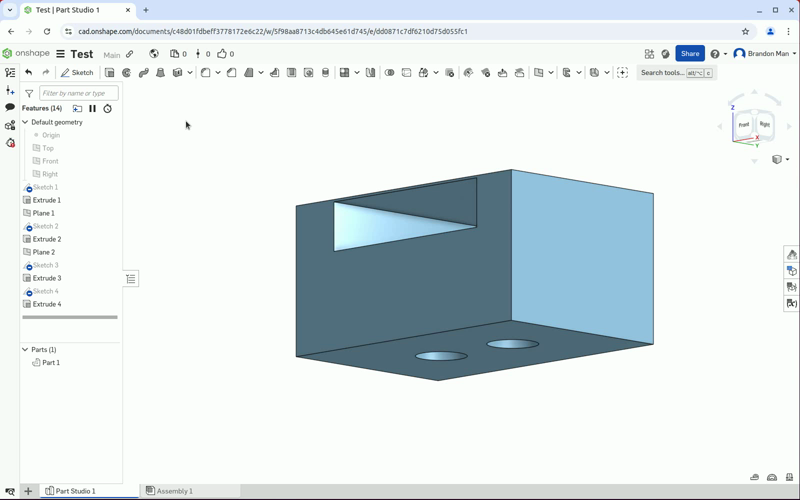
key(down, 3)
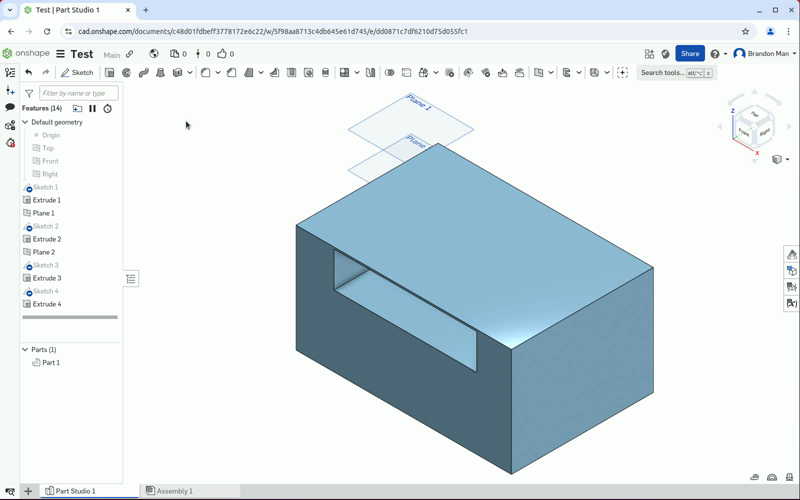
mouse_move(73, 189)
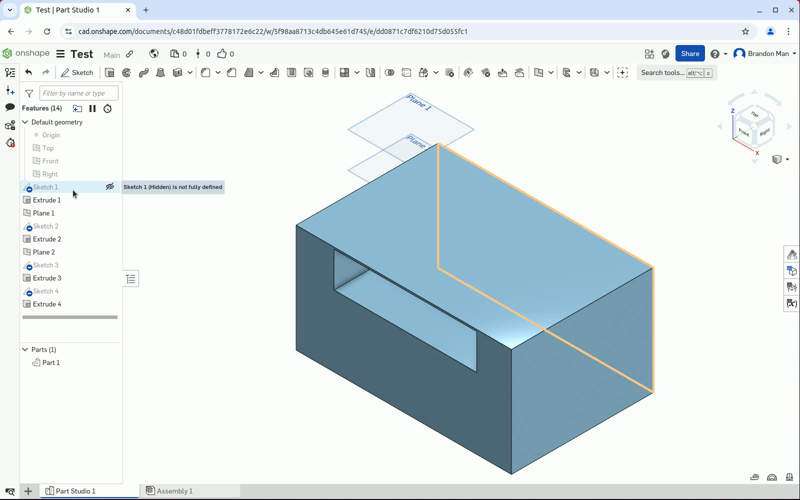
click(73, 189)